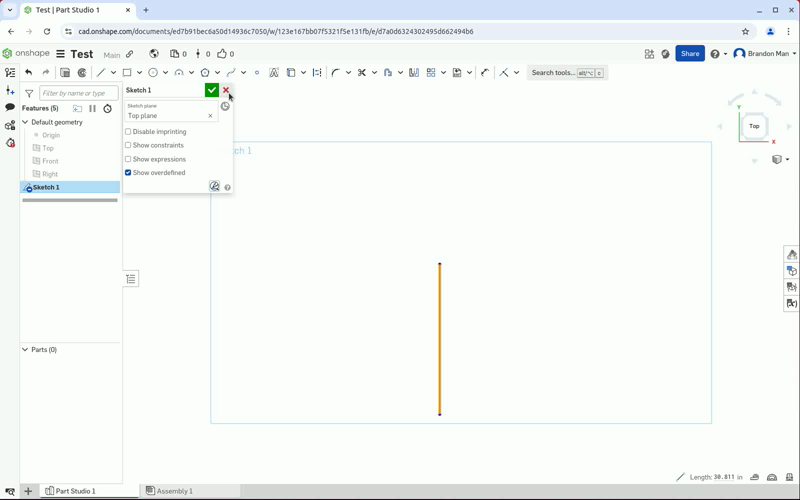
key(shift+h)
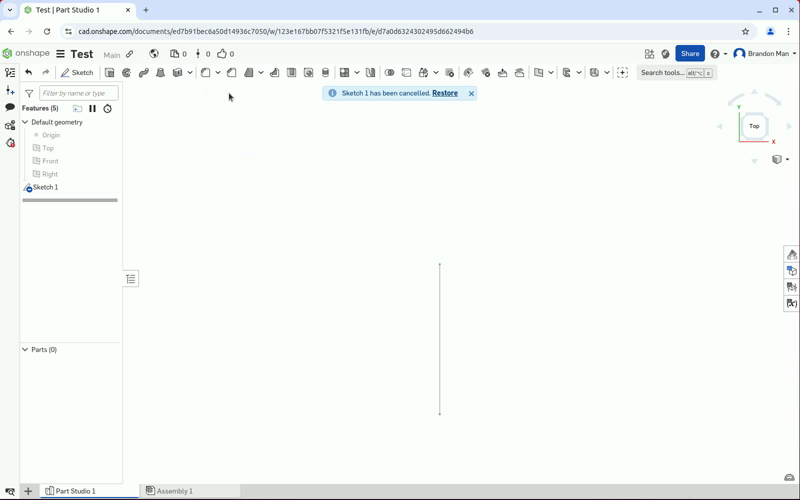
key(shift+s)
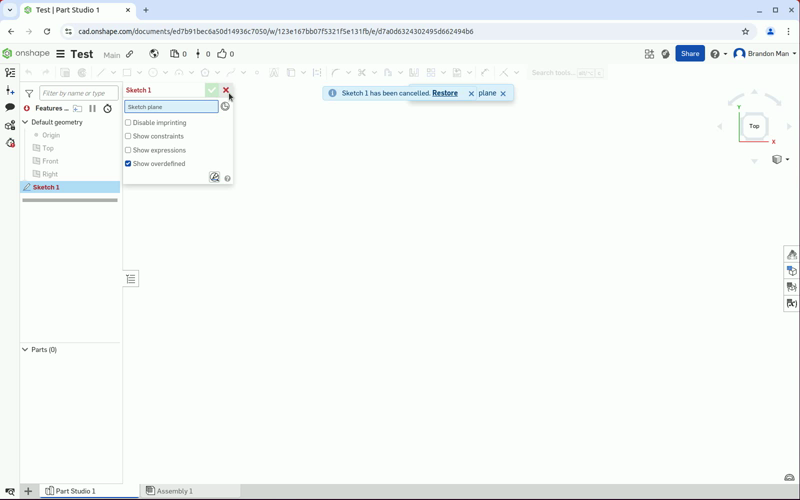
mouse_move(73, 150)
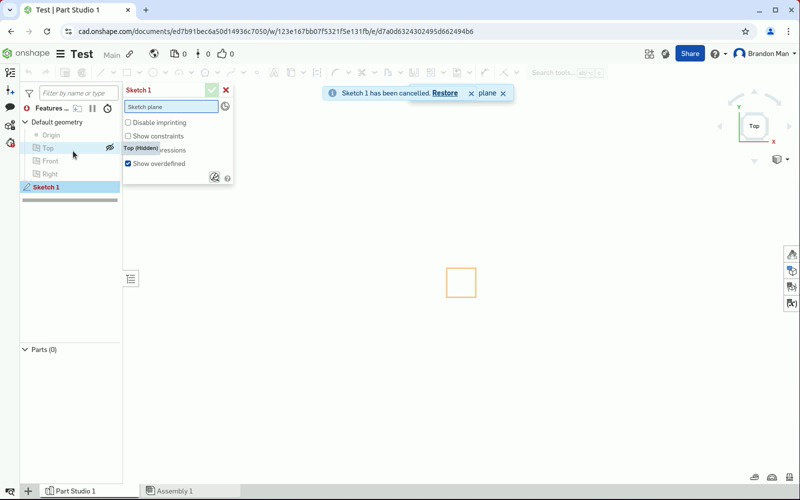
click(73, 150)
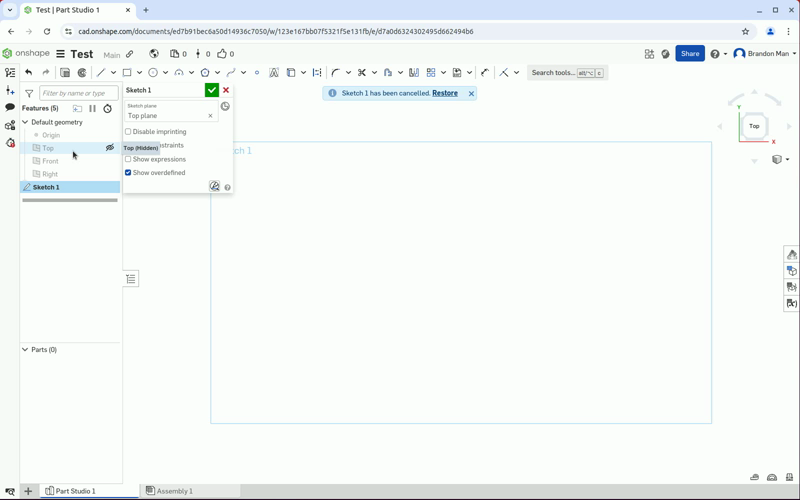
mouse_move(73, 352)
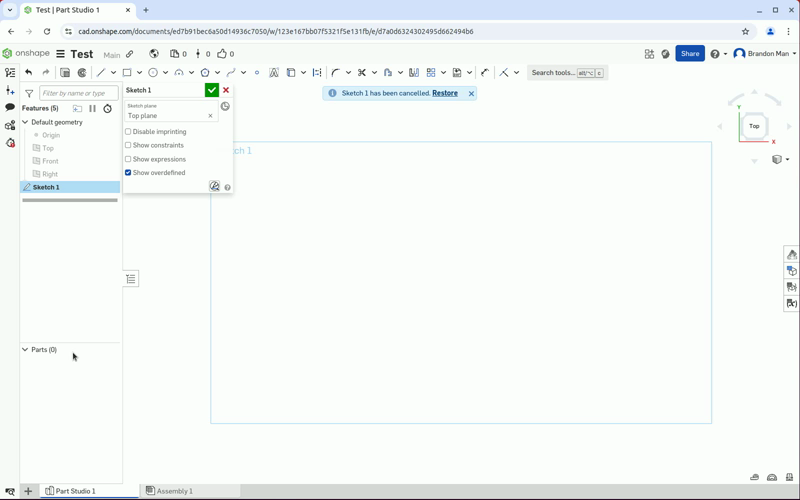
key(y)
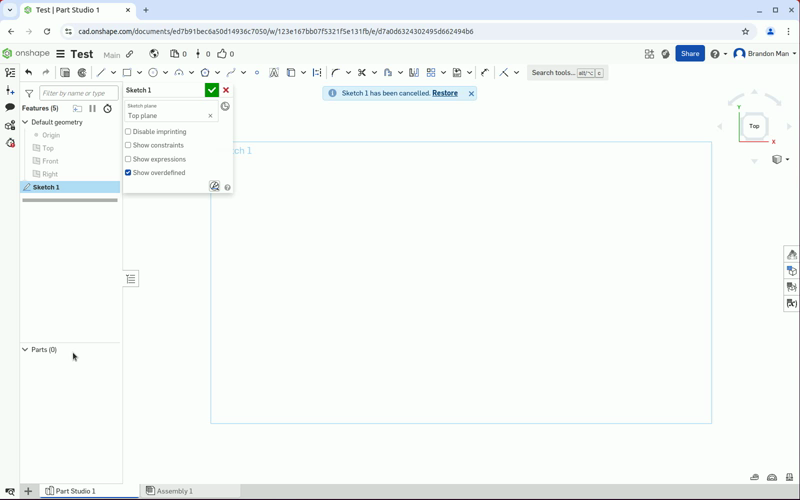
key(l)
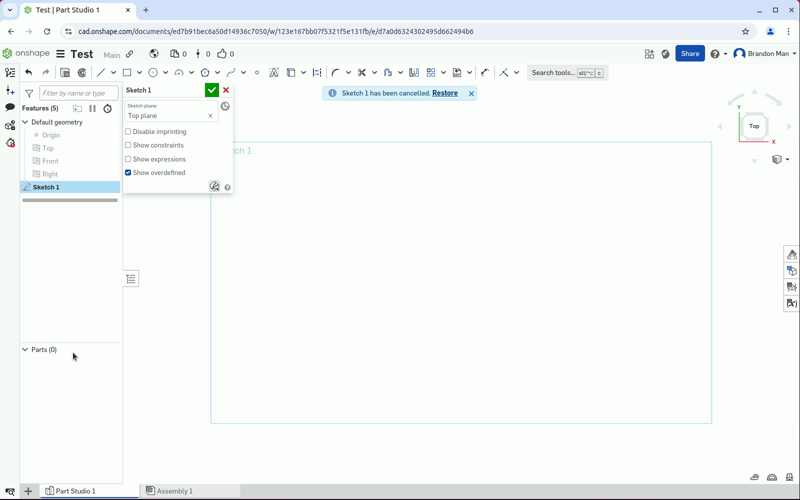
key_down(shift)
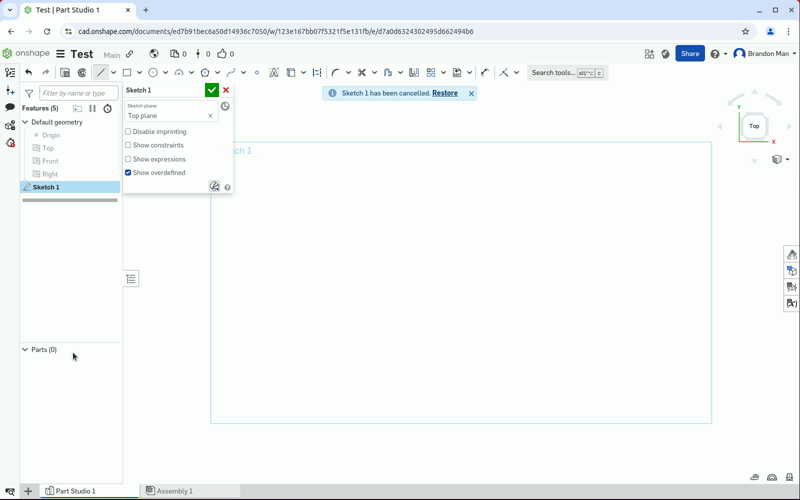
mouse_move(351, 282)
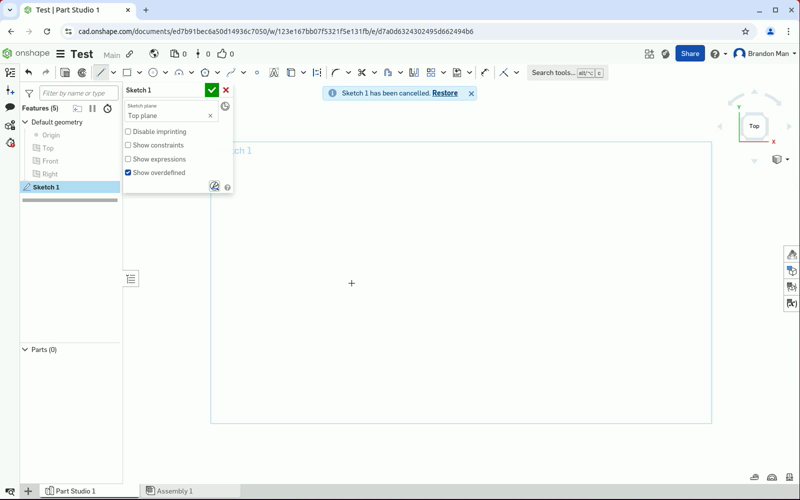
click(351, 282)
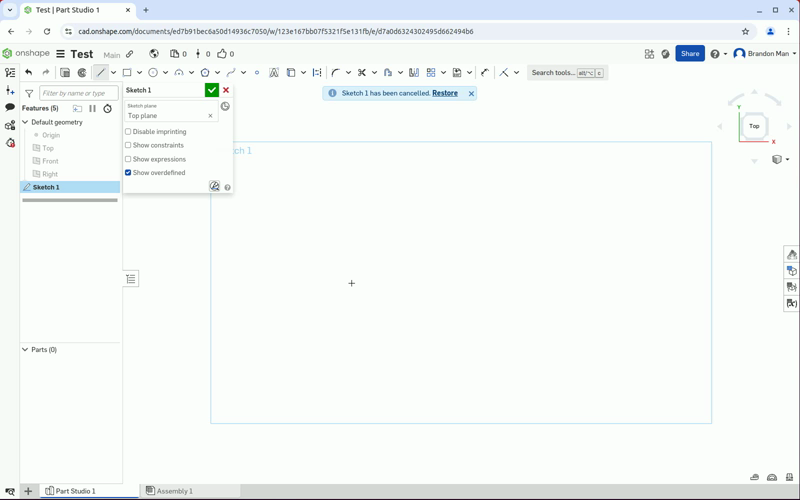
key_up(shift)
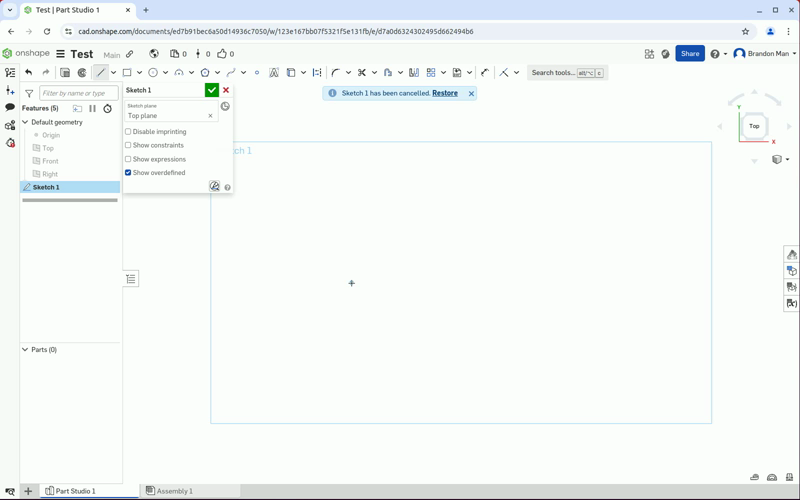
key_down(shift)
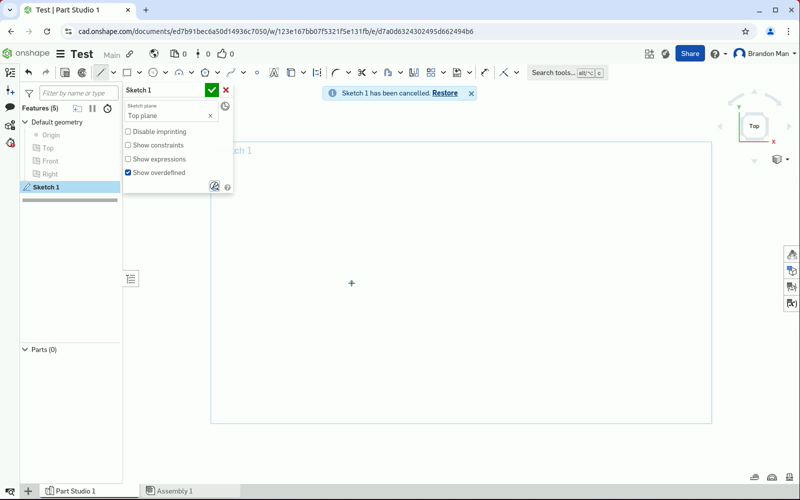
mouse_move(461, 282)
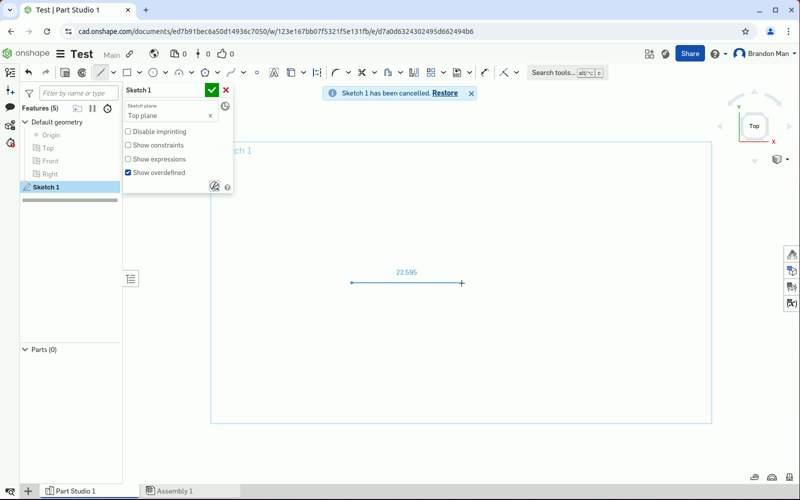
click(461, 282)
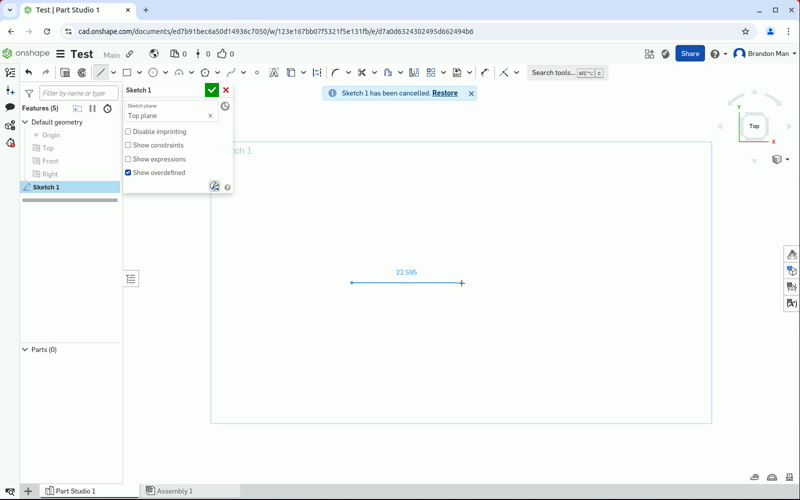
key_up(shift)
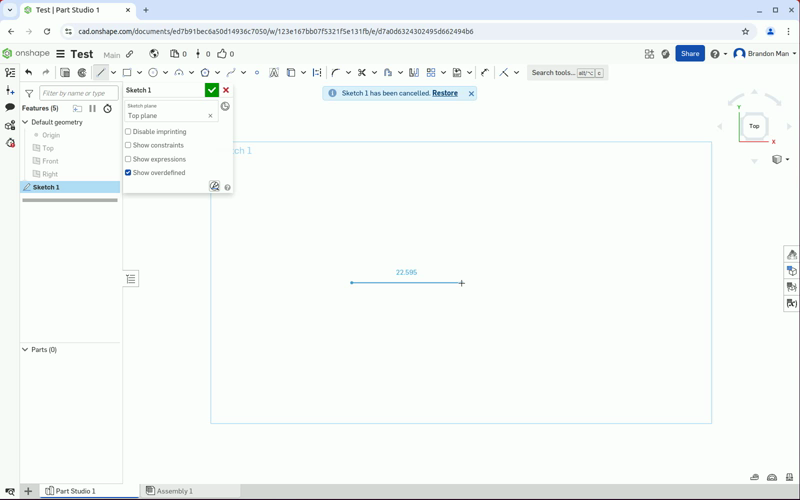
key_down(shift)
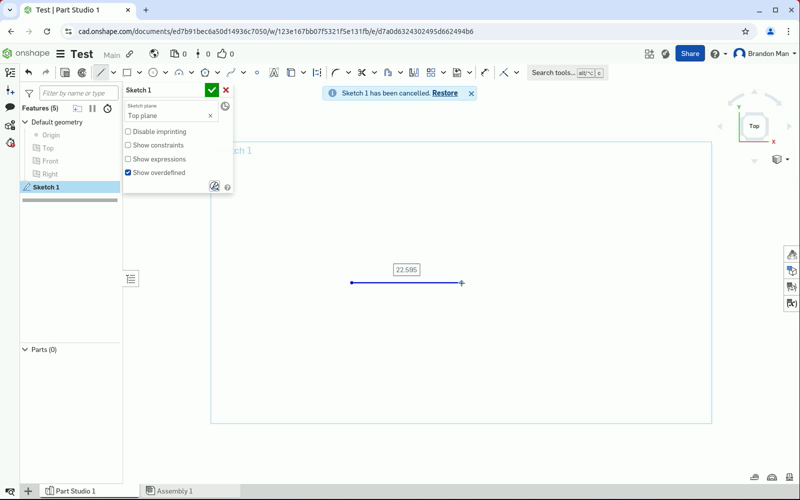
mouse_move(461, 172)
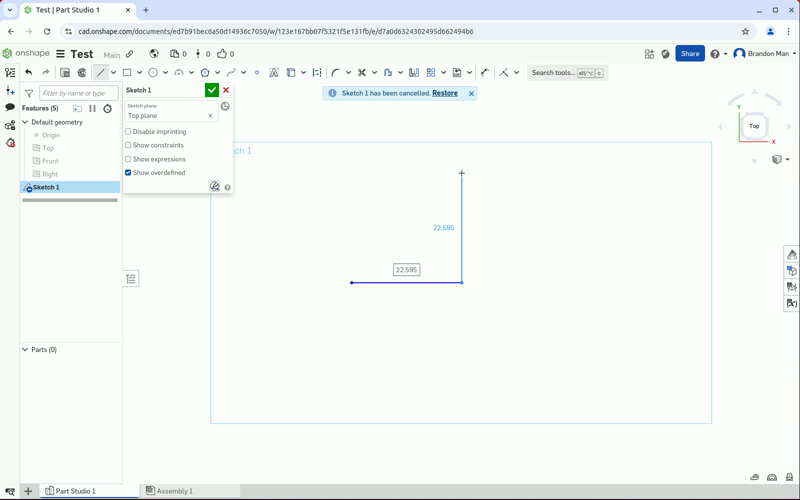
click(461, 172)
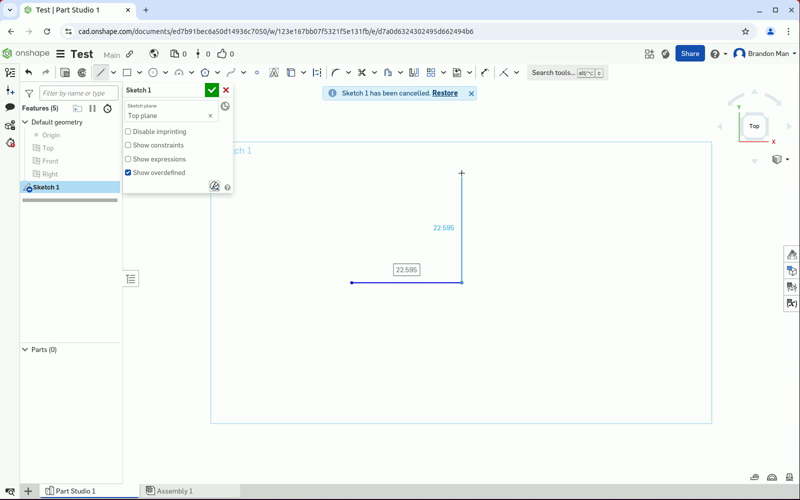
key_up(shift)
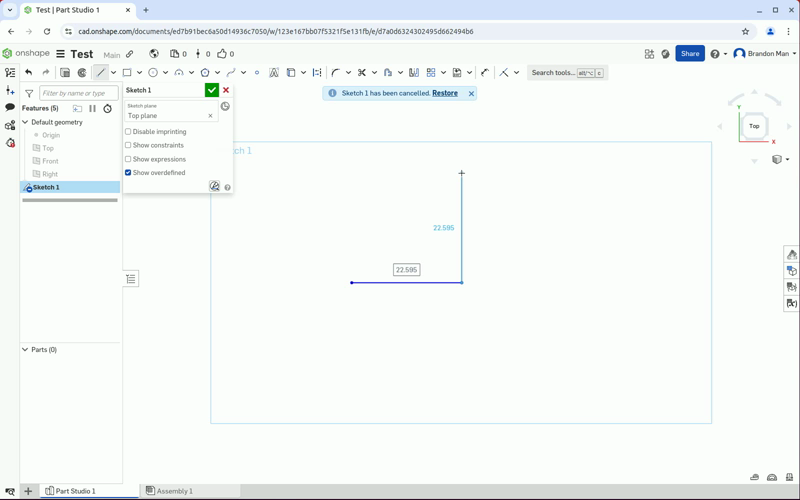
key_down(shift)
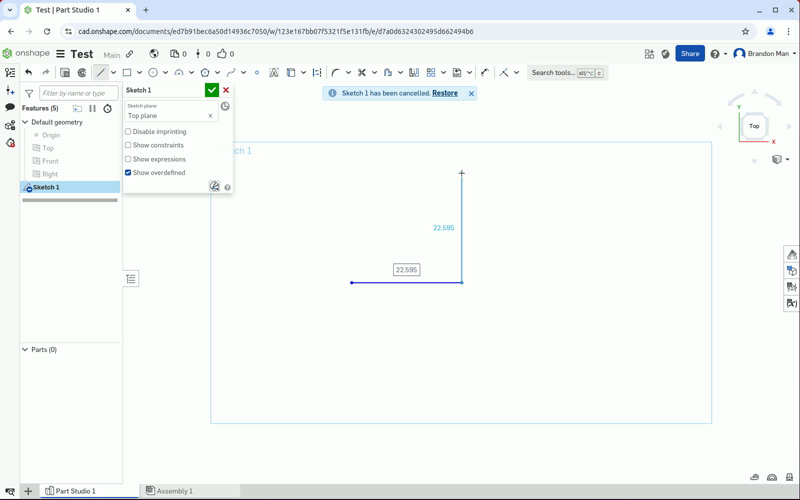
mouse_move(351, 172)
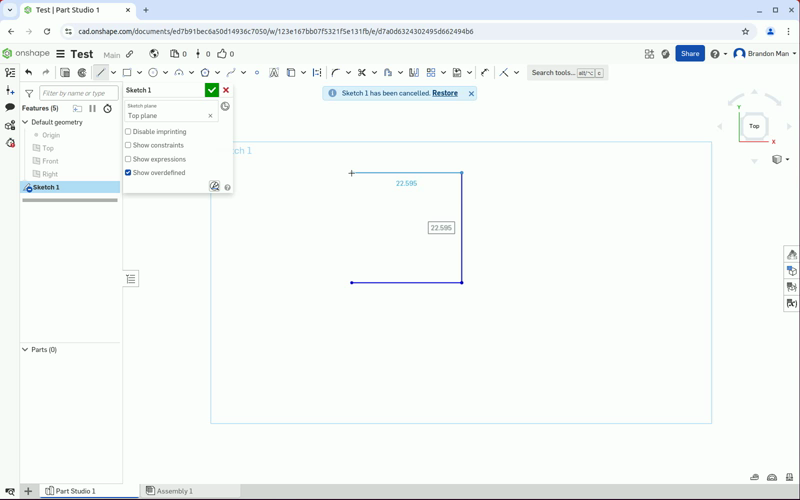
click(351, 172)
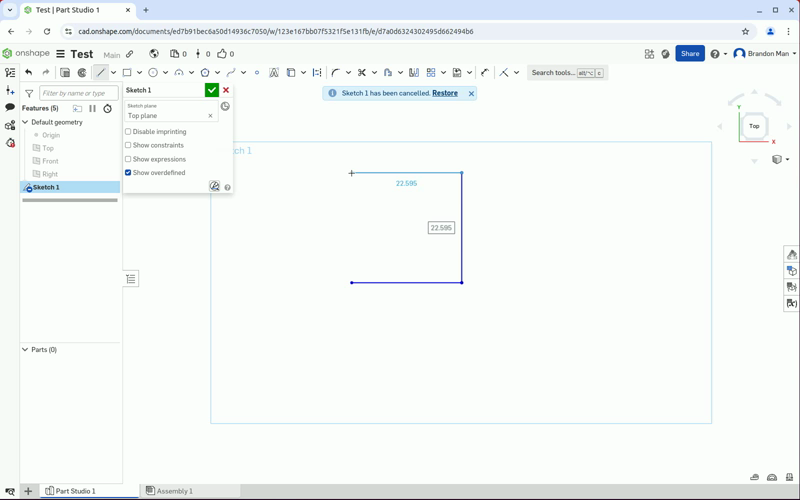
key_up(shift)
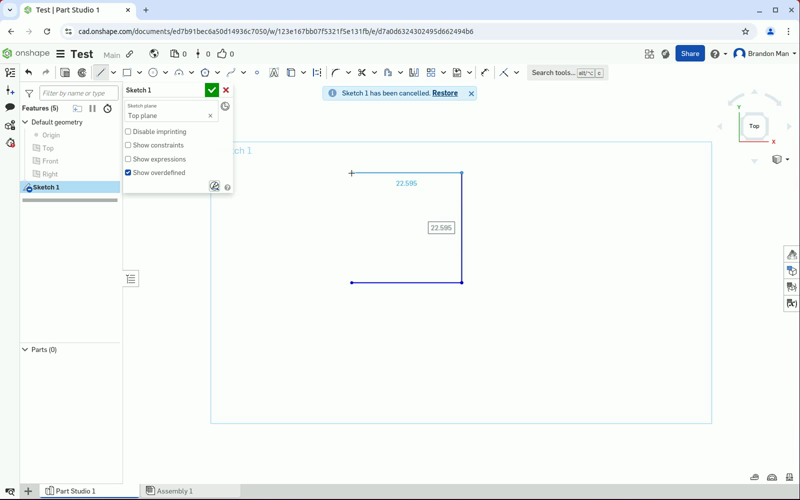
key_down(shift)
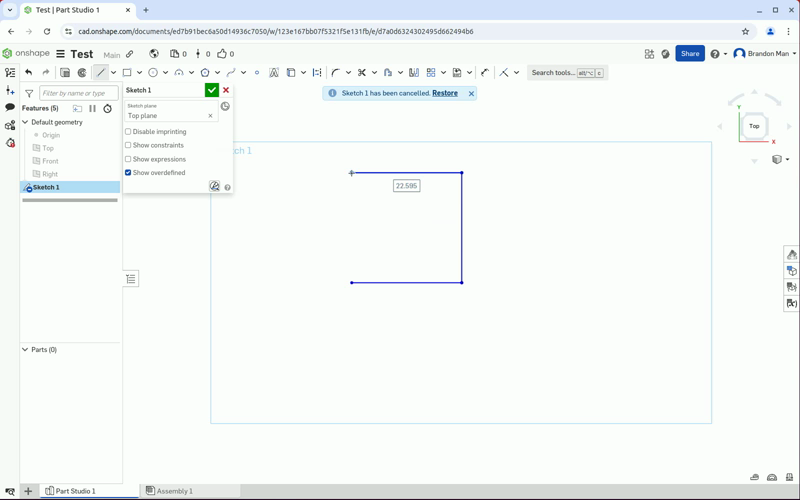
mouse_move(351, 282)
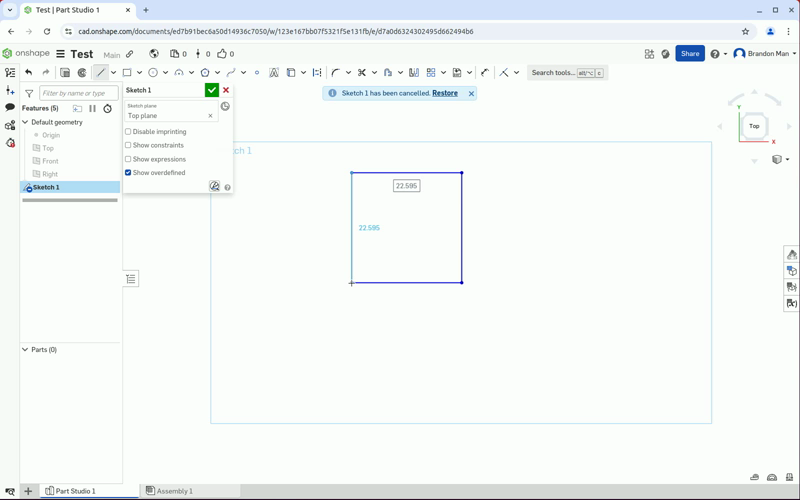
key_up(shift)
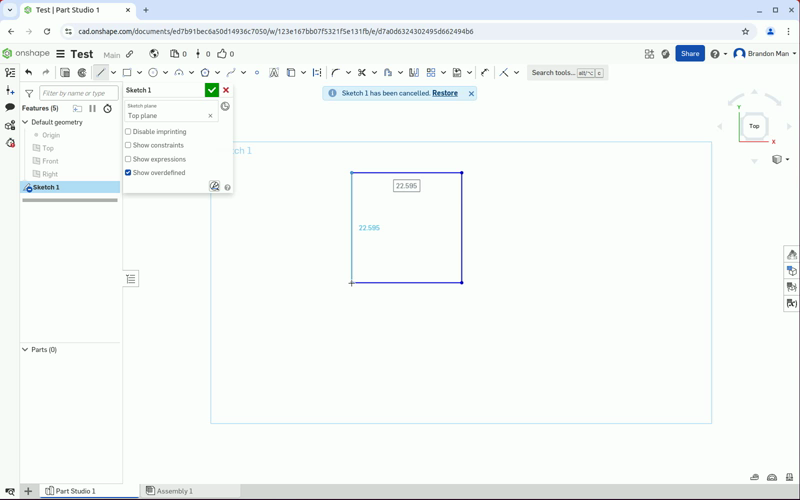
click(351, 282)
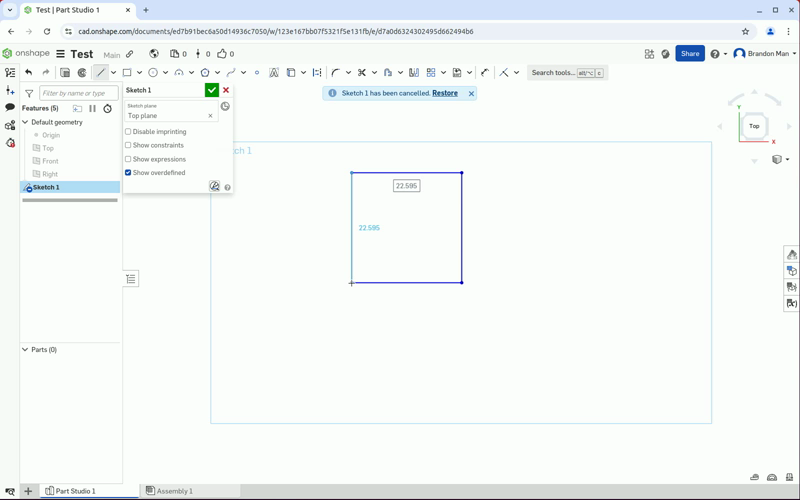
key(esc)
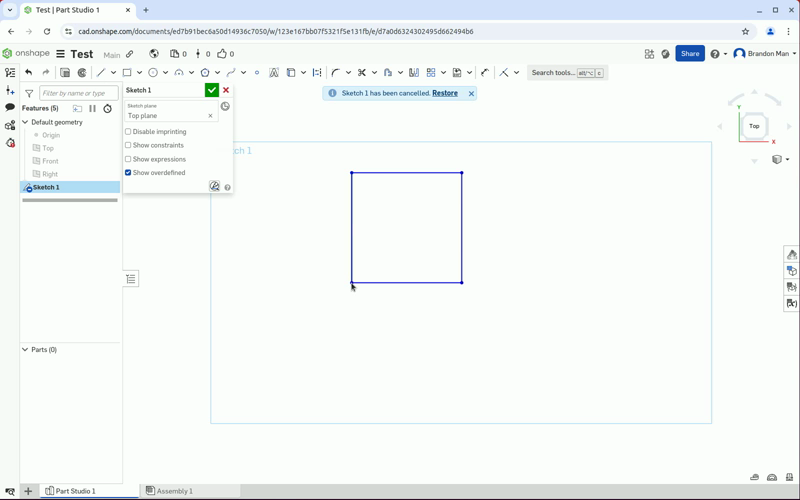
mouse_move(442, 198)
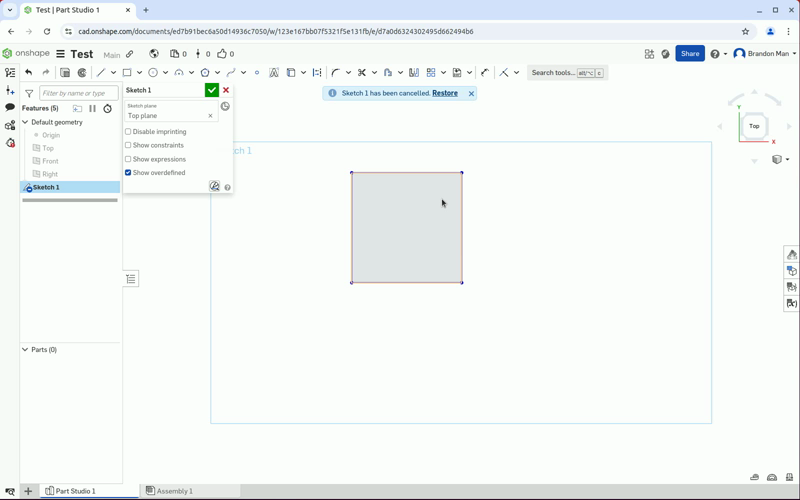
click(442, 198)
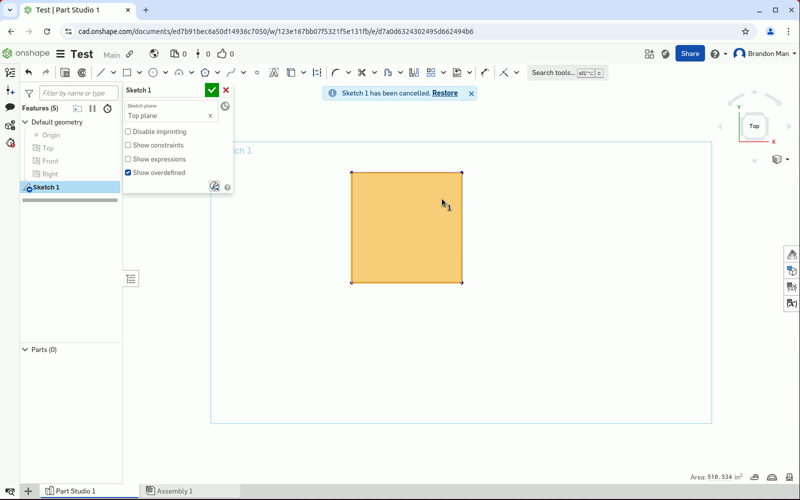
mouse_move(73, 352)
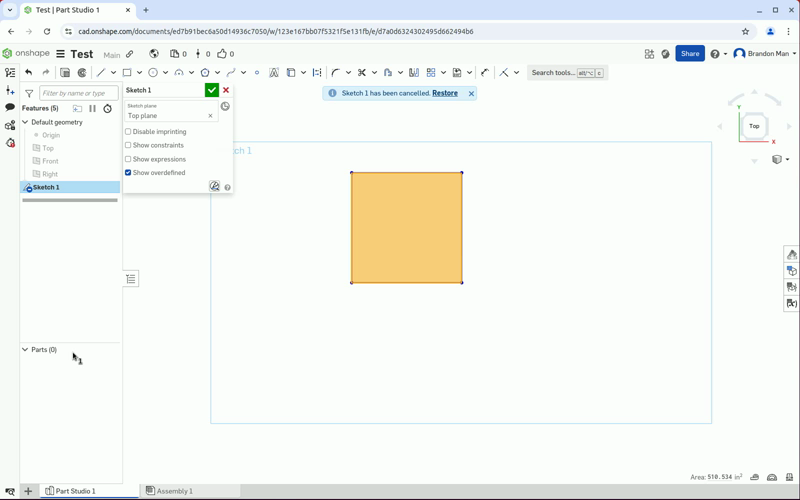
key(shift+y)
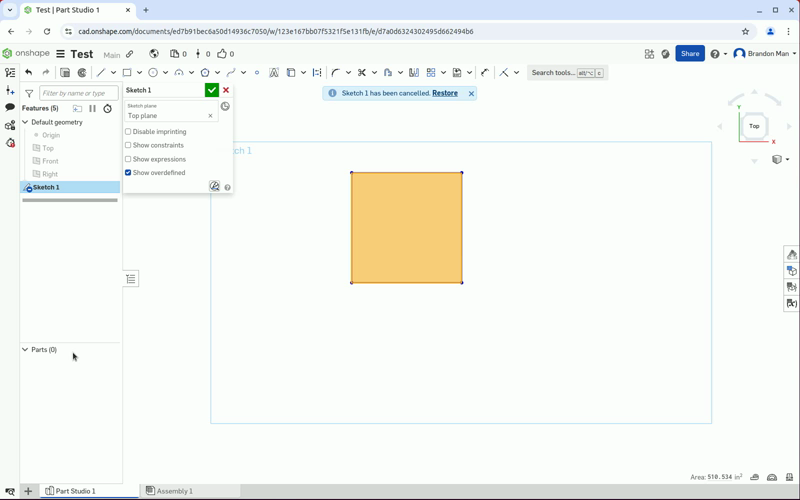
key(shift+e)
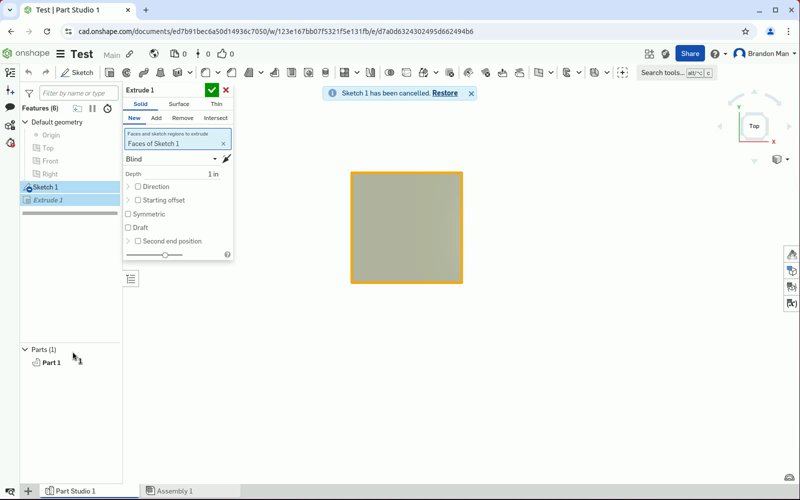
mouse_move(143, 106)
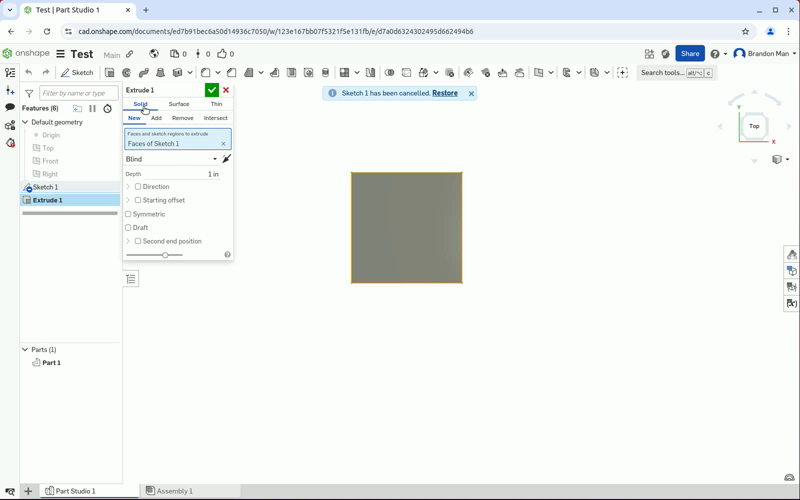
click(143, 106)
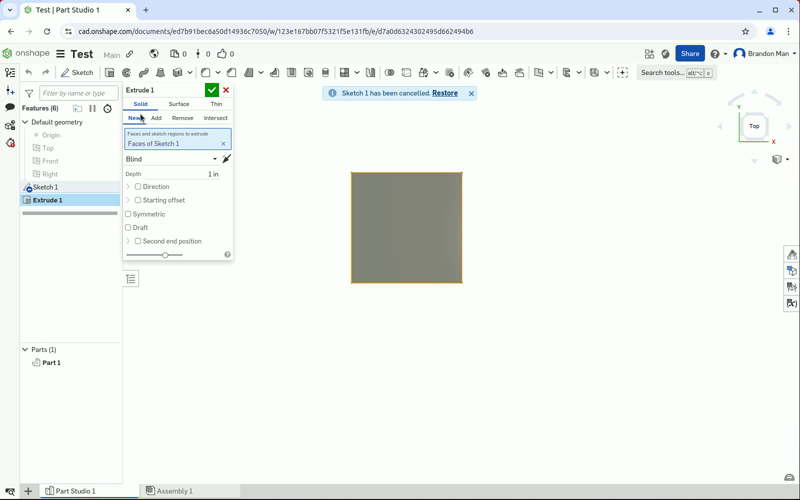
mouse_move(137, 120)
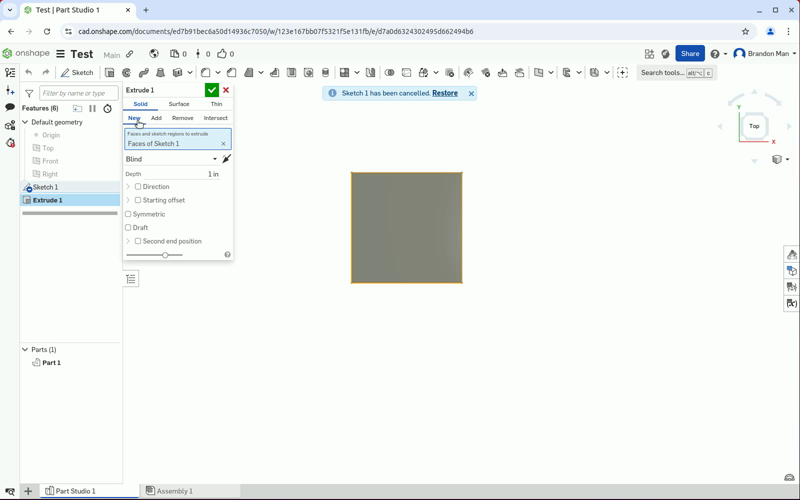
click(137, 120)
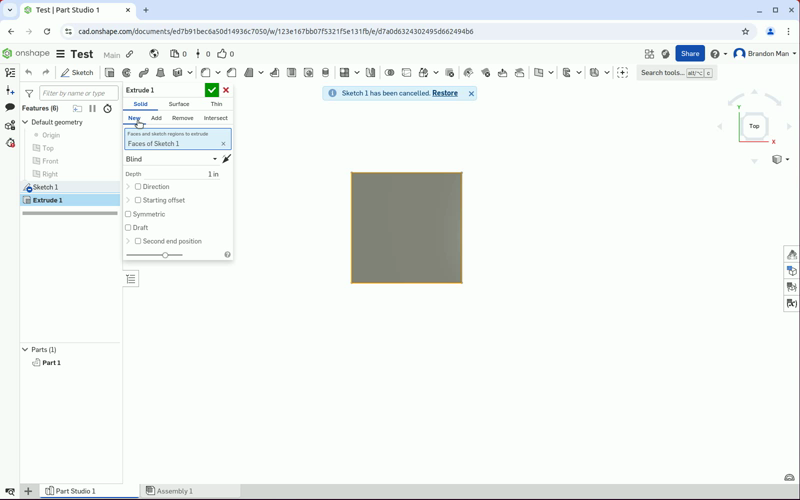
key(tab, 4)
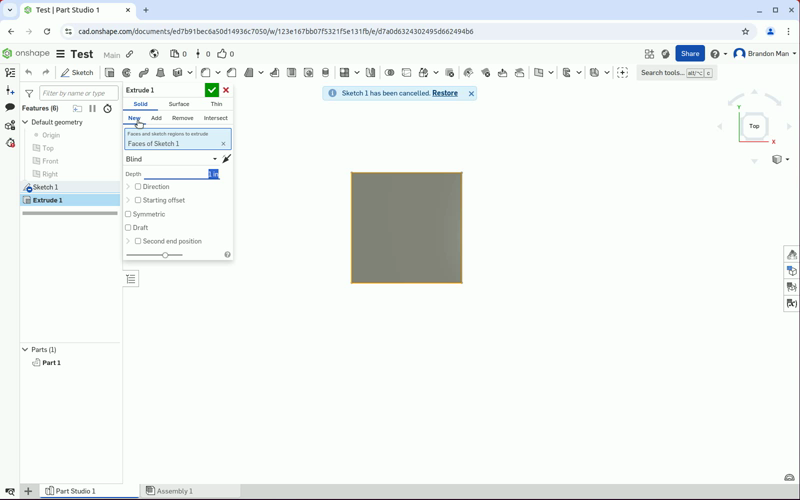
text(0.722)
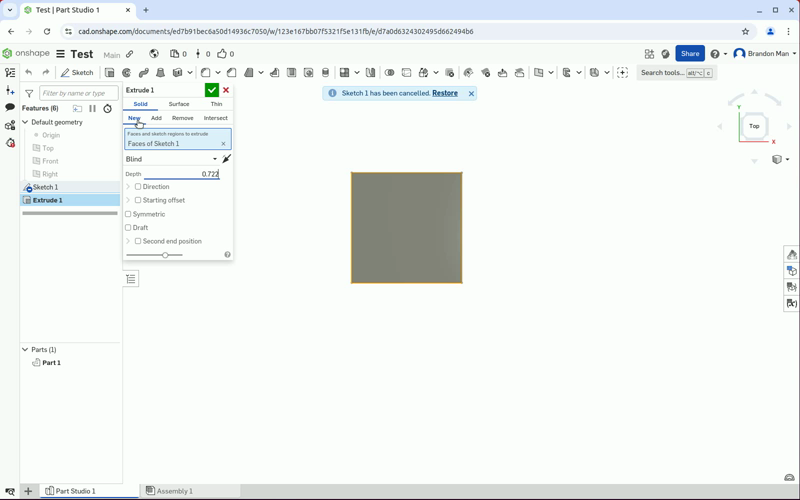
key(enter)
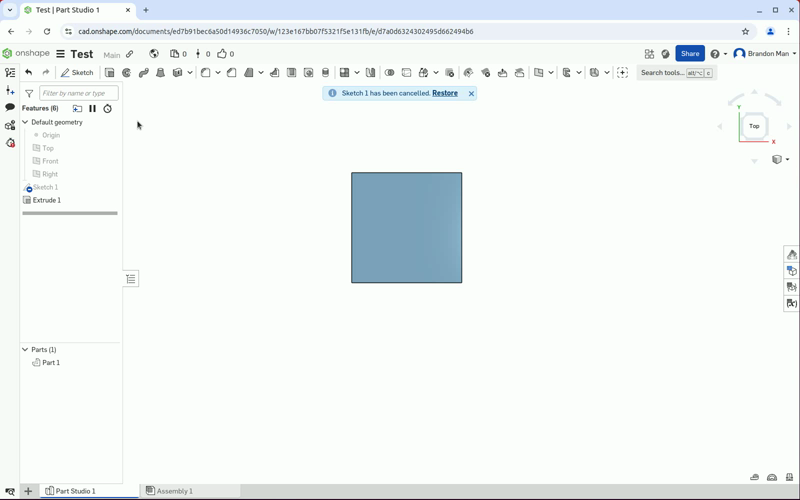
key(shift+h)
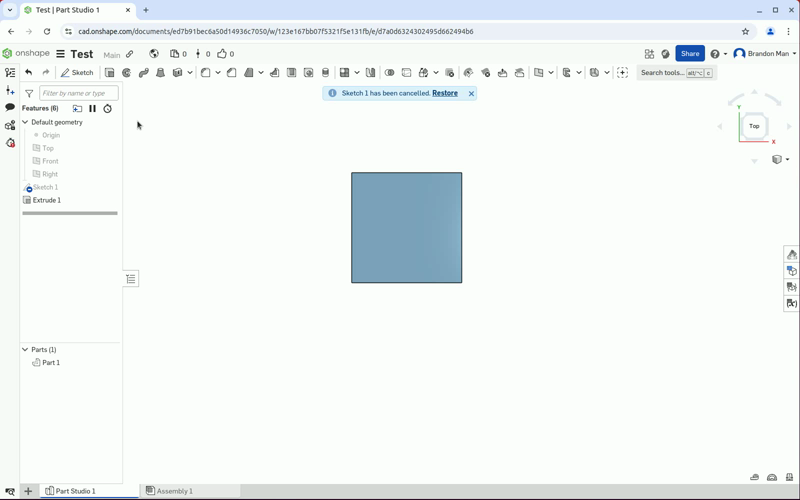
key(shift+h)
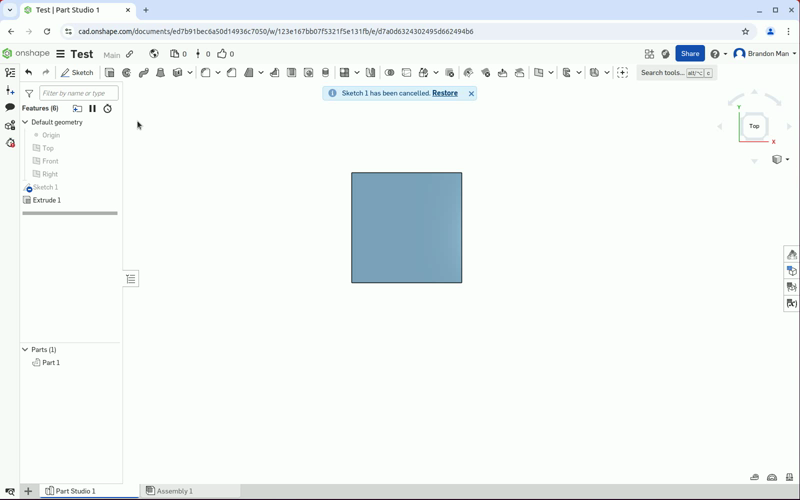
mouse_move(73, 189)
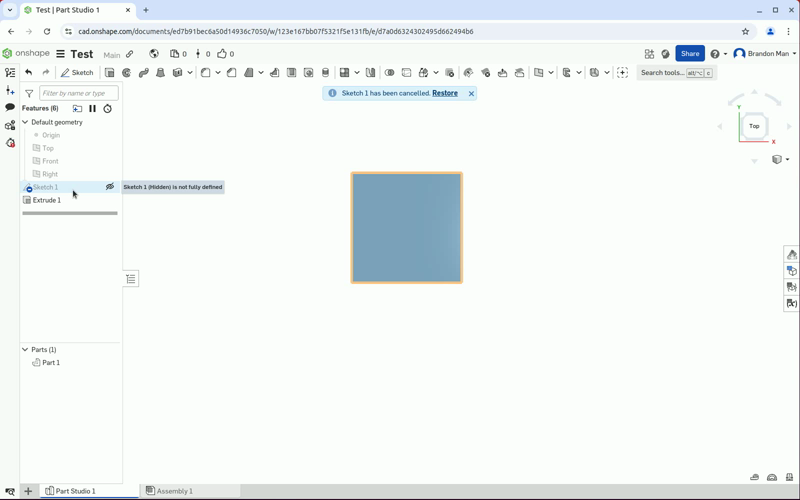
click(73, 189)
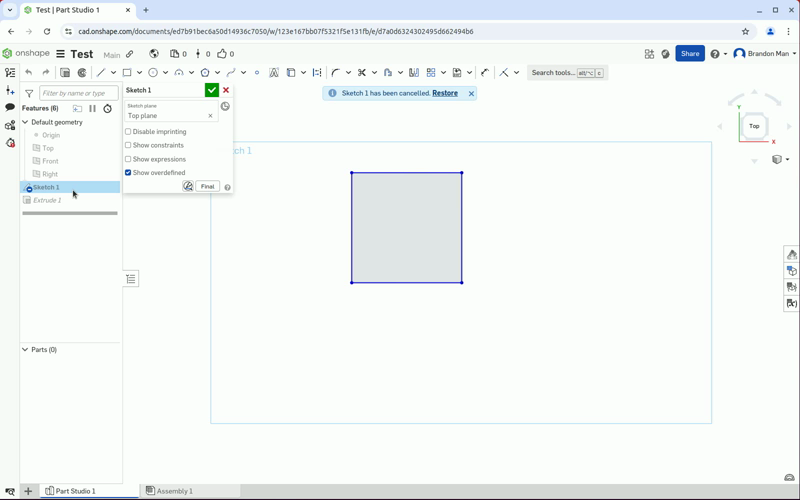
mouse_move(229, 92)
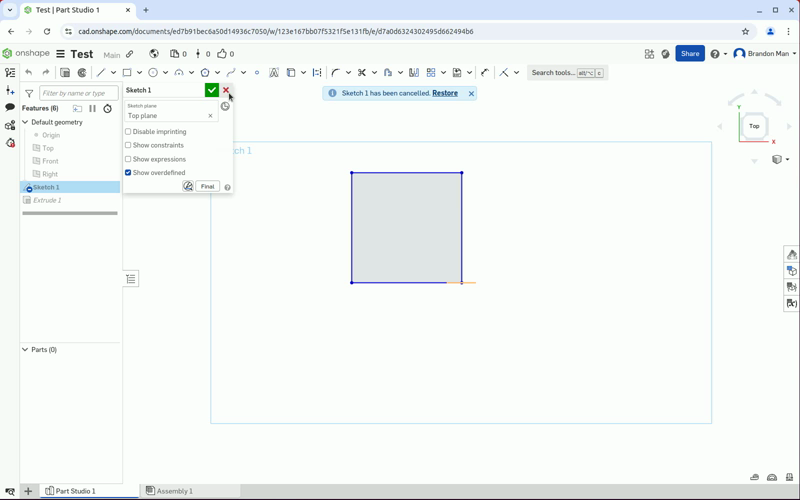
click(229, 92)
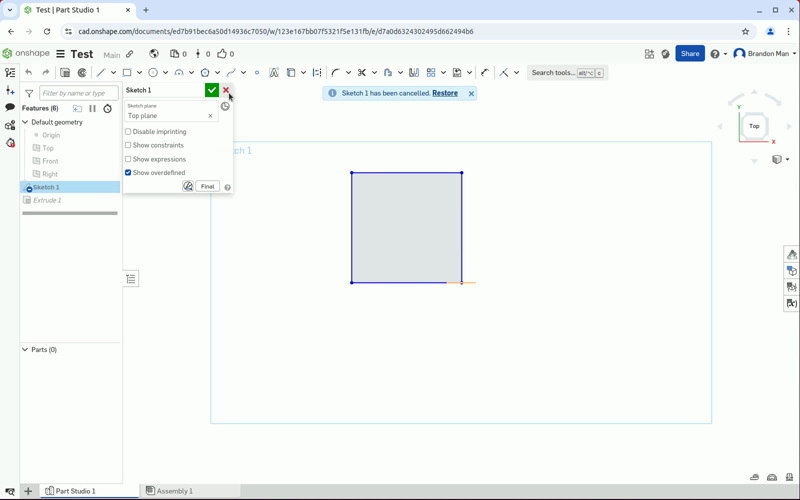
key(shift+s)
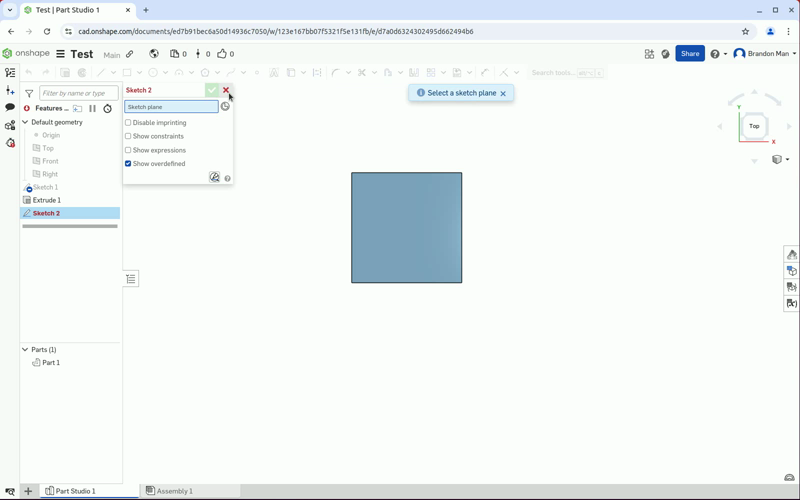
mouse_move(73, 150)
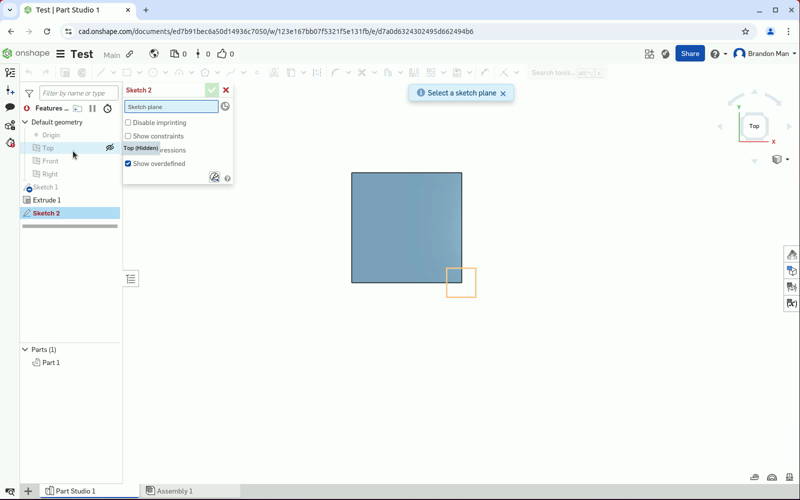
click(73, 150)
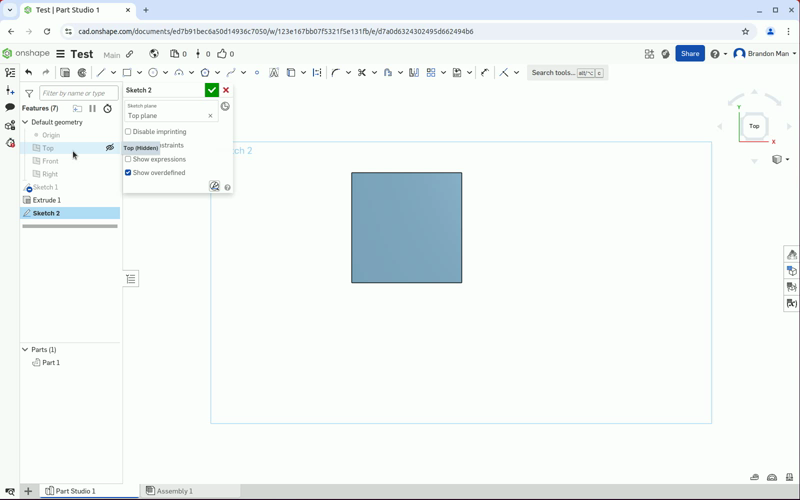
mouse_move(73, 352)
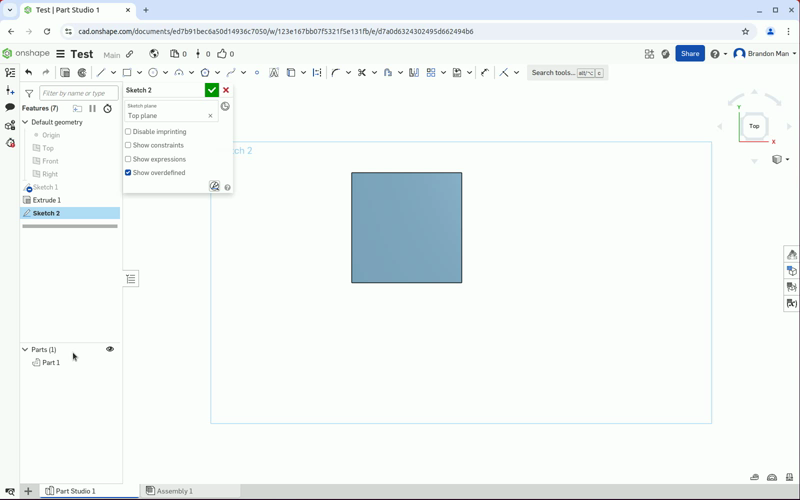
key(y)
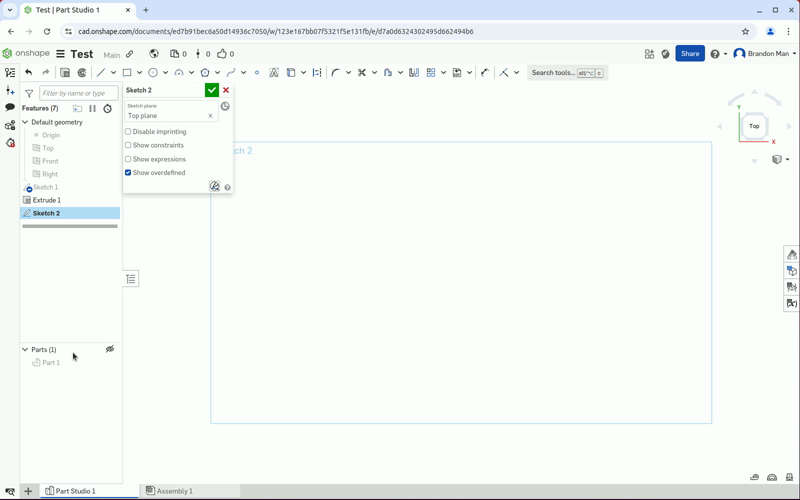
key(l)
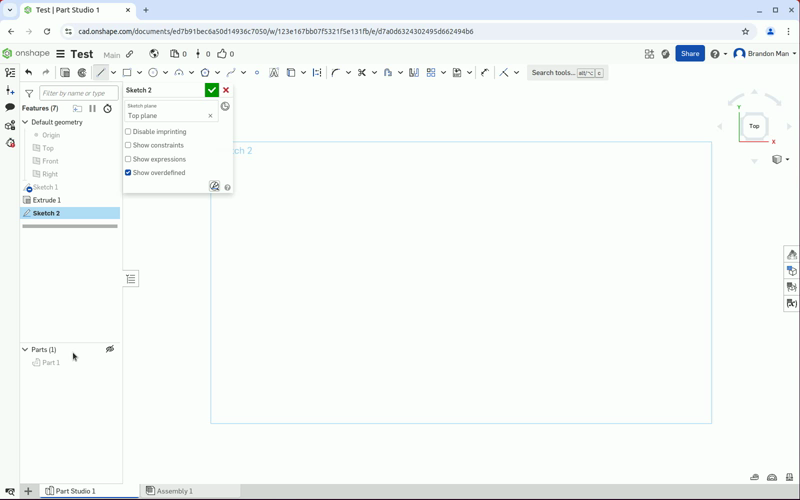
key_down(shift)
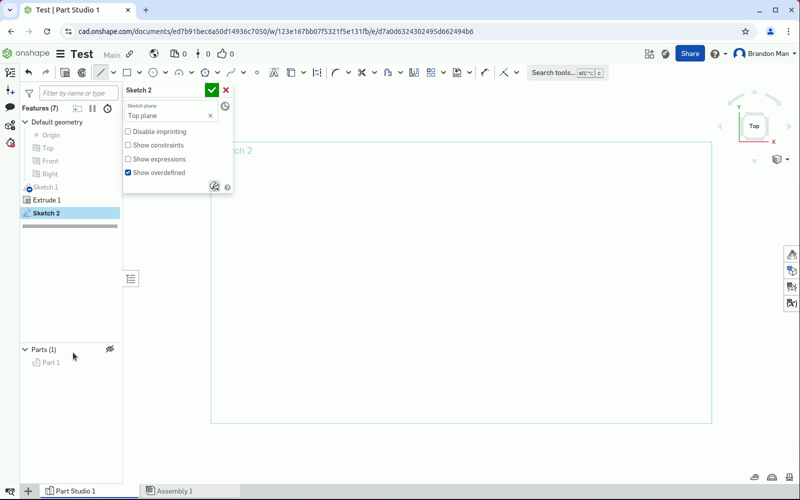
mouse_move(460, 282)
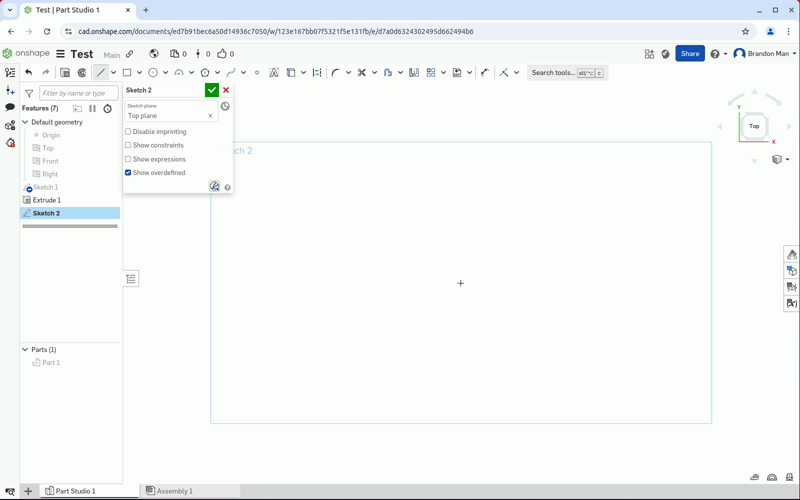
click(460, 282)
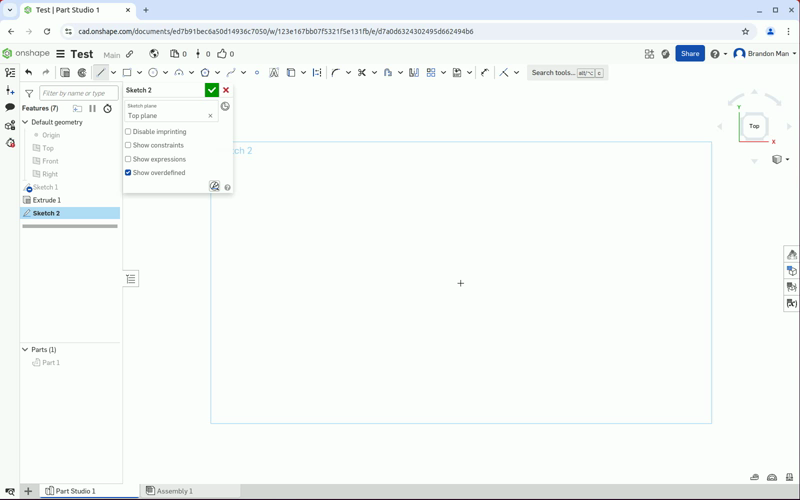
key_up(shift)
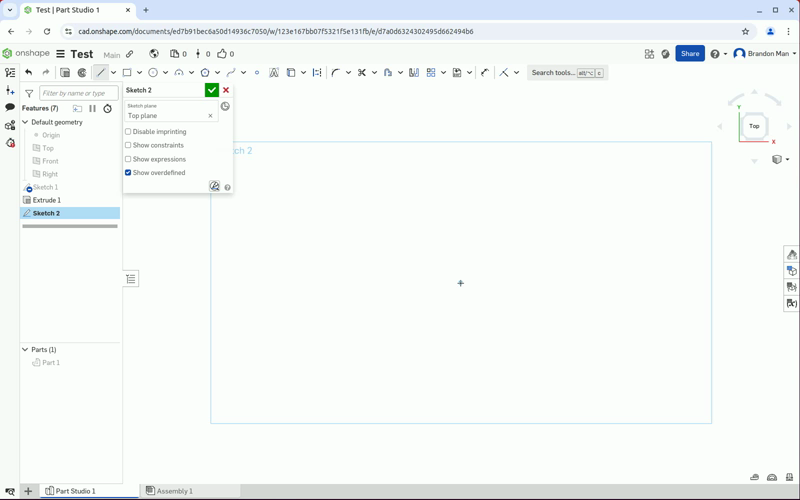
key_down(shift)
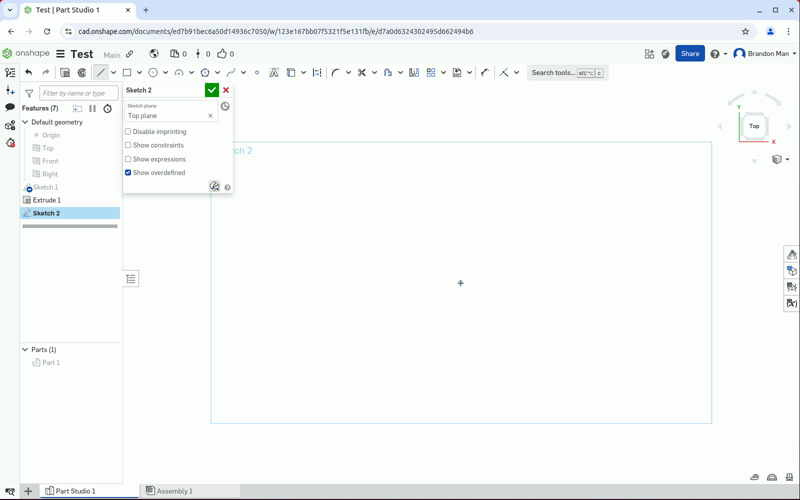
mouse_move(570, 282)
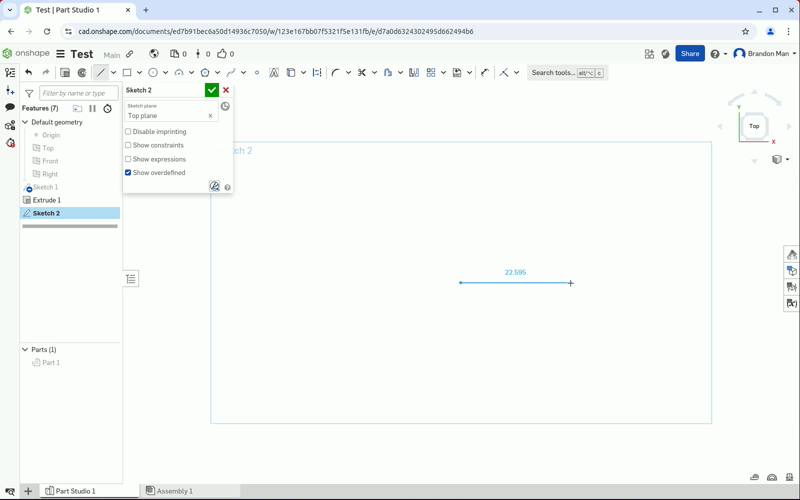
click(570, 282)
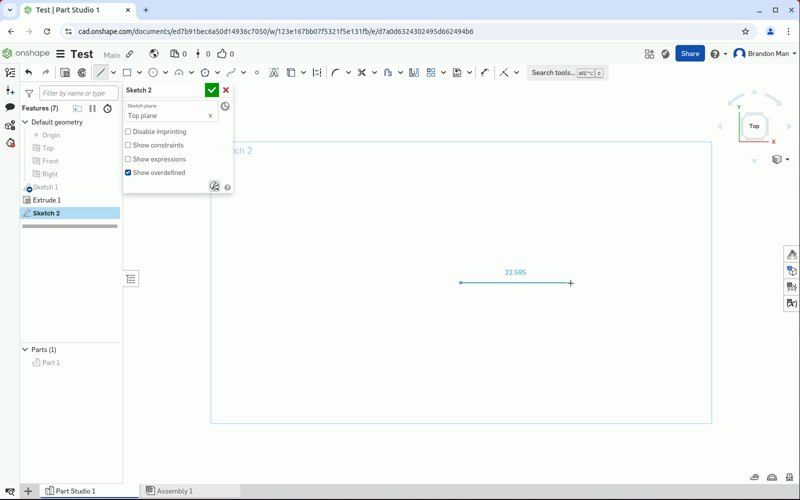
key_up(shift)
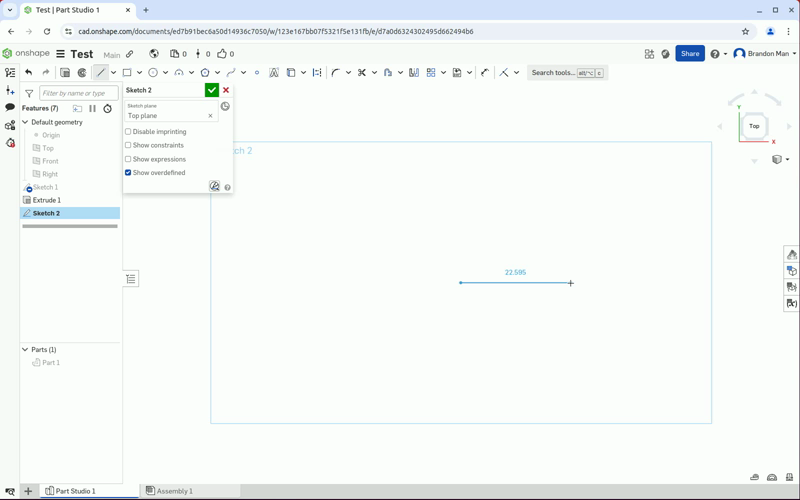
key_down(shift)
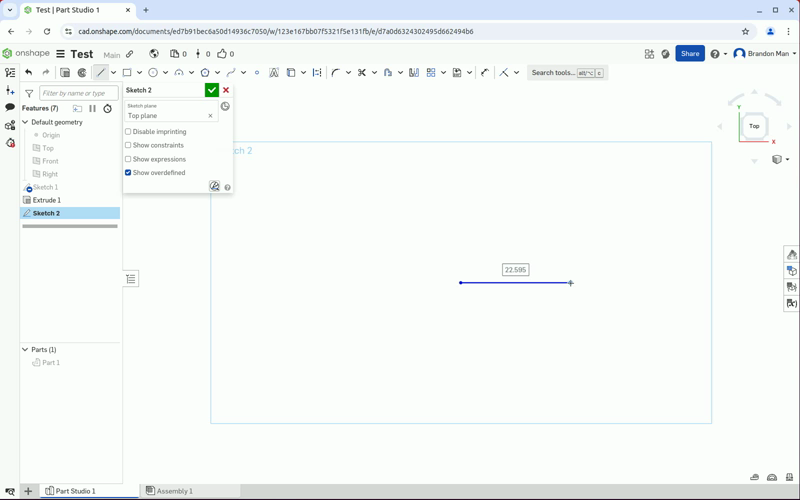
mouse_move(570, 172)
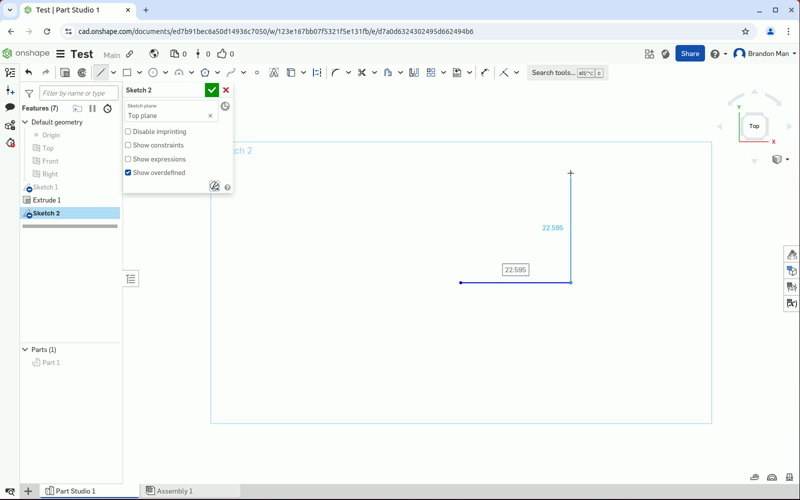
click(570, 172)
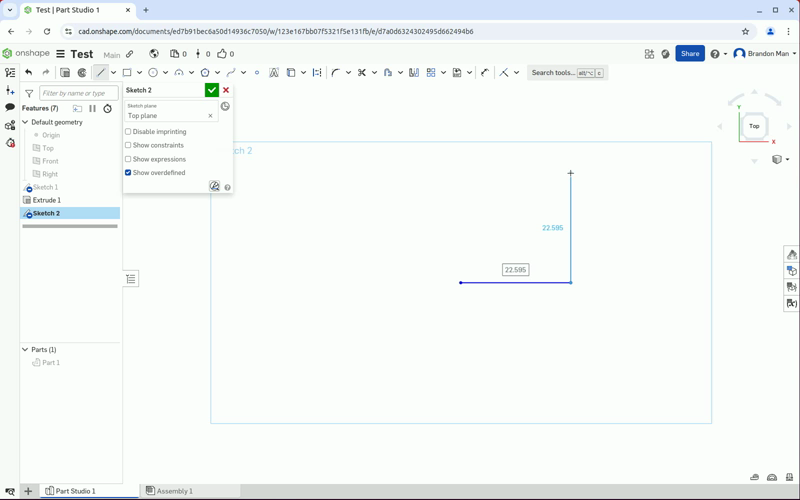
key_up(shift)
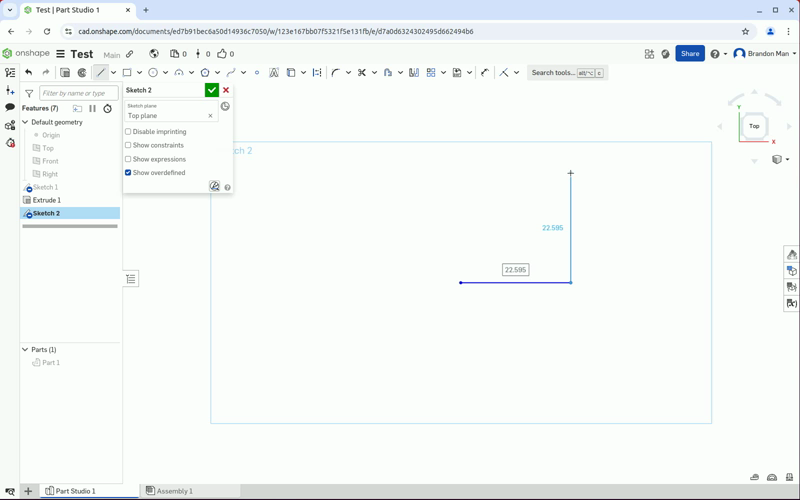
key_down(shift)
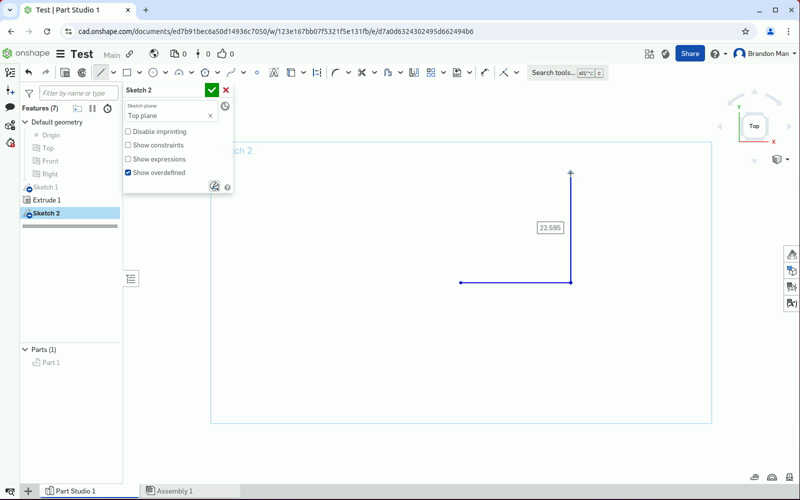
mouse_move(460, 172)
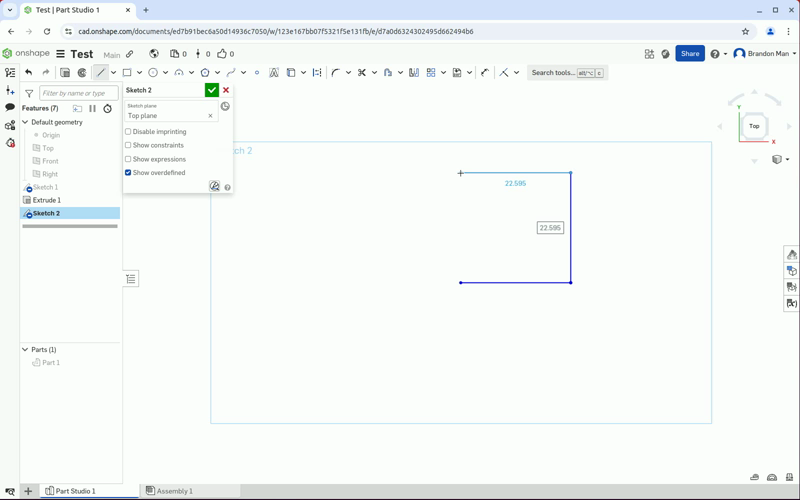
click(460, 172)
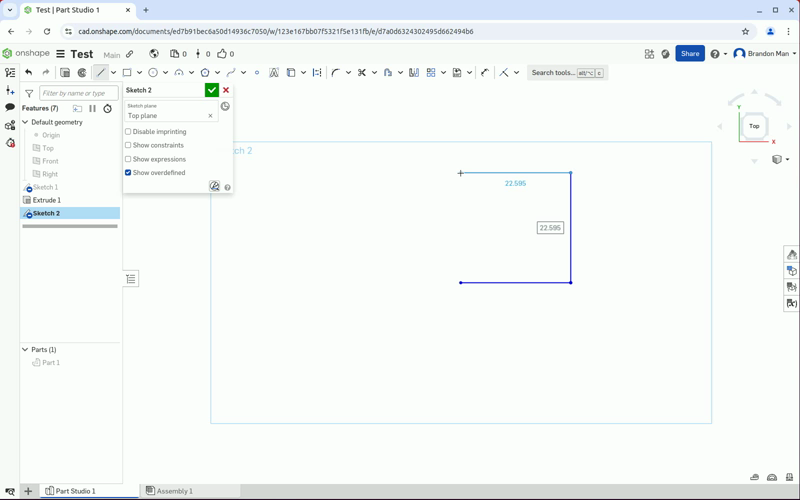
key_up(shift)
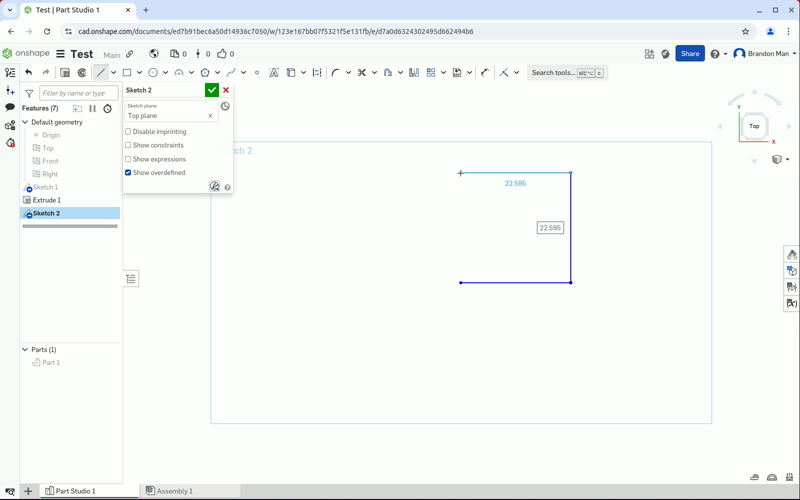
key_down(shift)
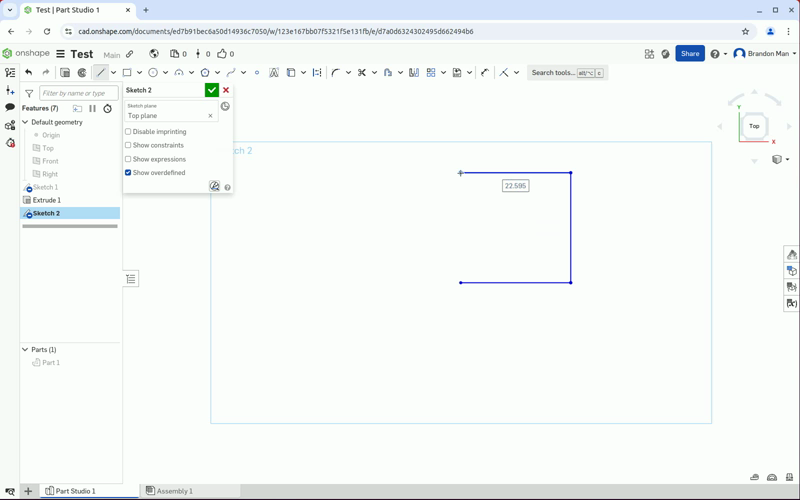
mouse_move(460, 282)
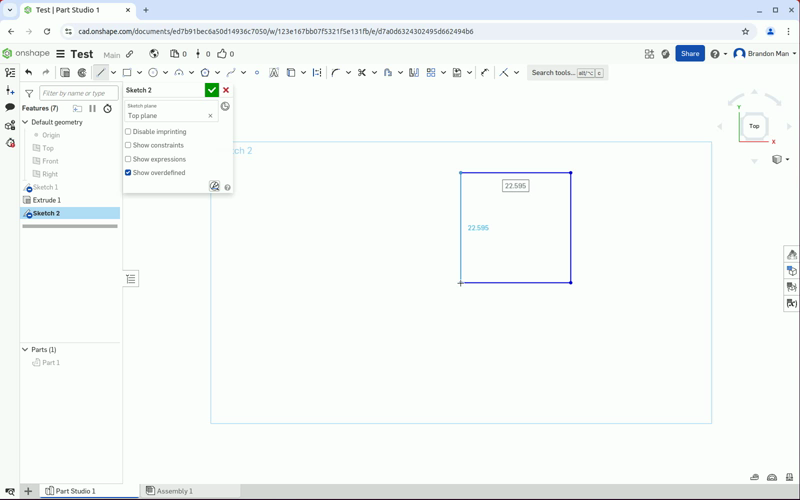
key_up(shift)
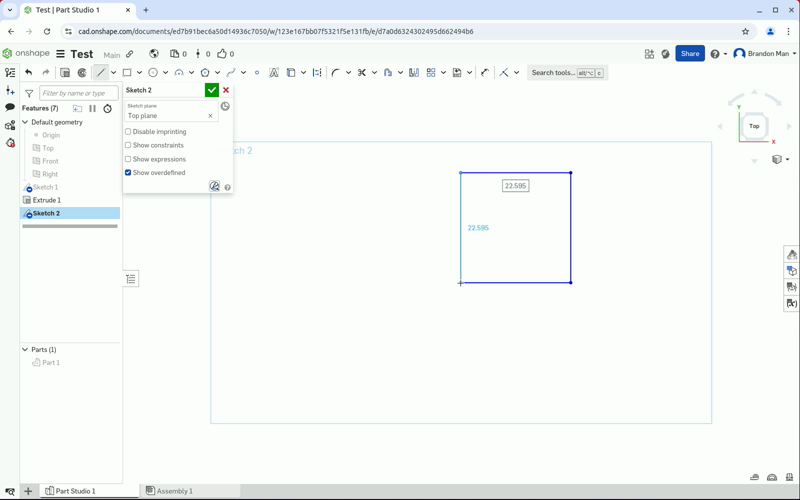
click(460, 282)
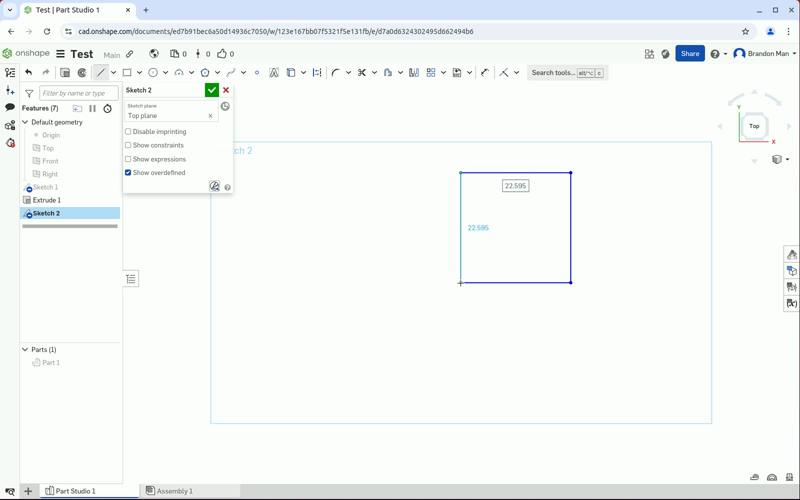
key(esc)
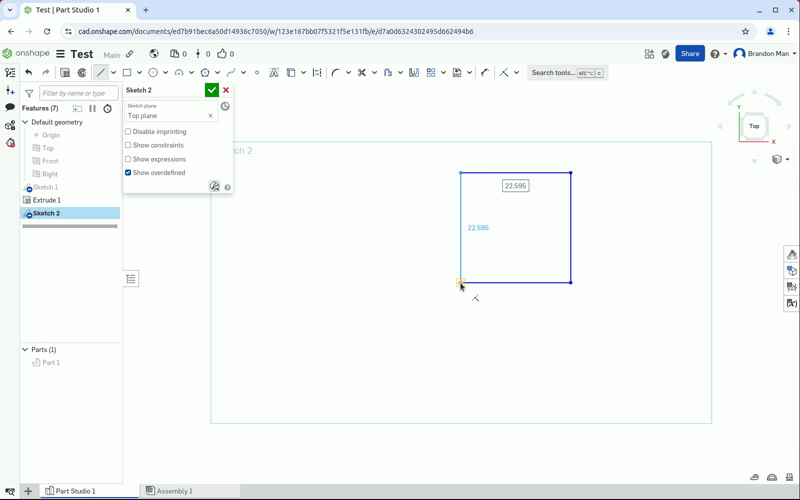
mouse_move(515, 206)
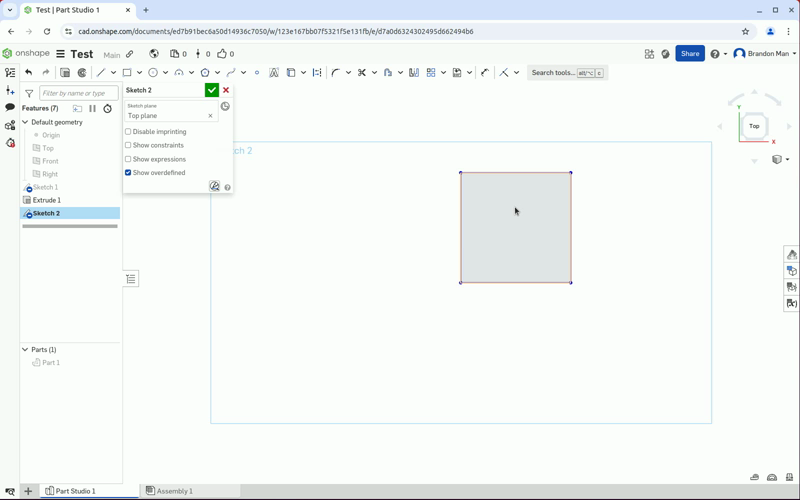
click(515, 206)
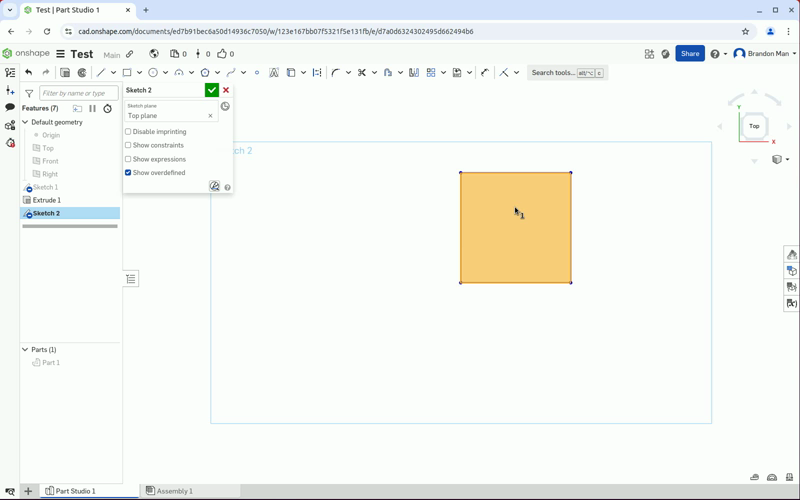
mouse_move(73, 352)
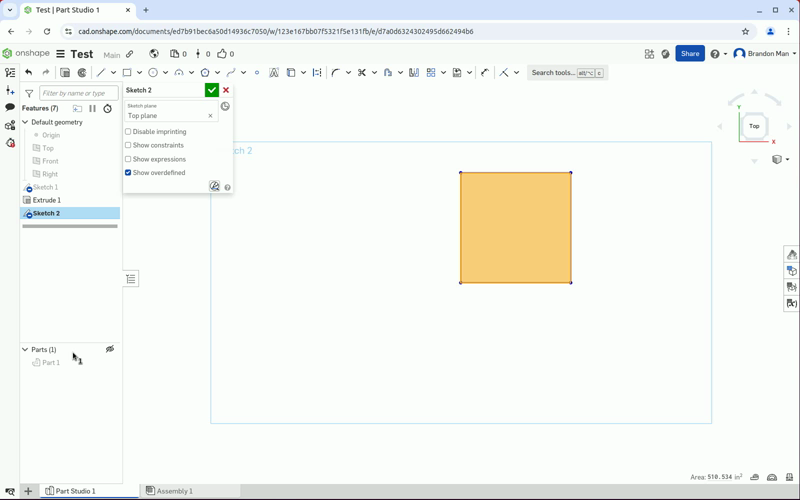
key(shift+y)
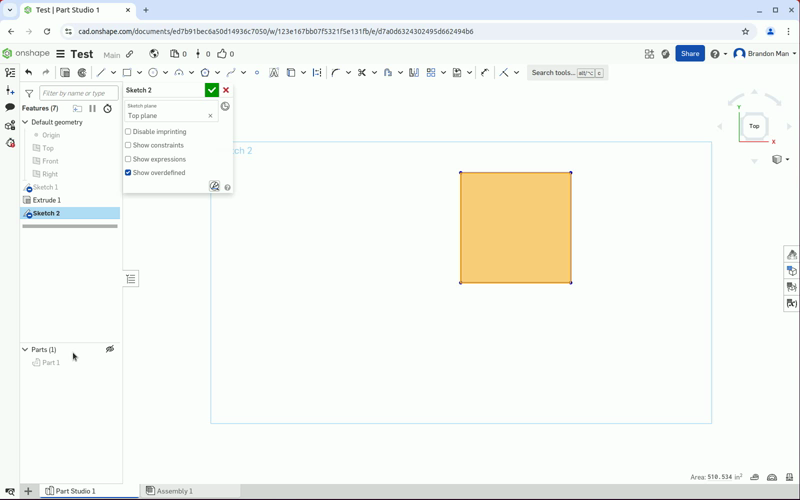
key(shift+e)
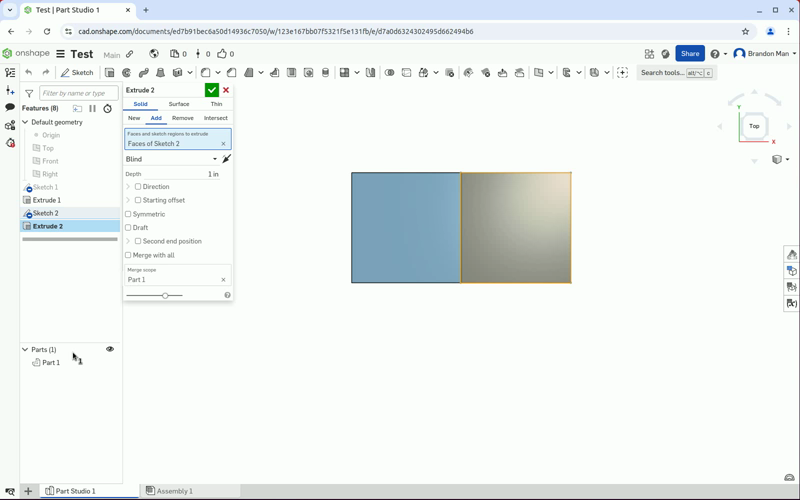
mouse_move(143, 106)
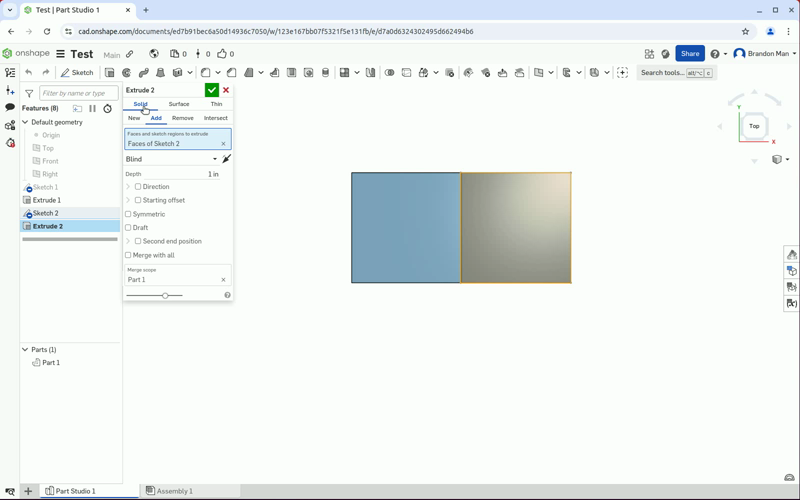
click(143, 106)
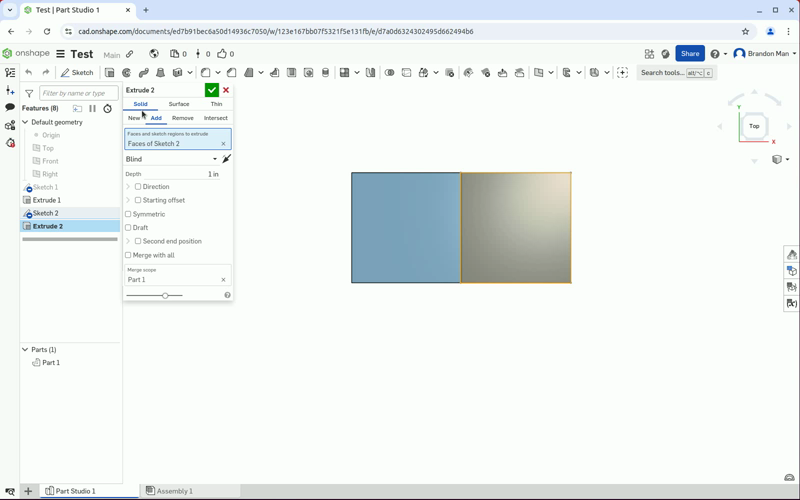
mouse_move(137, 120)
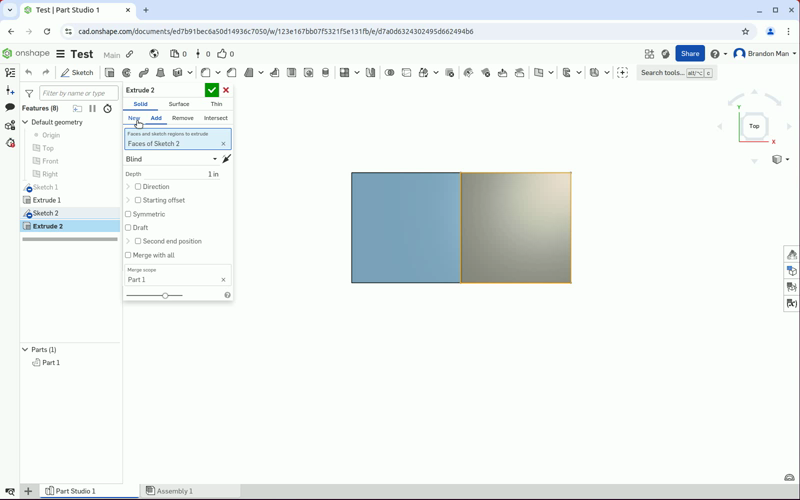
click(137, 120)
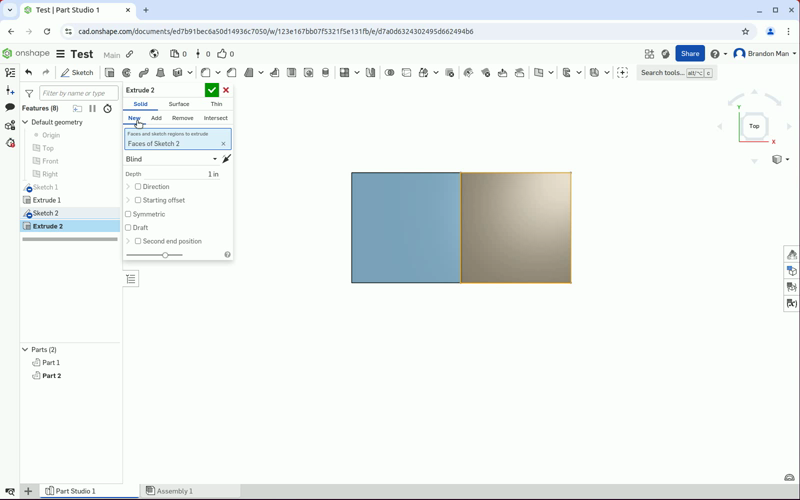
key(tab, 4)
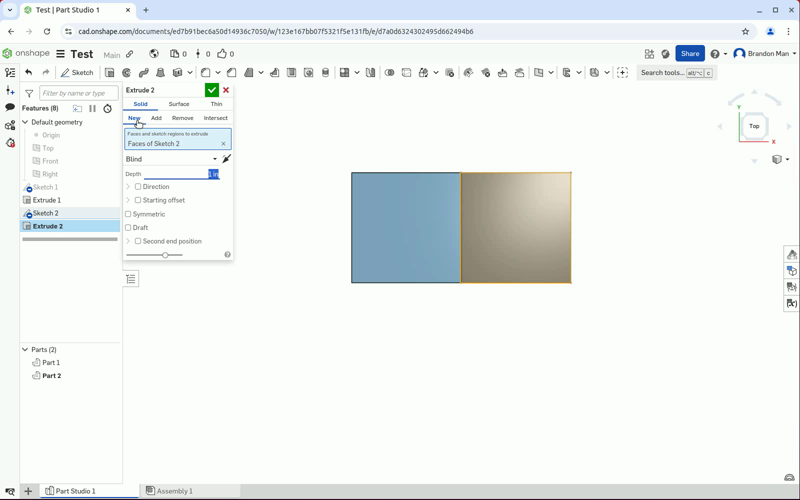
text(0.722)
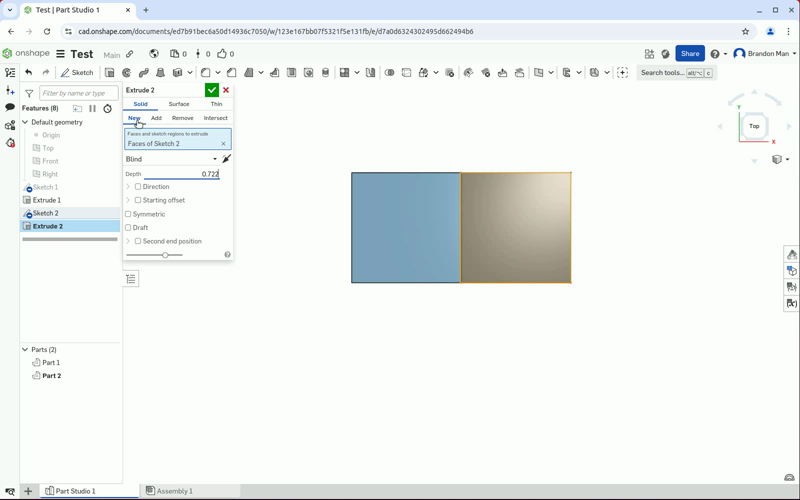
key(enter)
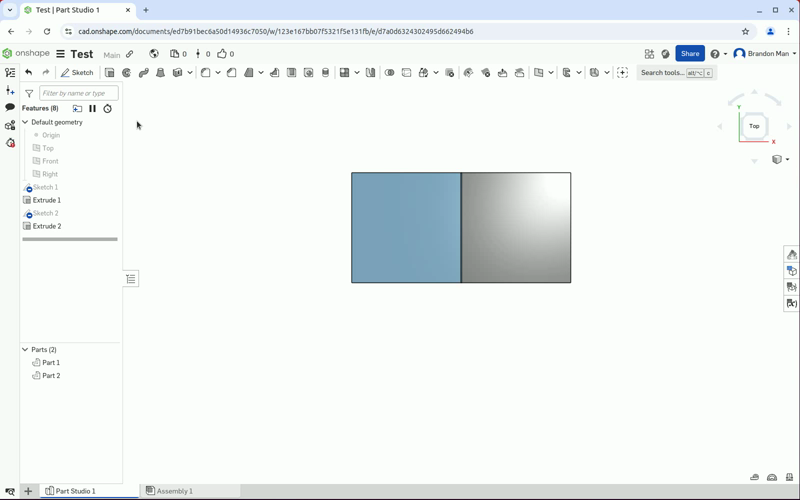
key(shift+h)
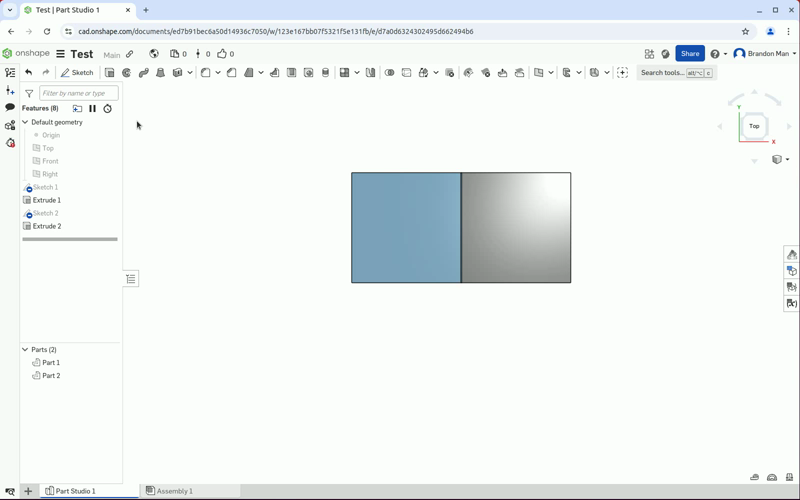
key(shift+h)
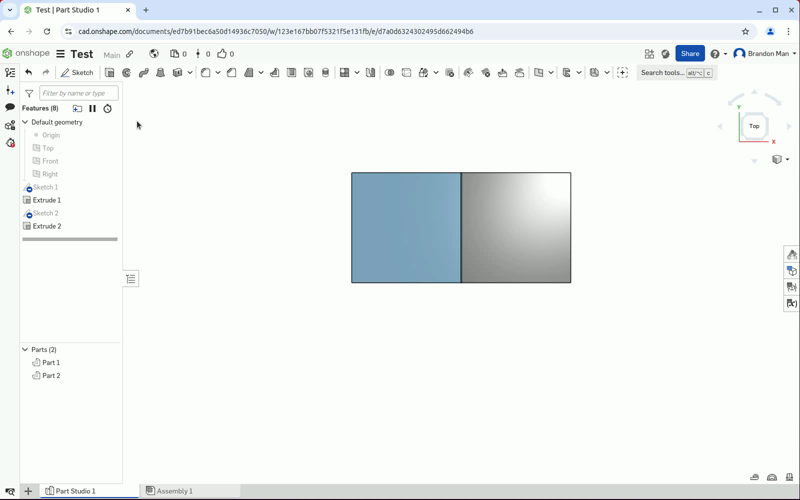
mouse_move(73, 189)
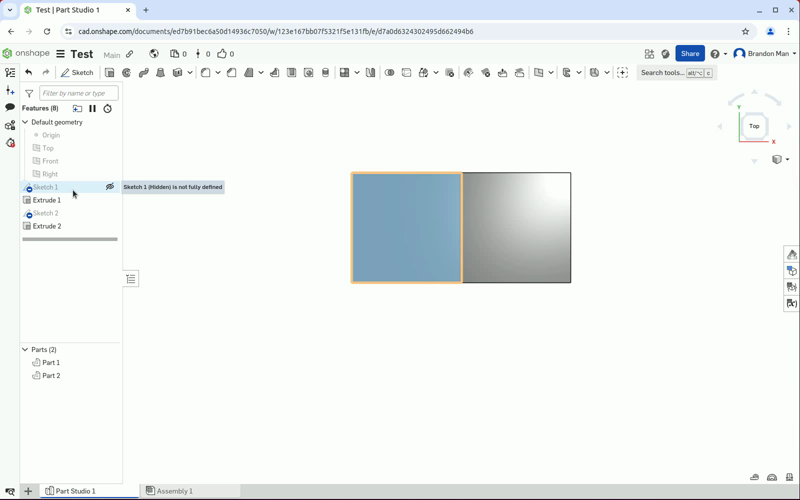
click(73, 189)
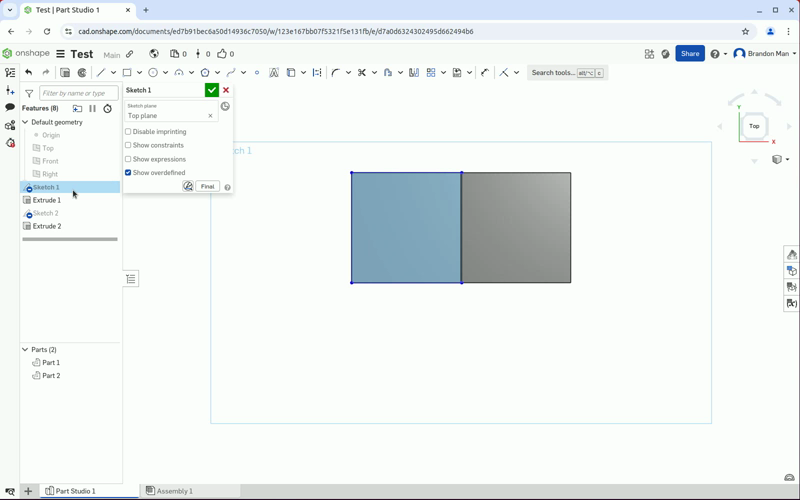
mouse_move(229, 92)
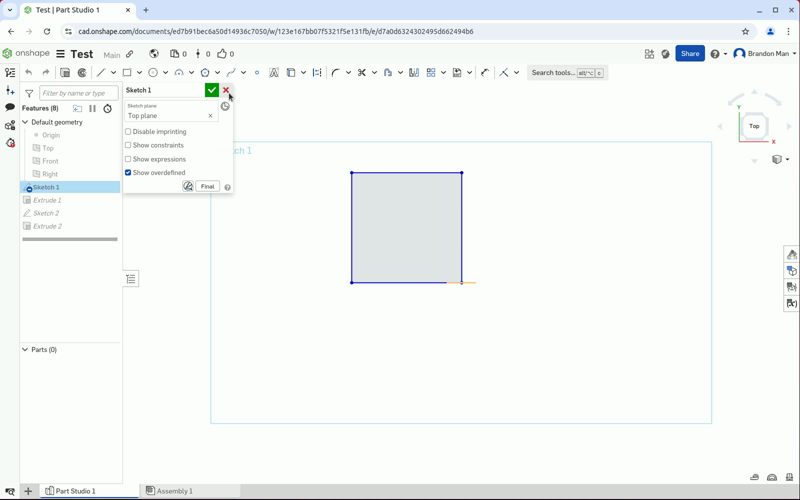
click(229, 92)
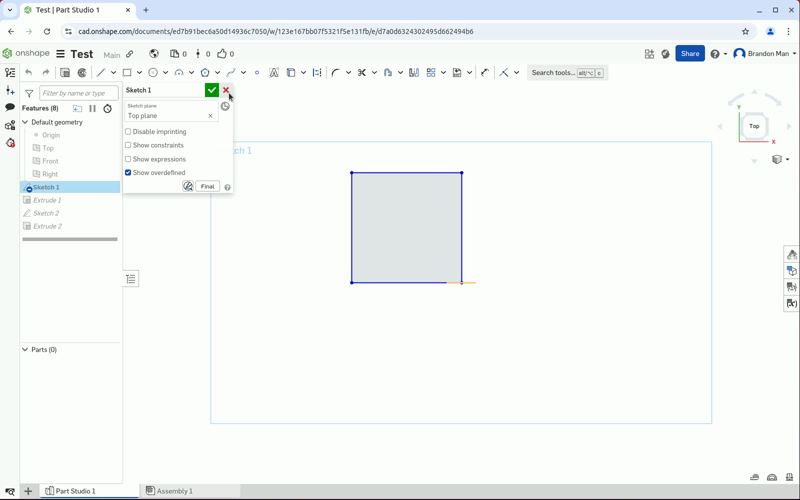
key(shift+s)
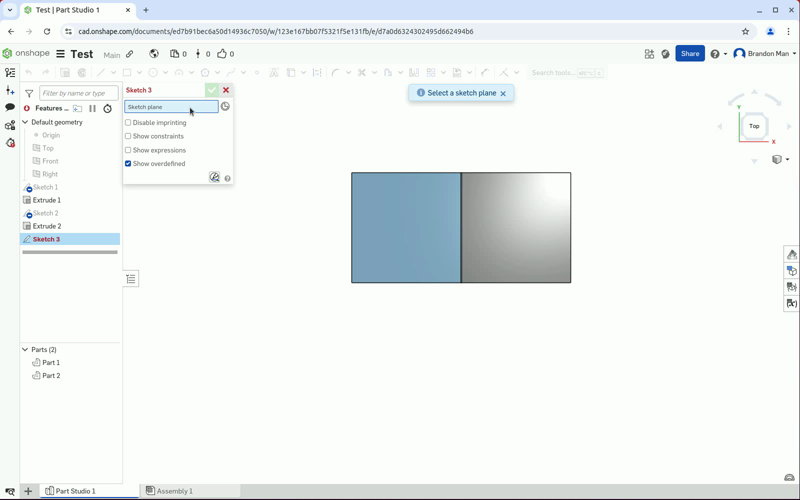
mouse_move(73, 150)
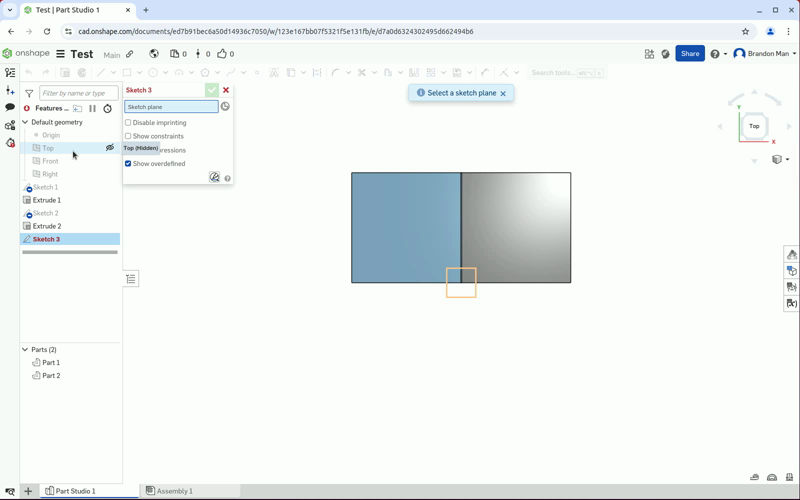
click(73, 150)
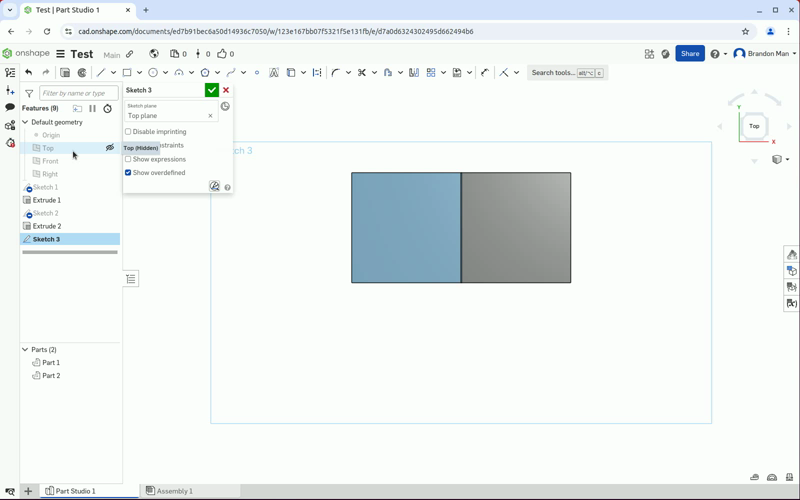
mouse_move(73, 352)
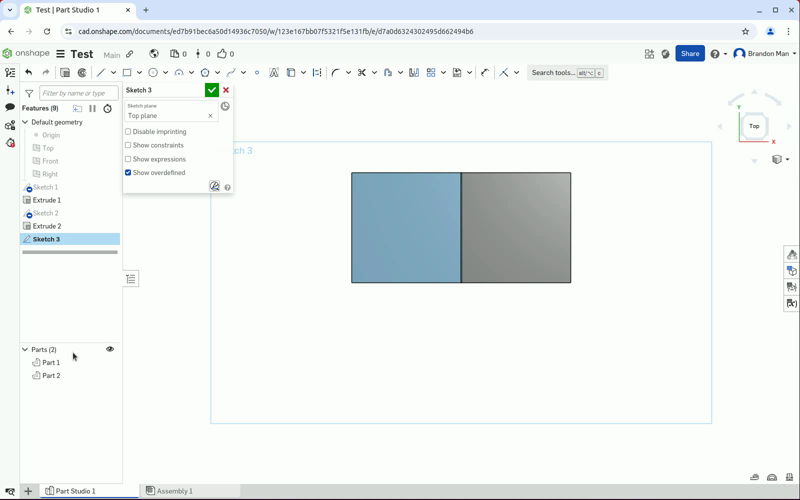
key(y)
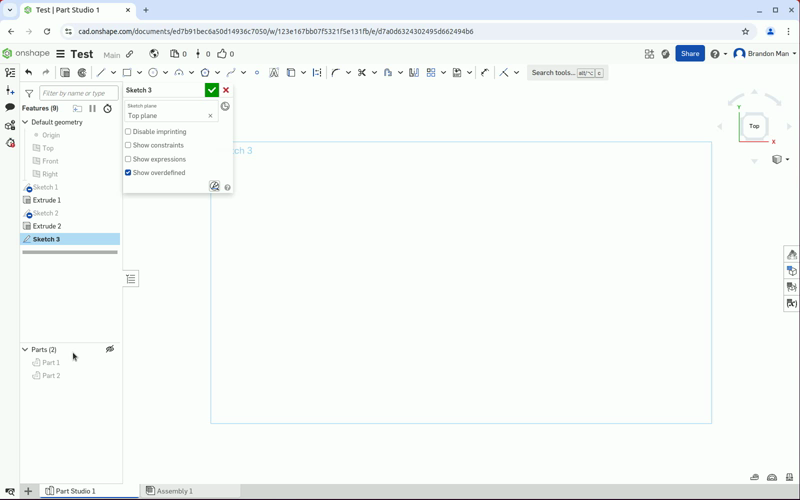
key(l)
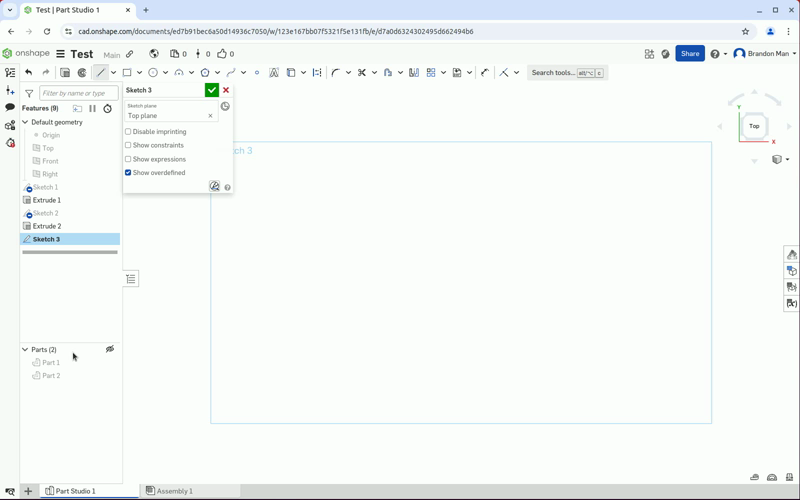
key_down(shift)
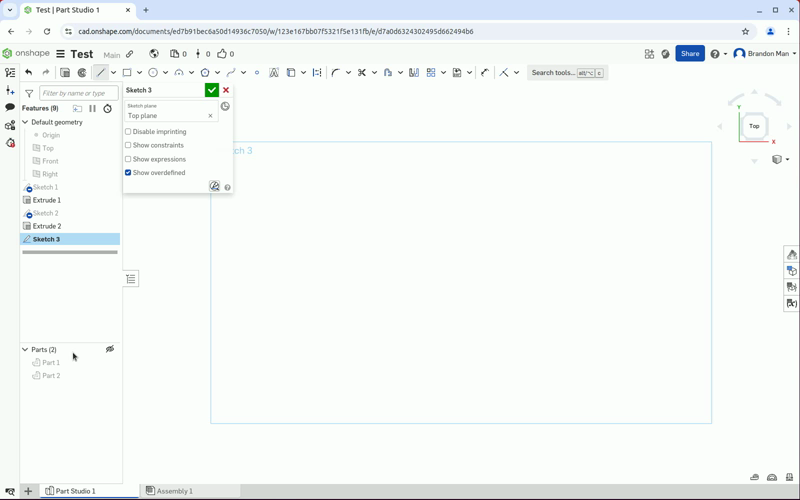
mouse_move(351, 393)
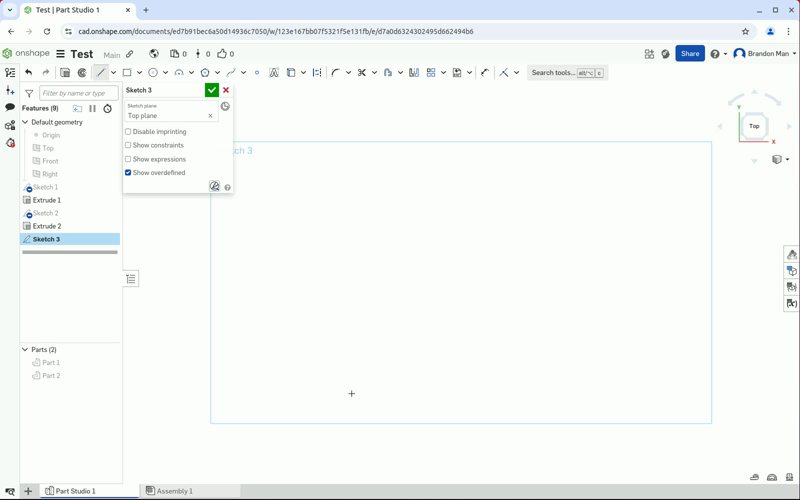
click(351, 393)
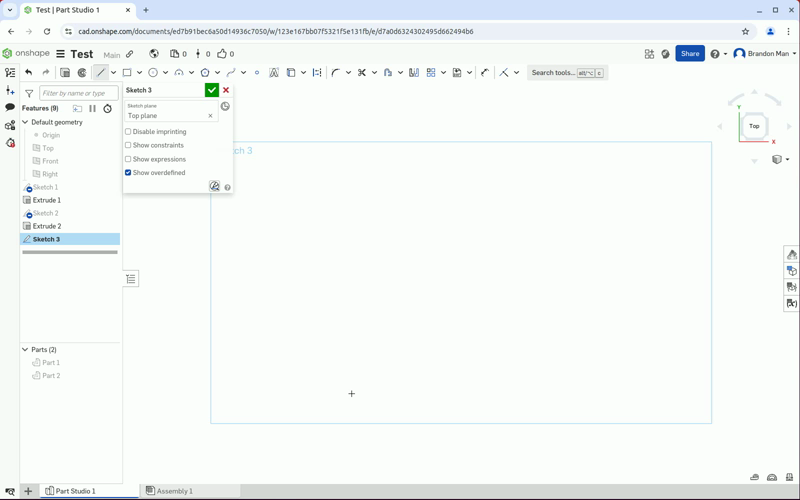
key_up(shift)
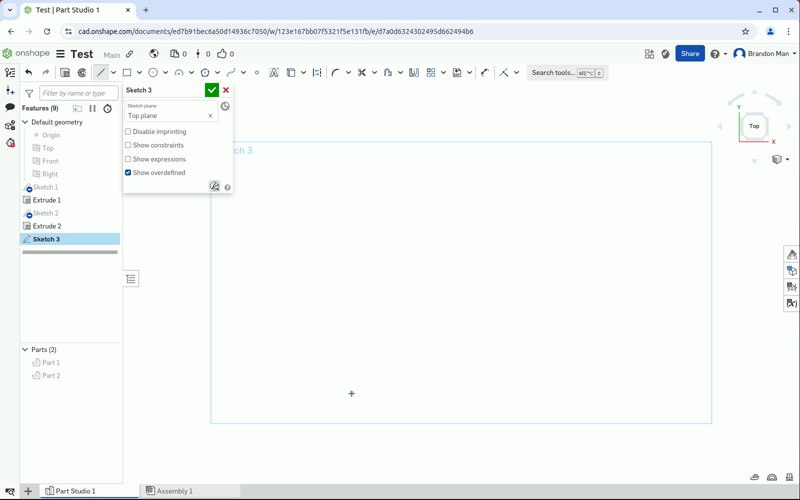
key_down(shift)
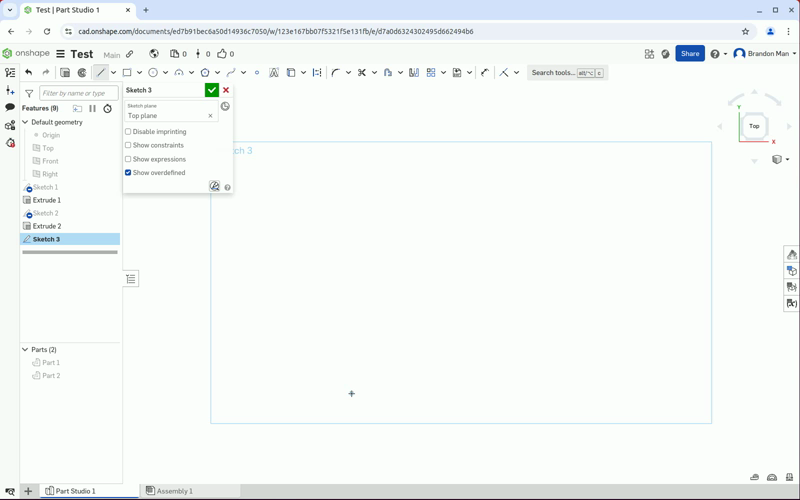
mouse_move(461, 393)
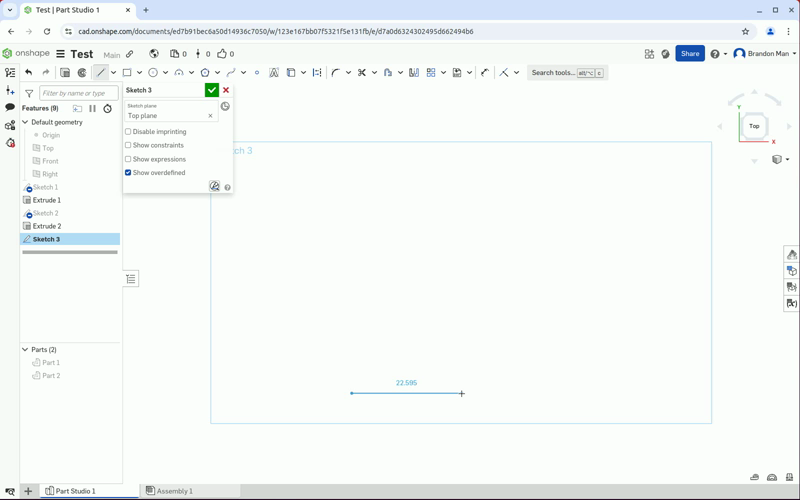
click(461, 393)
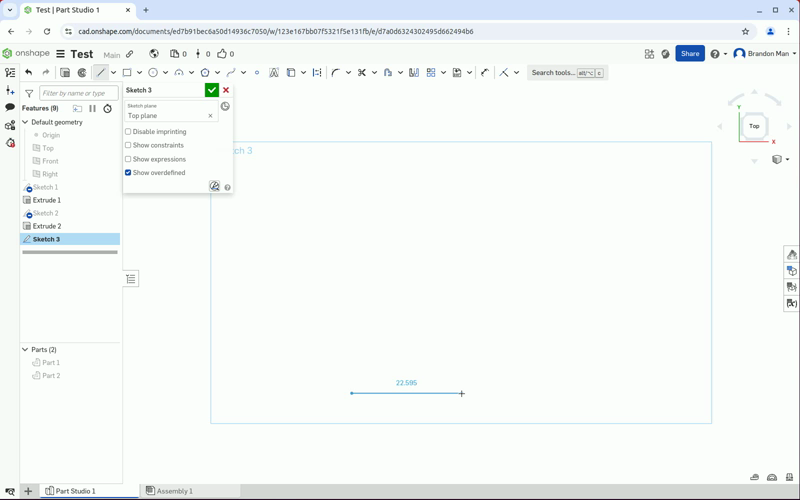
key_up(shift)
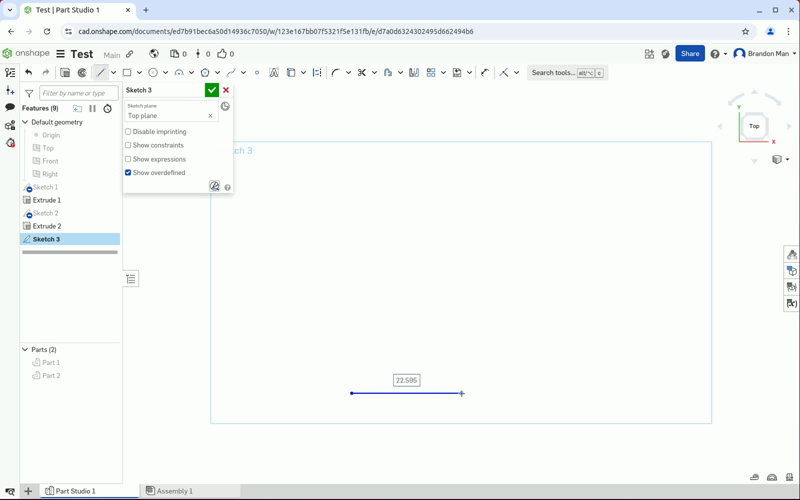
key_down(shift)
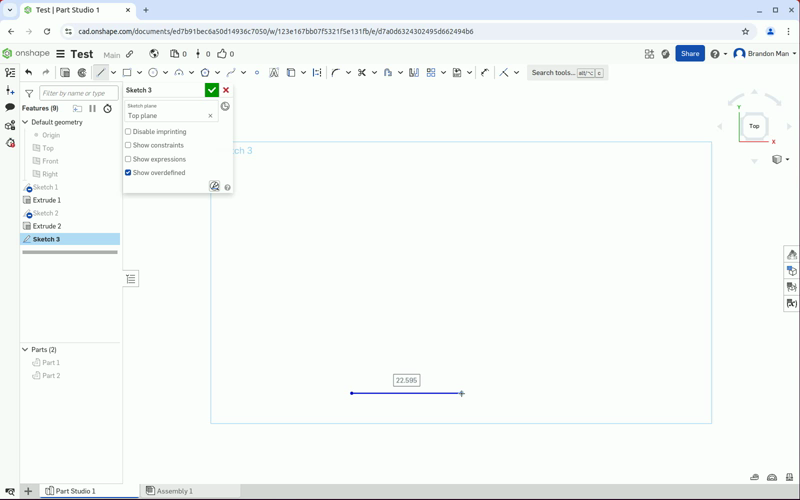
mouse_move(461, 282)
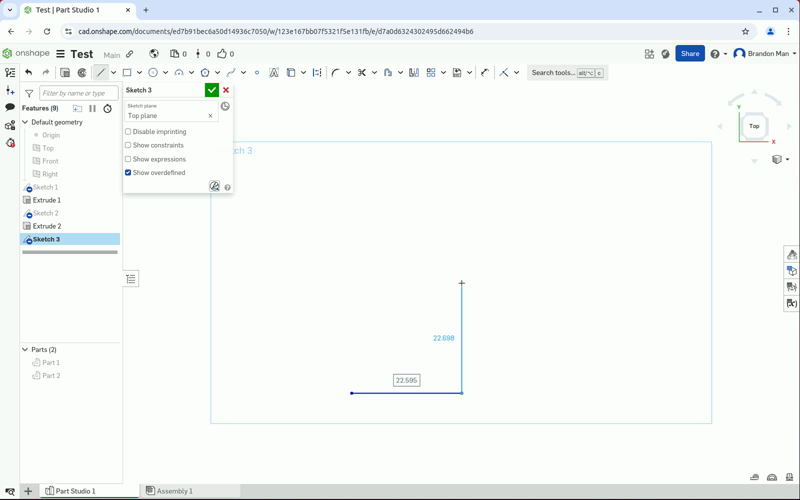
click(461, 282)
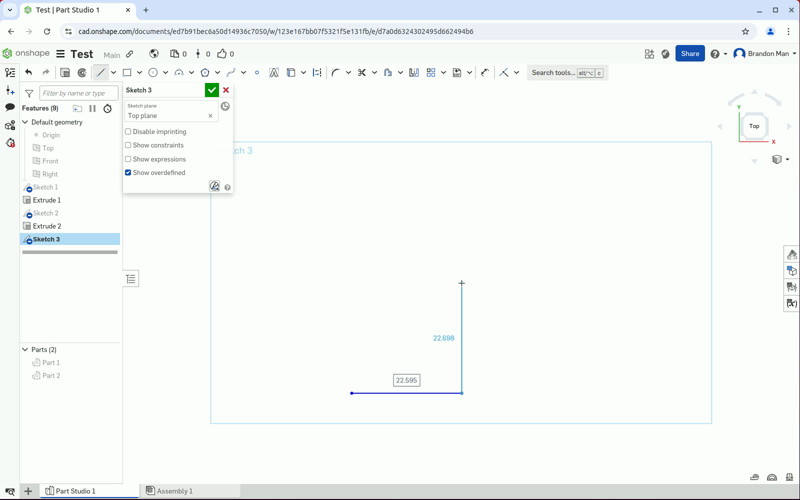
key_up(shift)
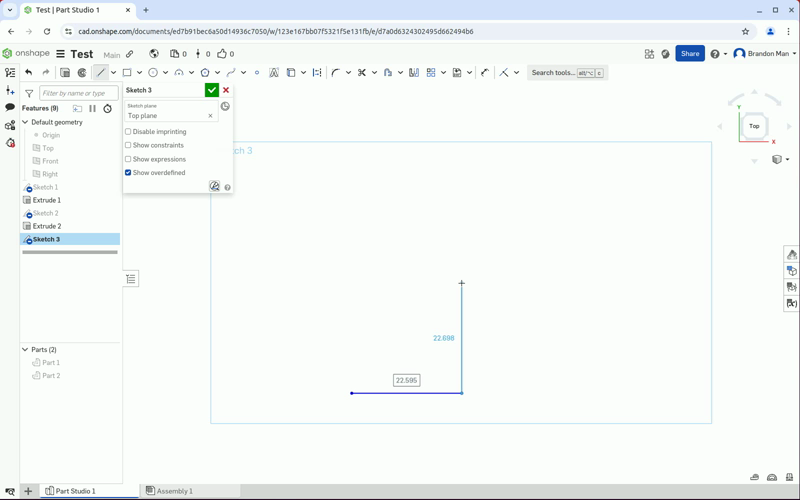
key_down(shift)
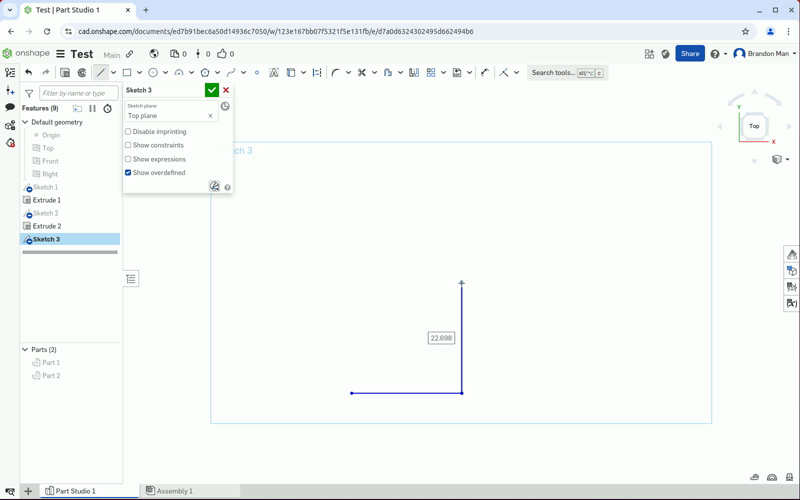
mouse_move(351, 282)
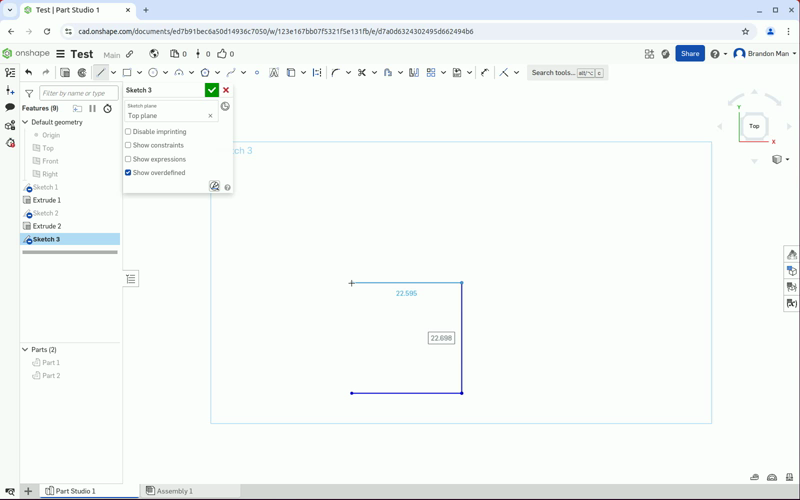
click(351, 282)
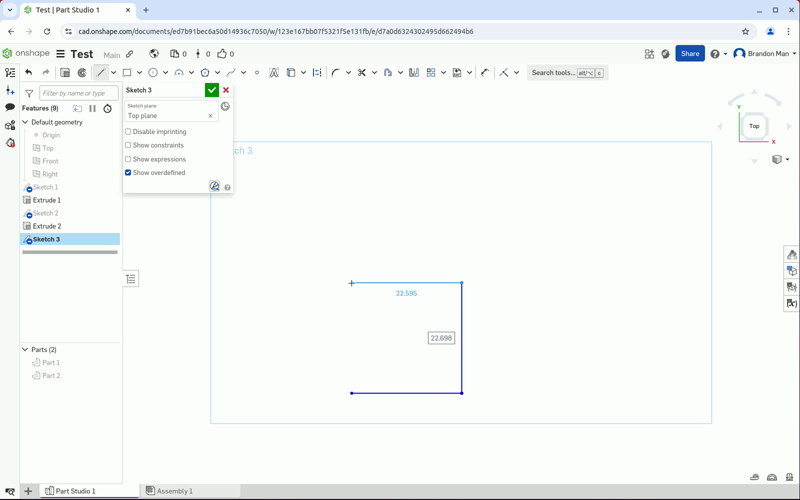
key_up(shift)
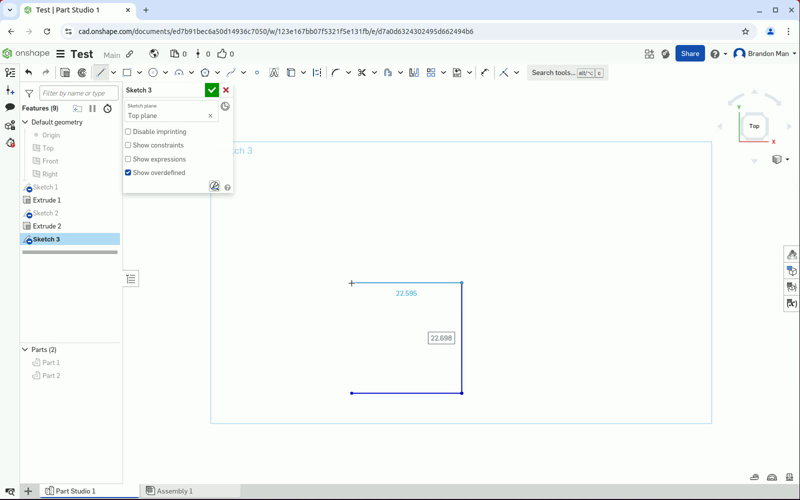
key_down(shift)
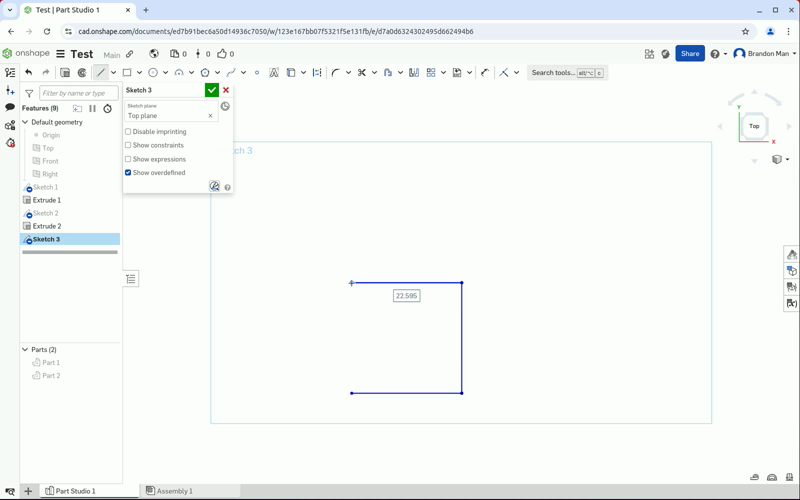
mouse_move(351, 393)
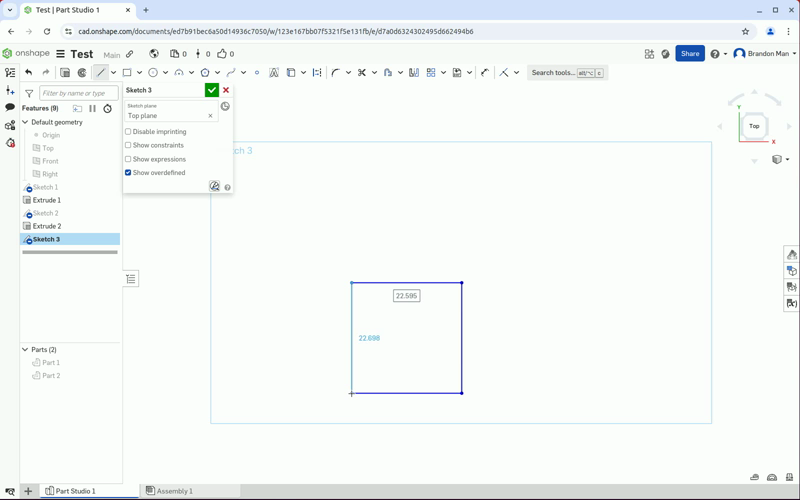
key_up(shift)
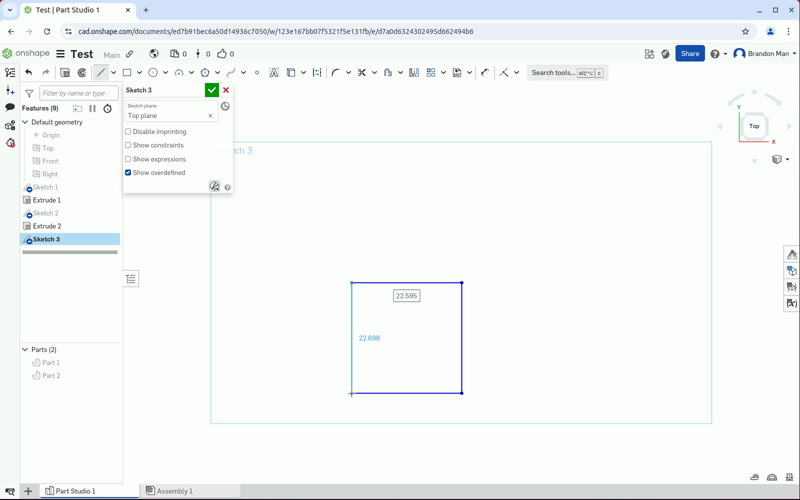
click(351, 393)
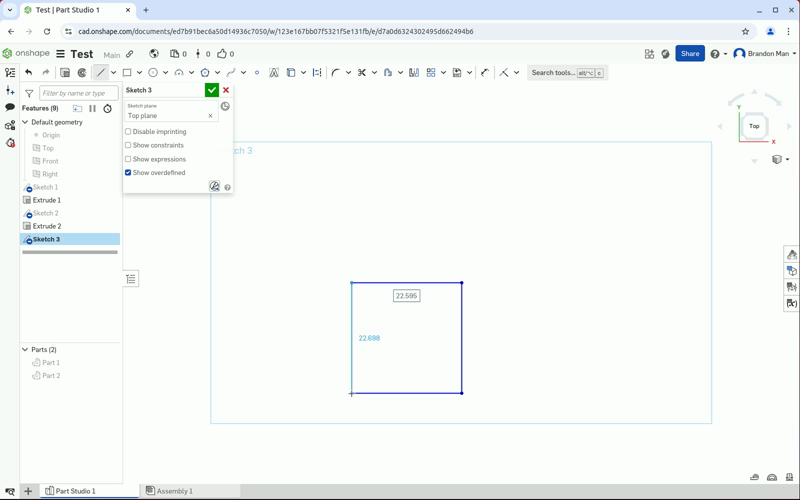
key(esc)
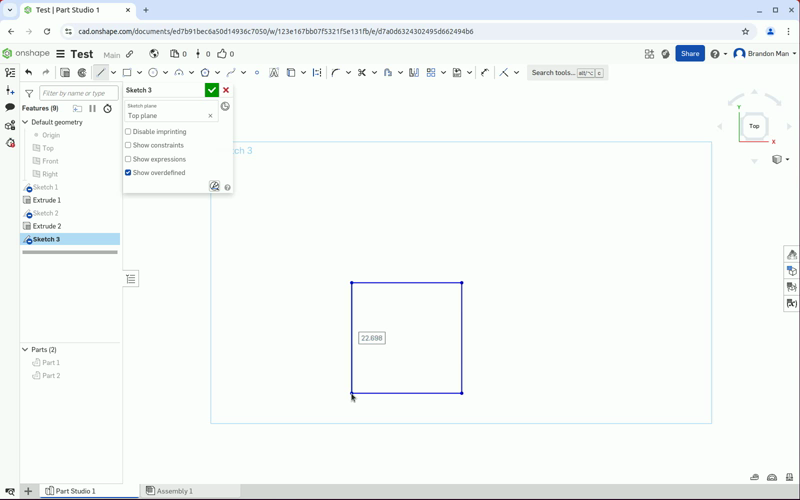
mouse_move(451, 340)
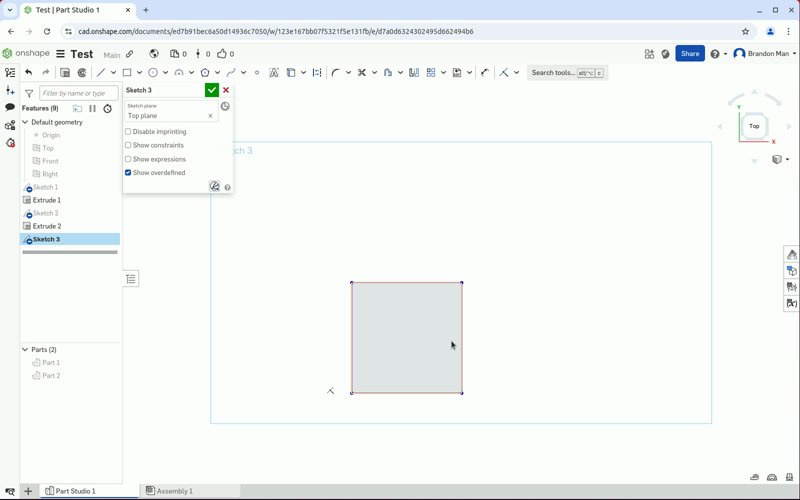
click(451, 340)
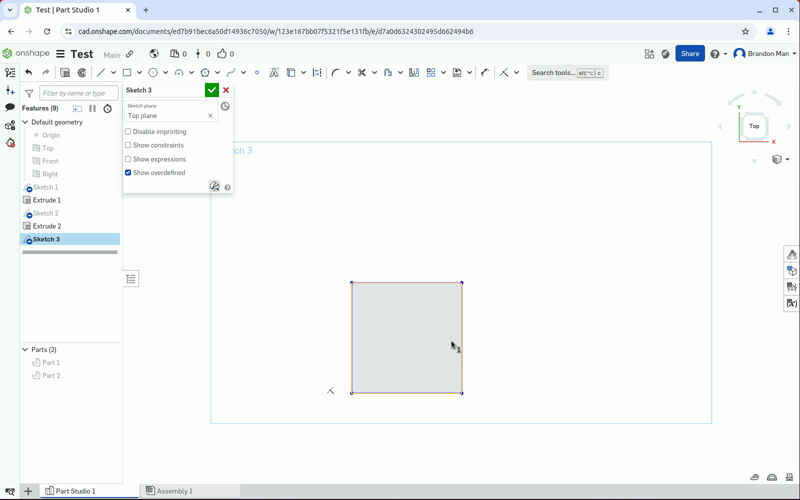
mouse_move(73, 352)
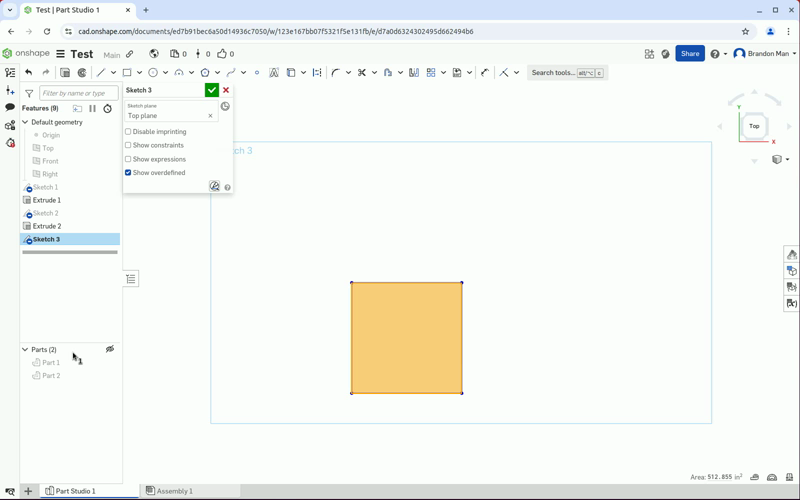
key(shift+y)
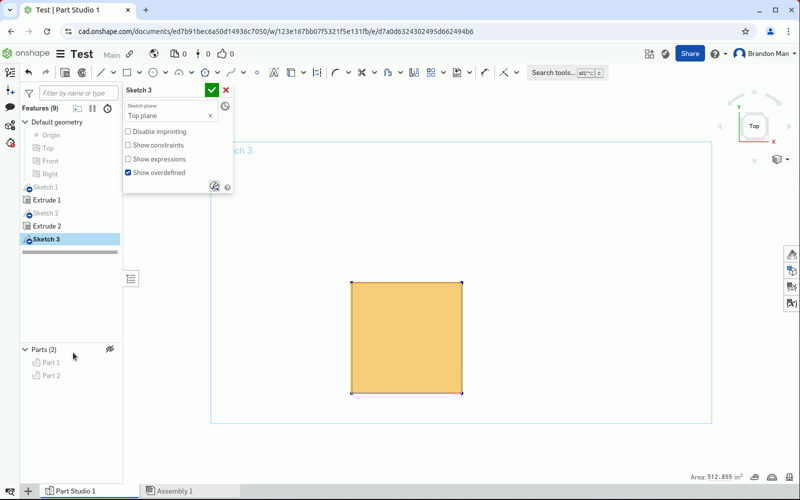
key(shift+e)
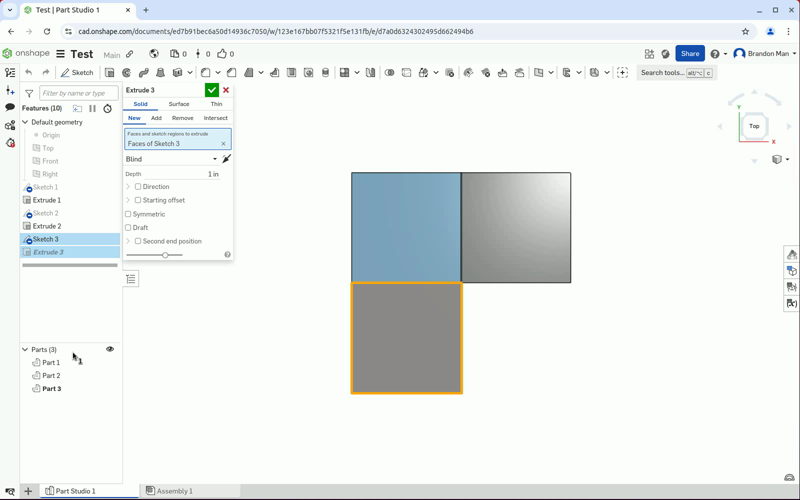
mouse_move(143, 106)
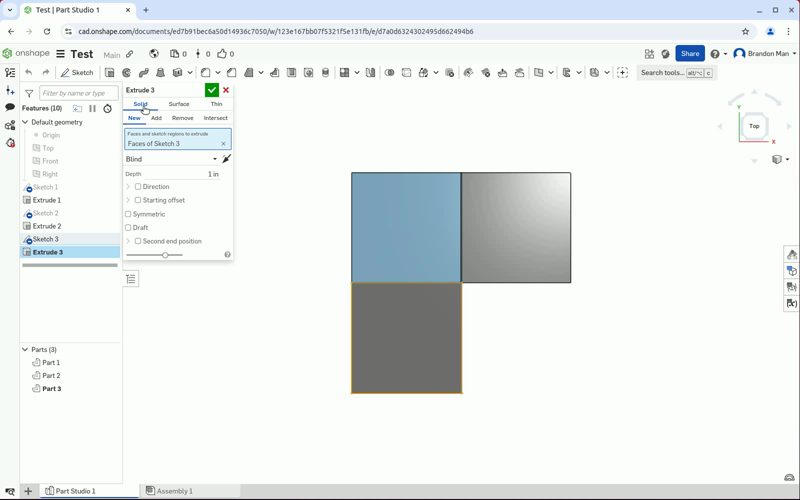
click(143, 106)
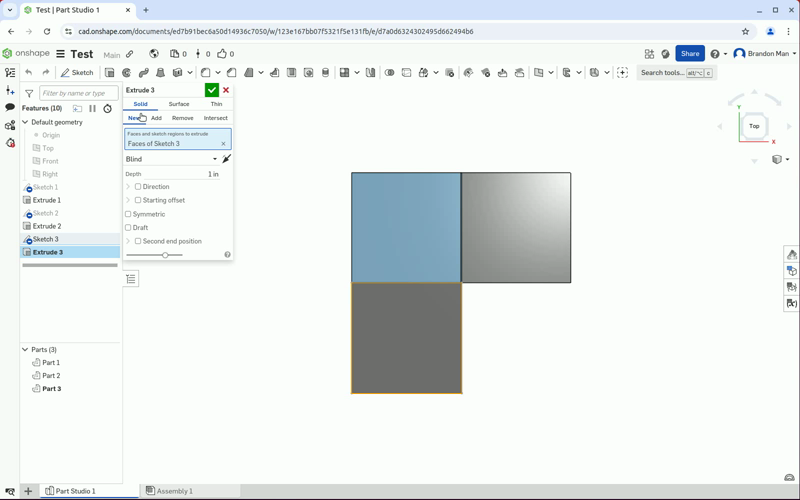
mouse_move(137, 120)
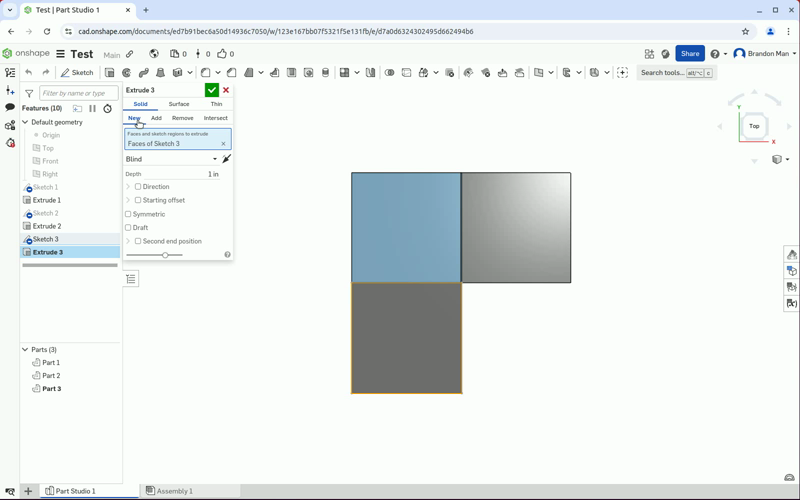
click(137, 120)
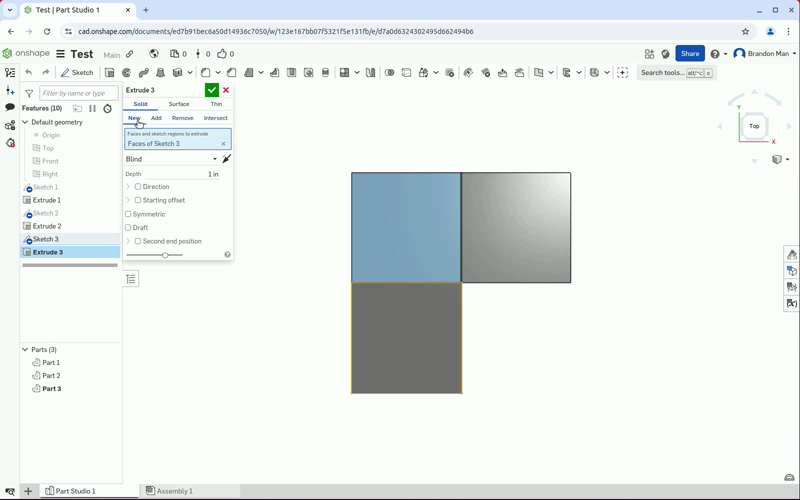
key(tab, 4)
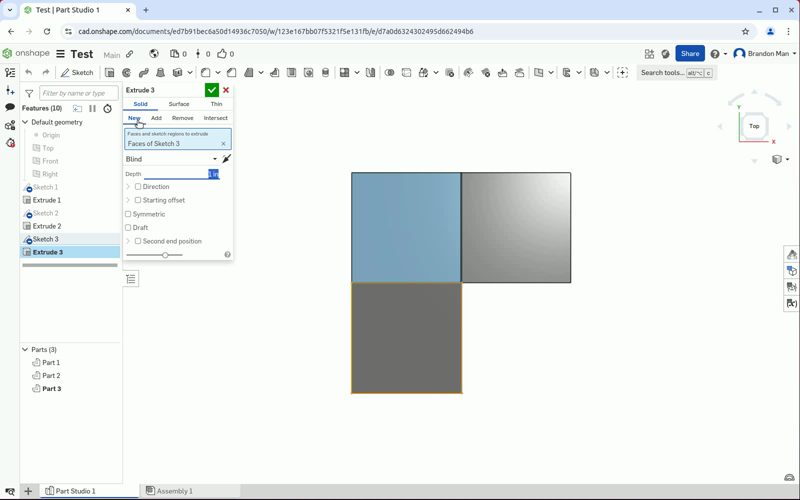
text(0.722)
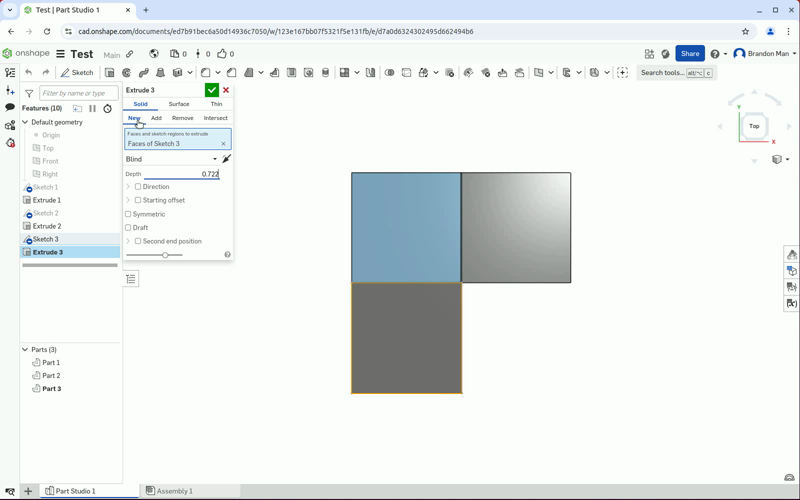
key(enter)
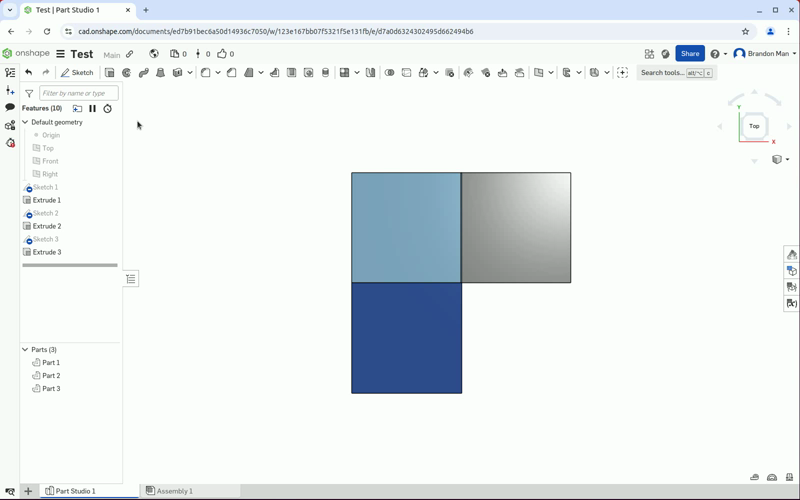
key(shift+h)
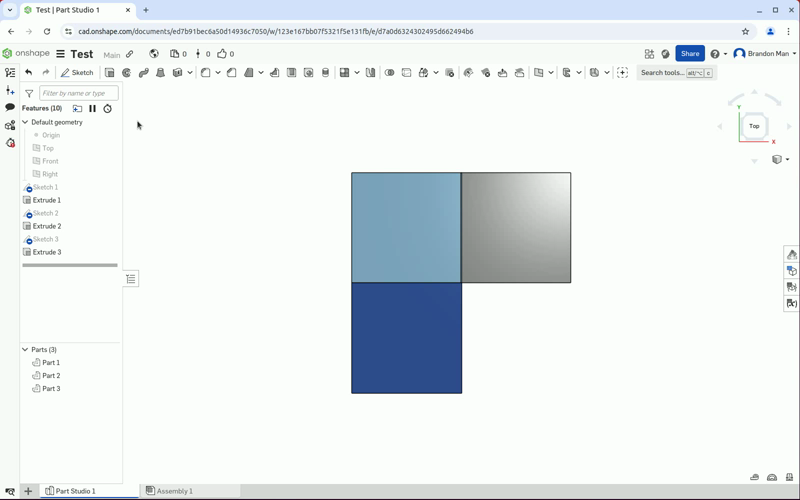
key(shift+h)
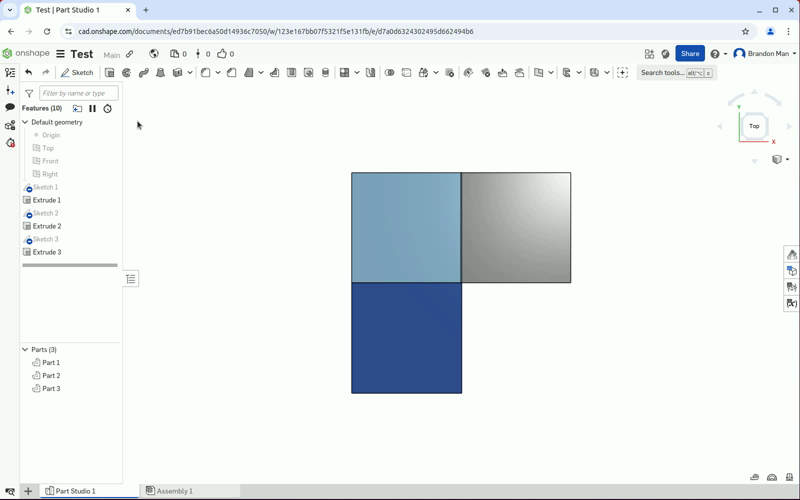
mouse_move(73, 189)
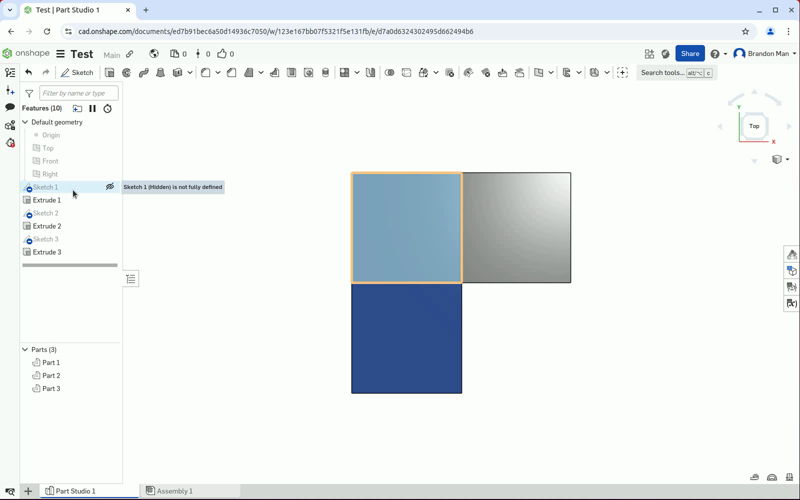
click(73, 189)
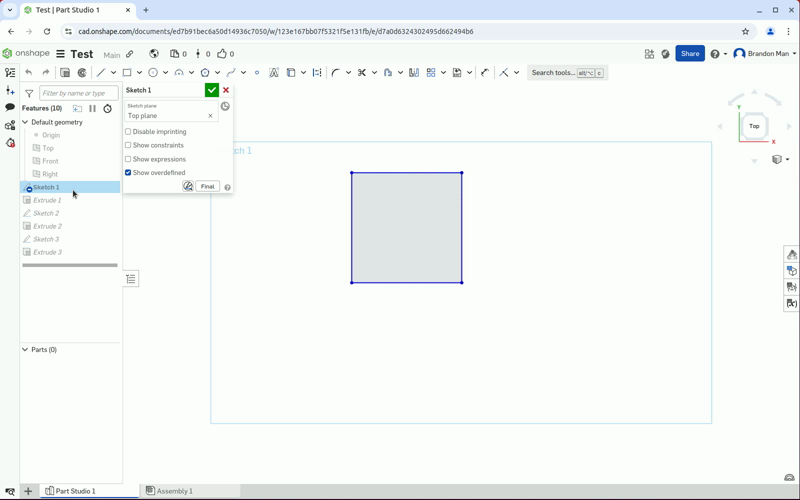
mouse_move(229, 92)
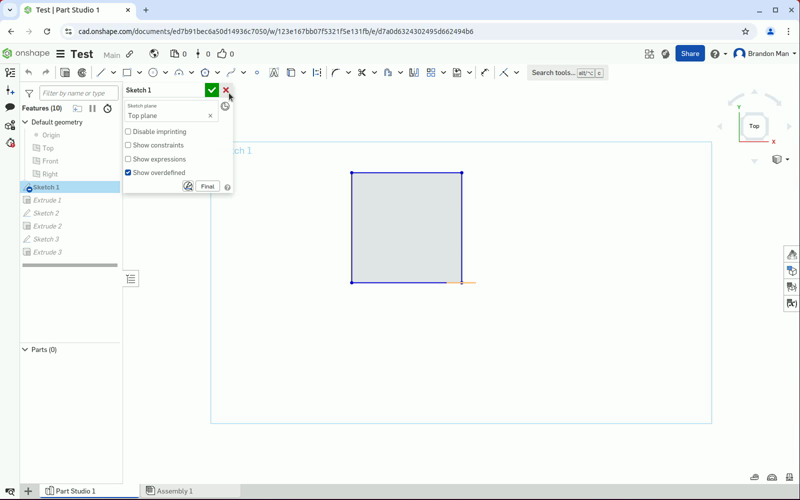
click(229, 92)
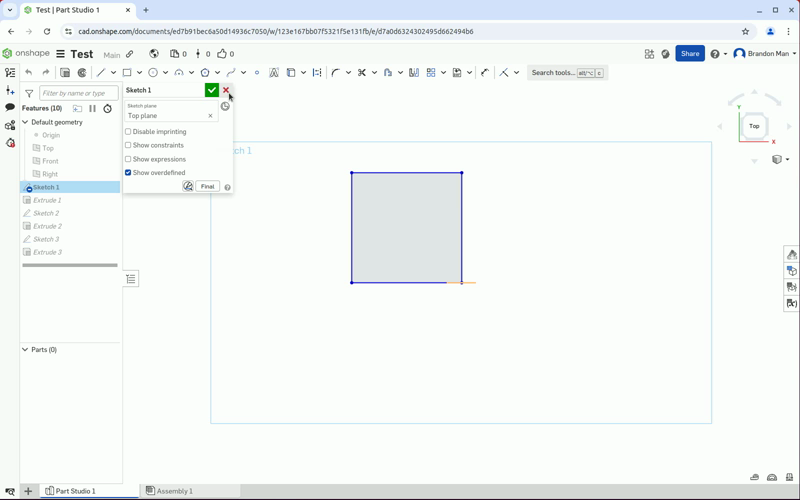
key(shift+s)
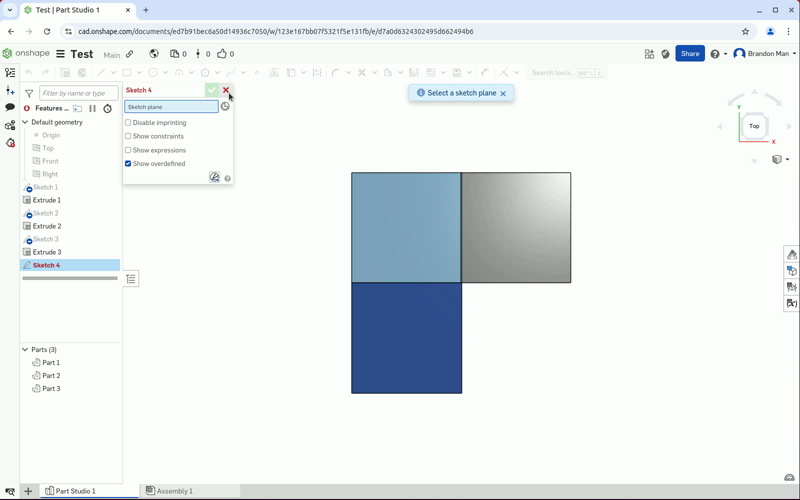
mouse_move(73, 150)
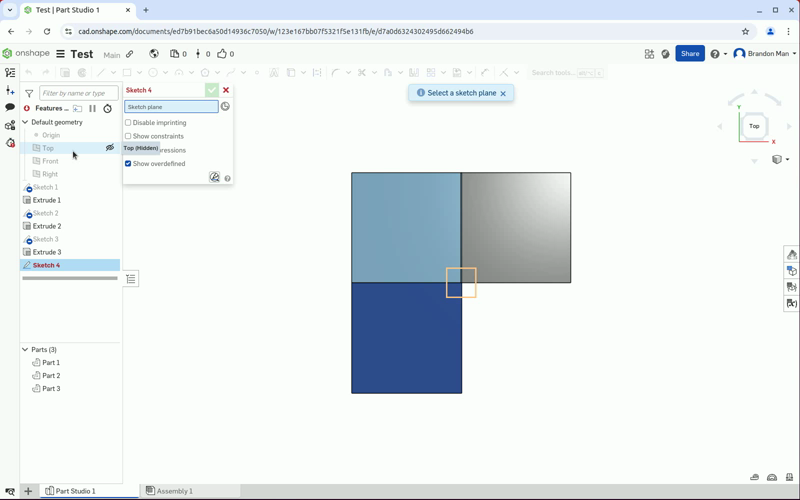
click(73, 150)
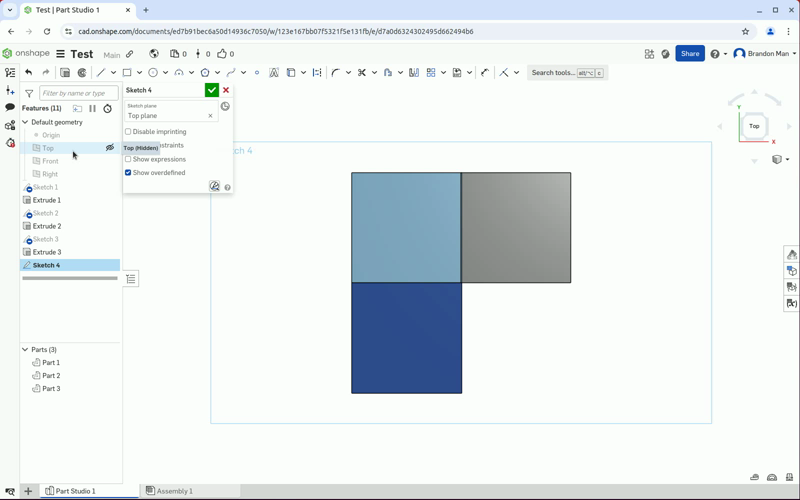
mouse_move(73, 352)
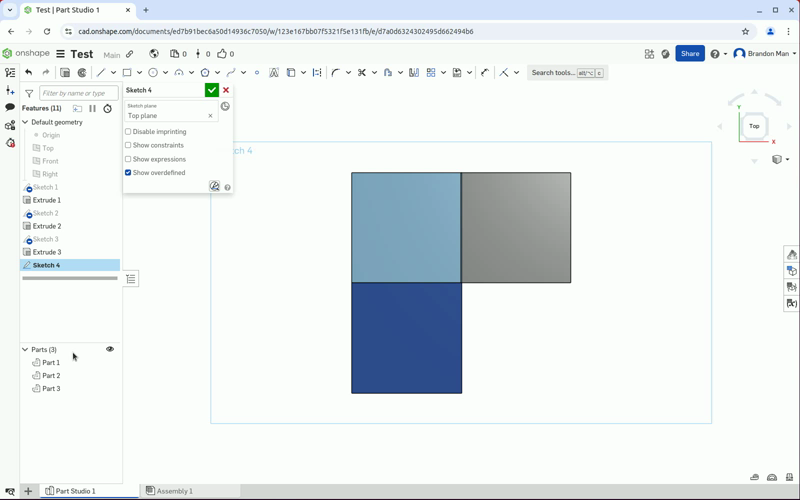
key(y)
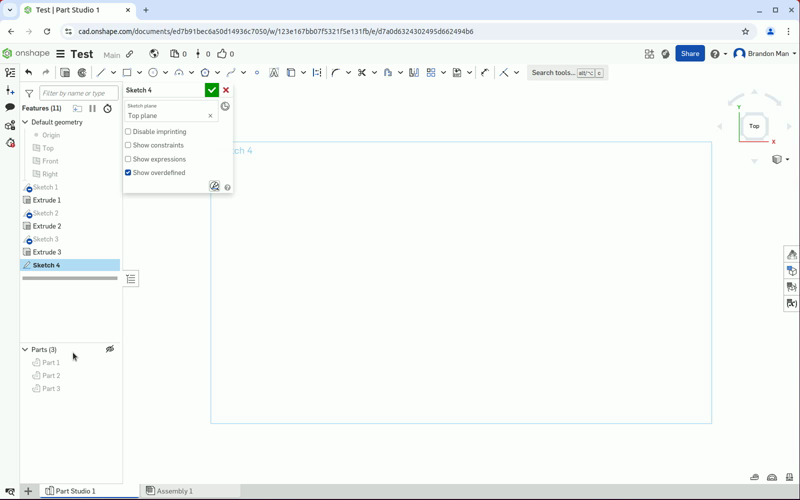
key(l)
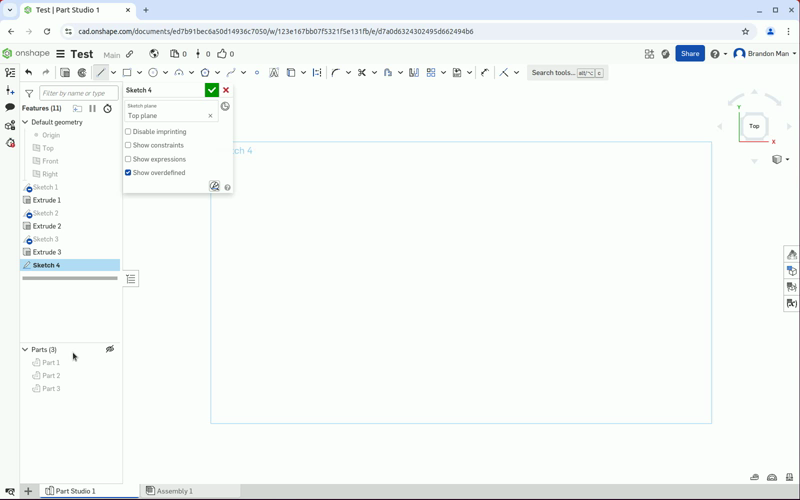
key_down(shift)
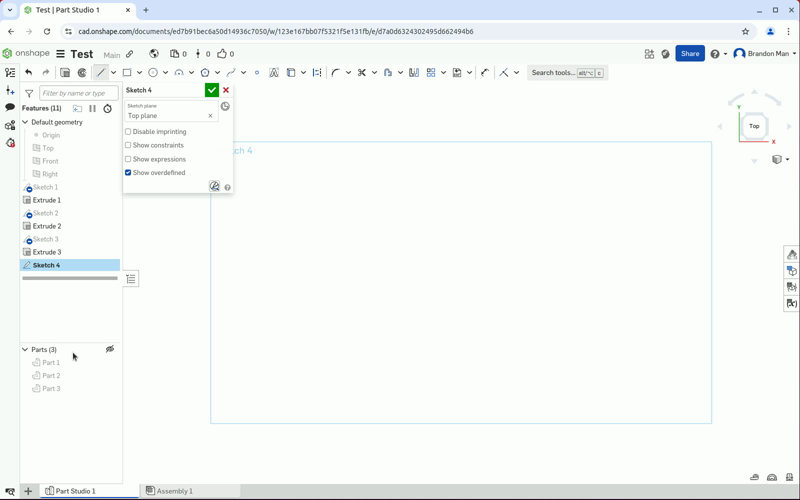
mouse_move(460, 393)
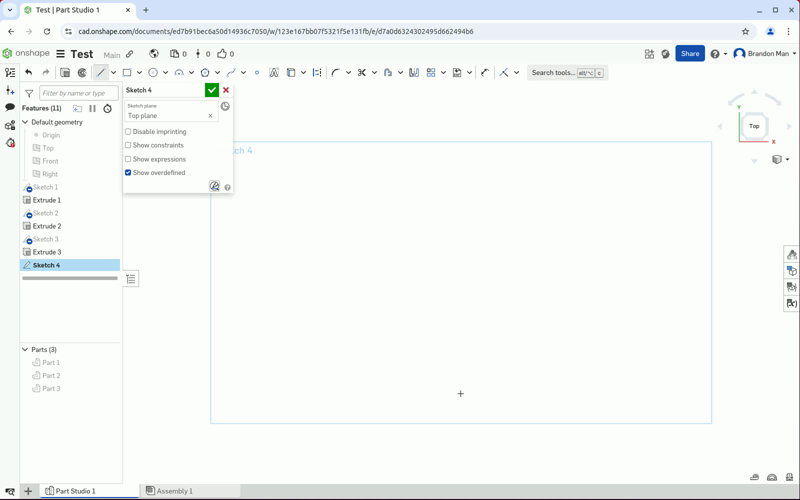
click(460, 393)
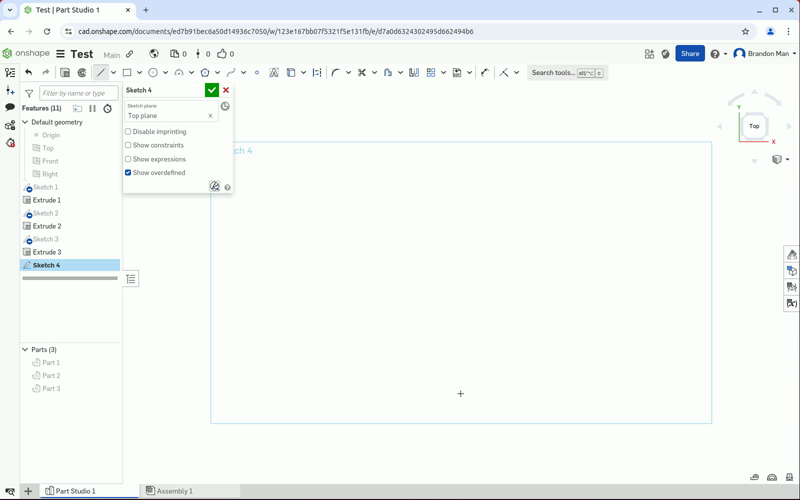
key_up(shift)
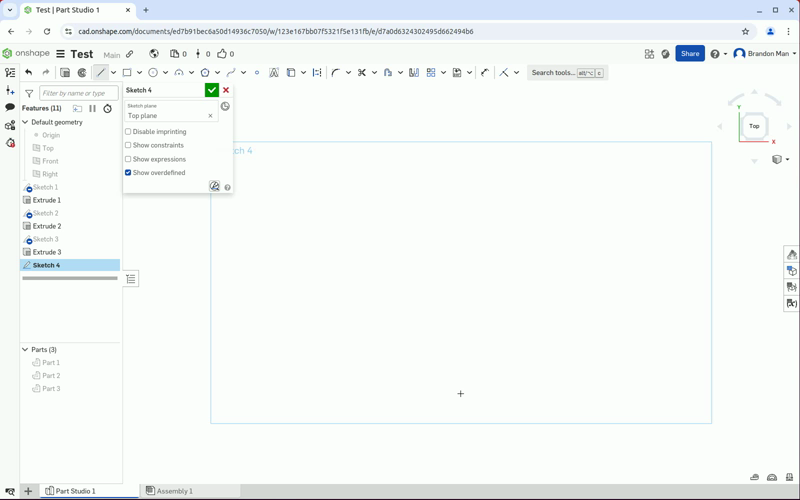
key_down(shift)
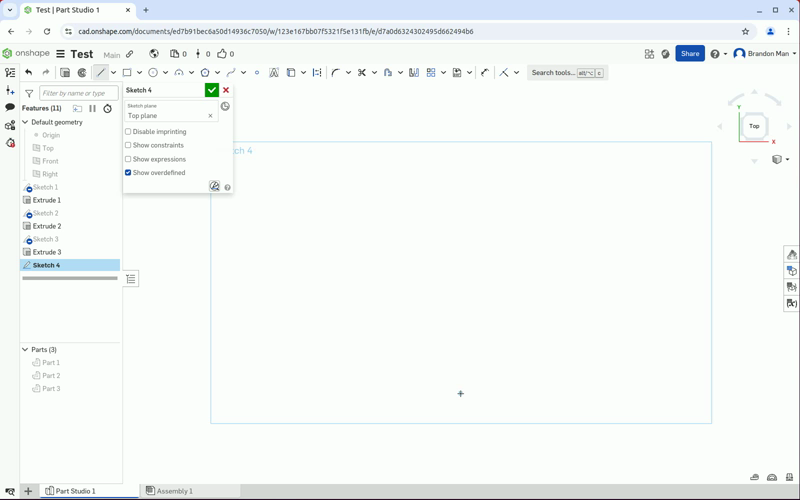
mouse_move(570, 393)
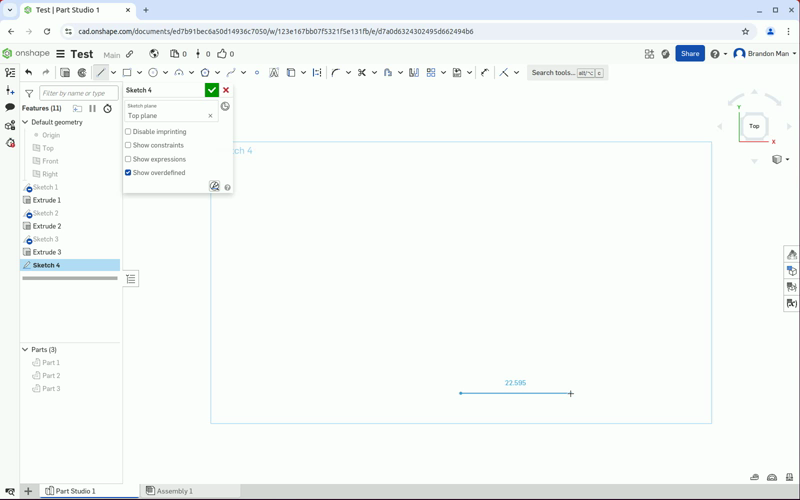
click(570, 393)
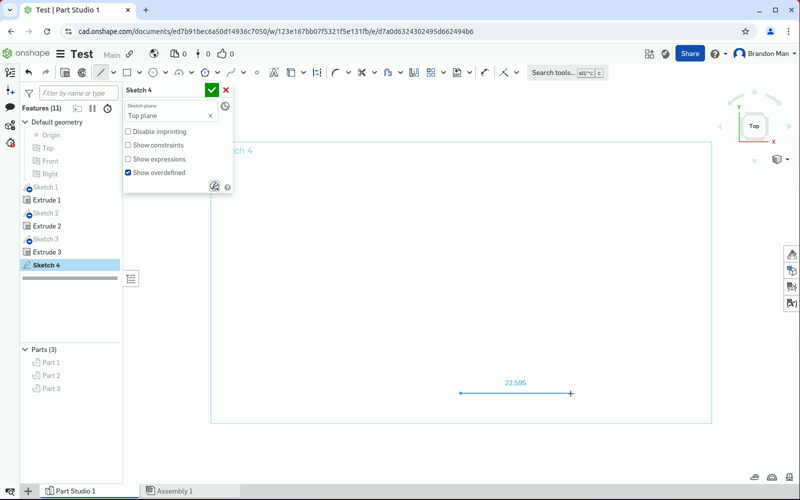
key_up(shift)
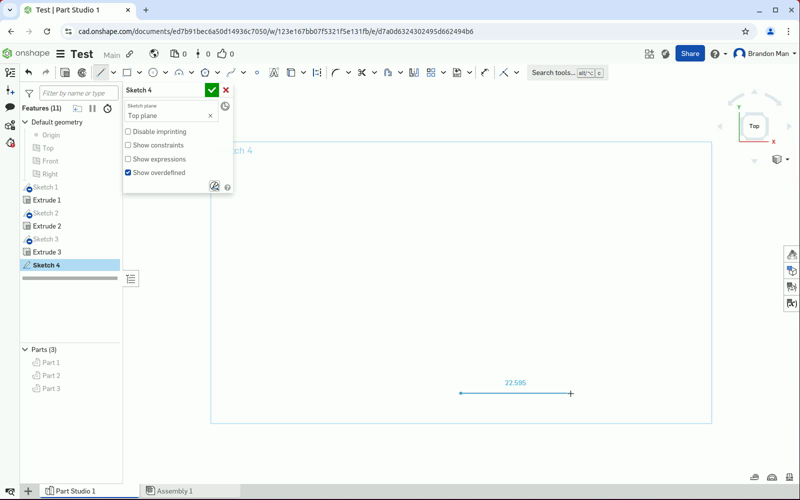
key_down(shift)
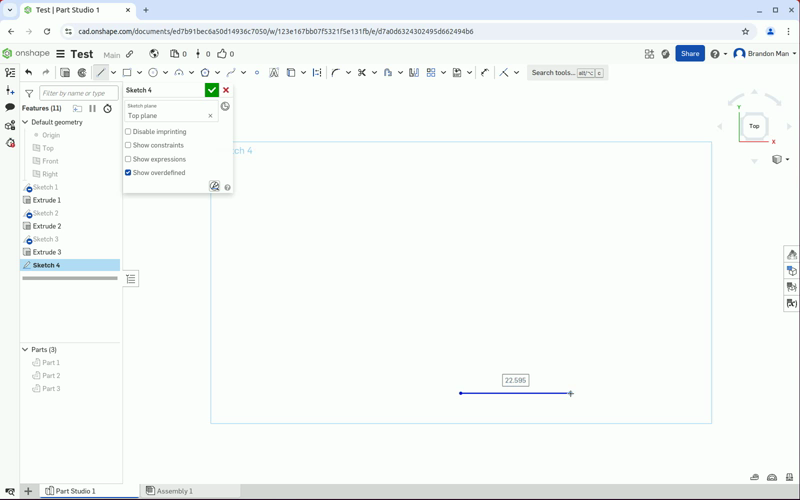
mouse_move(570, 282)
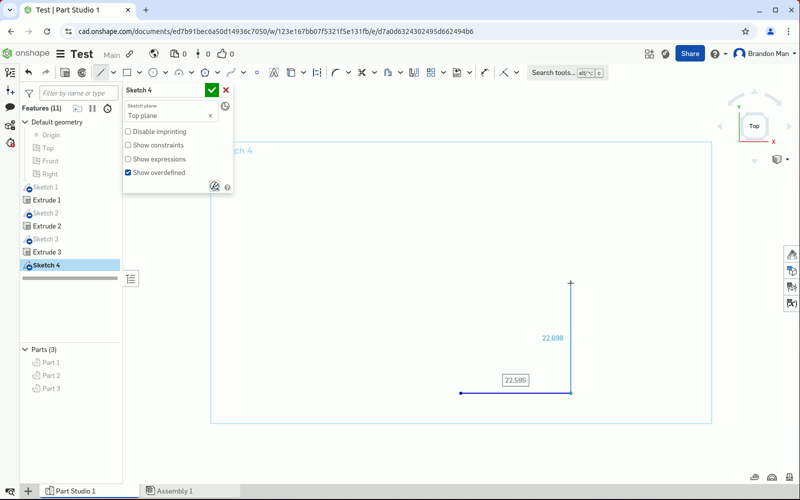
click(570, 282)
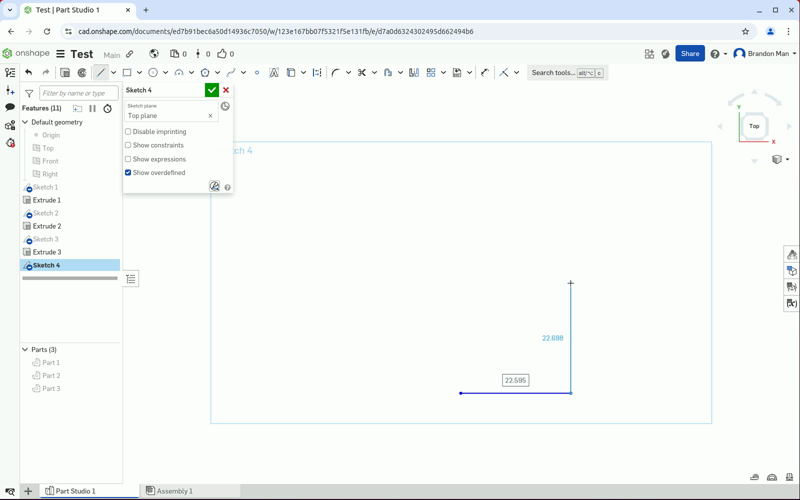
key_up(shift)
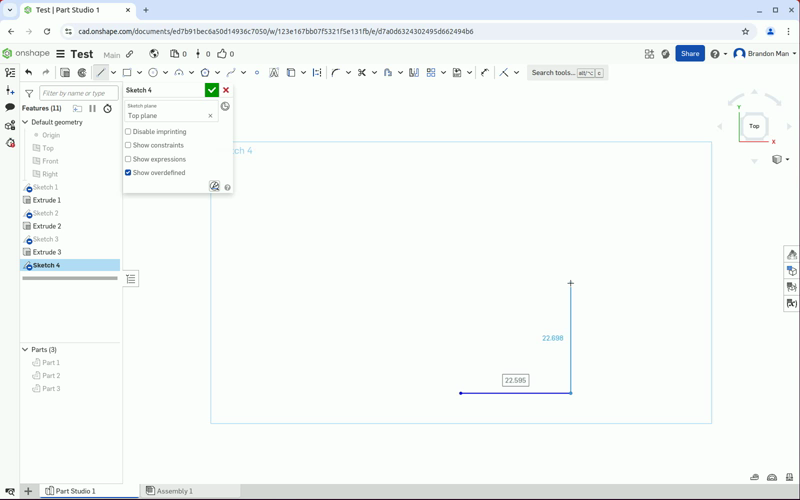
key_down(shift)
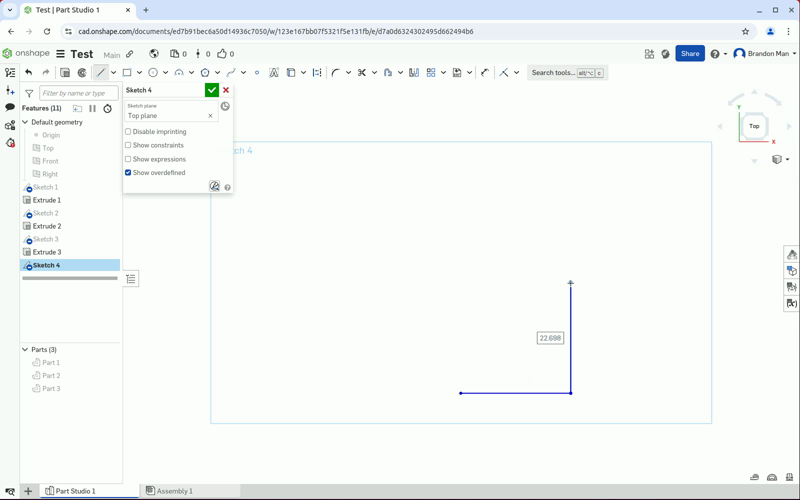
mouse_move(460, 282)
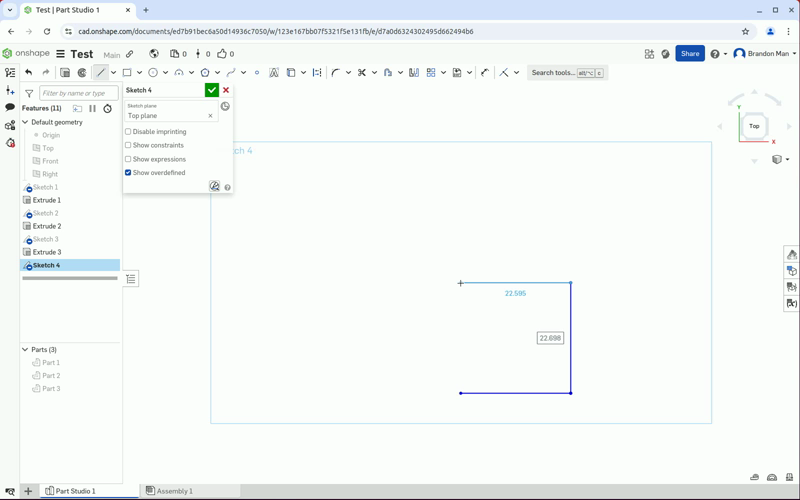
click(460, 282)
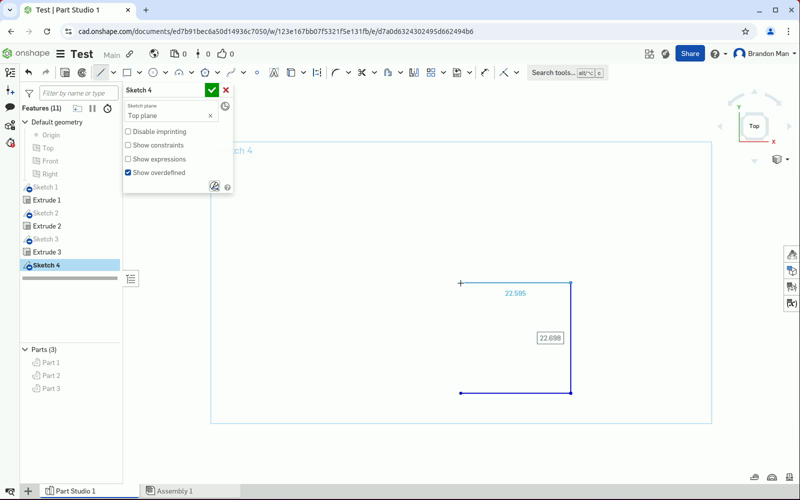
key_up(shift)
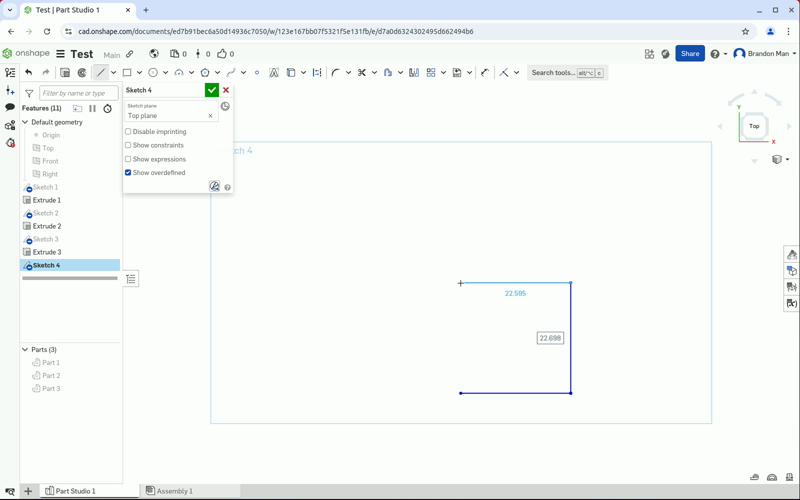
key_down(shift)
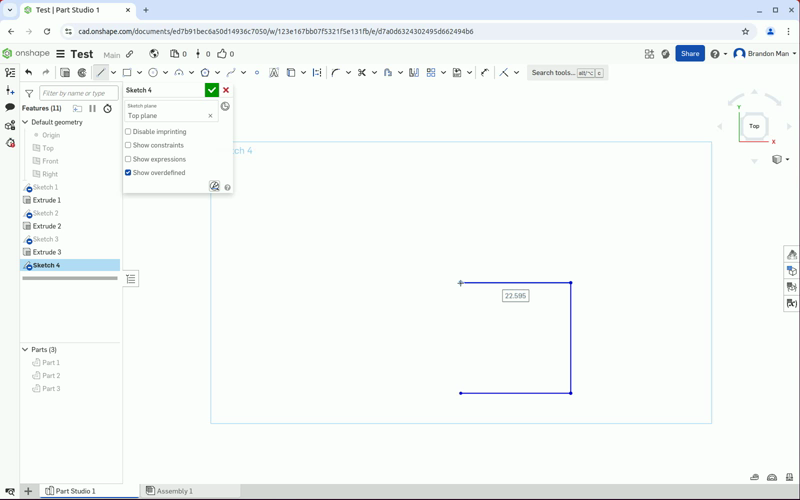
mouse_move(460, 393)
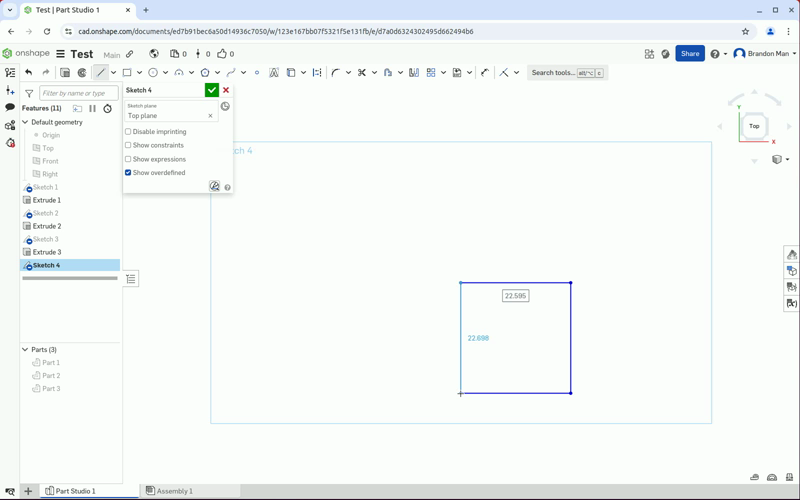
key_up(shift)
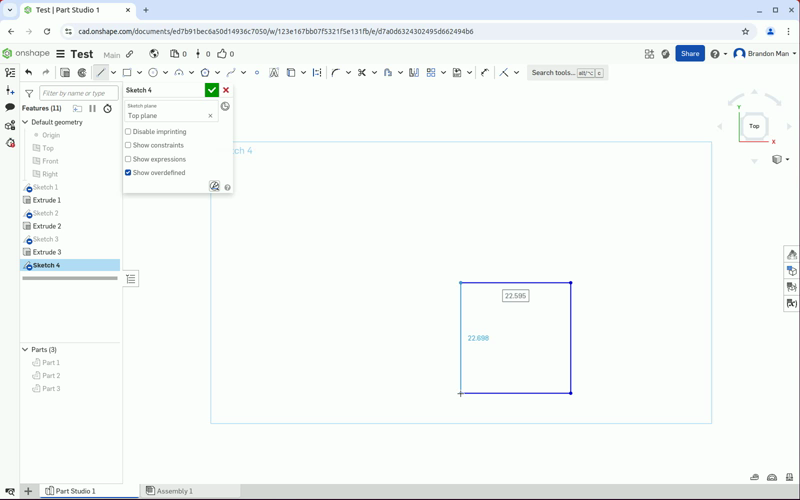
click(460, 393)
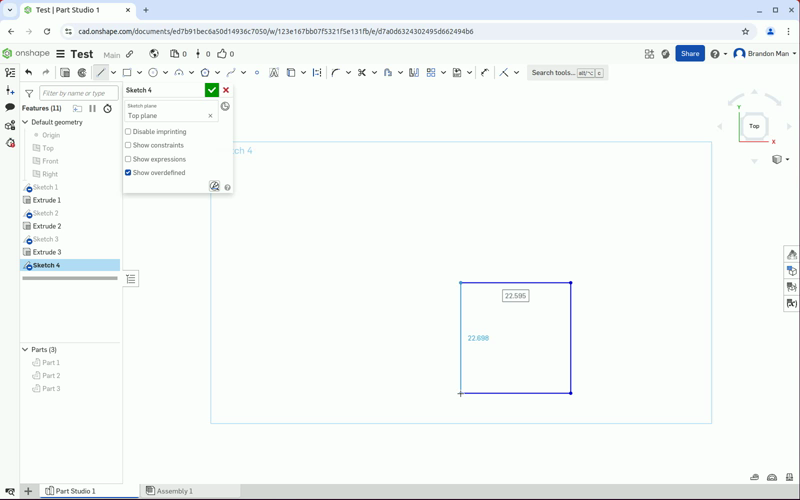
key(esc)
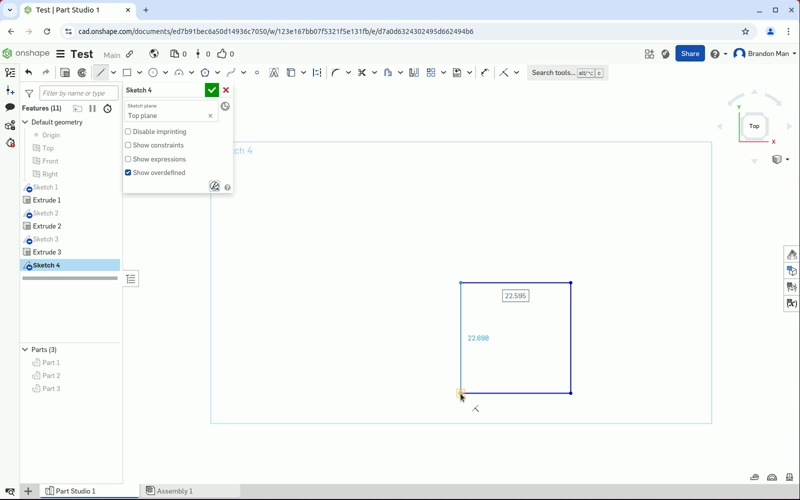
mouse_move(497, 355)
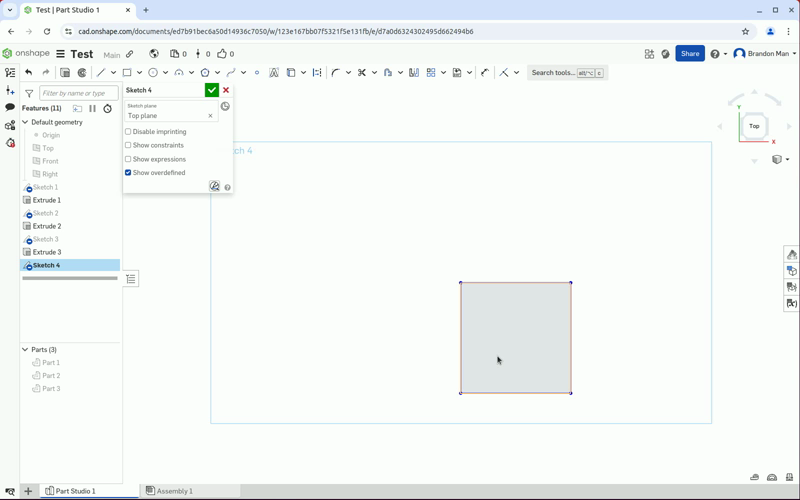
click(497, 355)
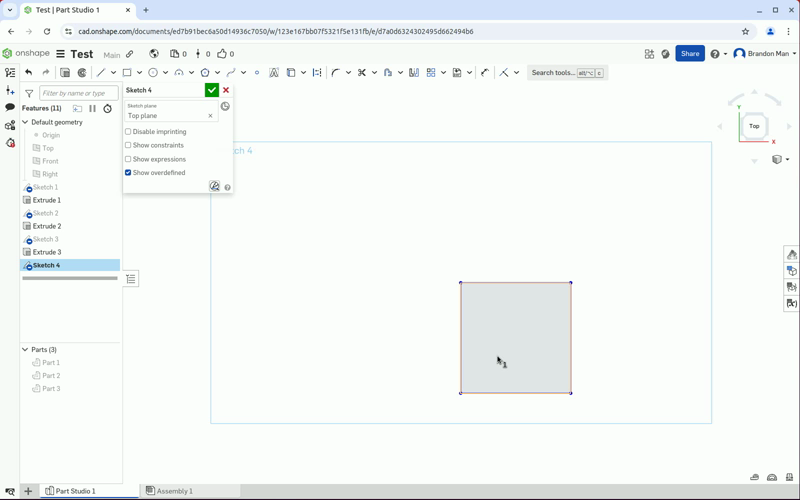
mouse_move(73, 352)
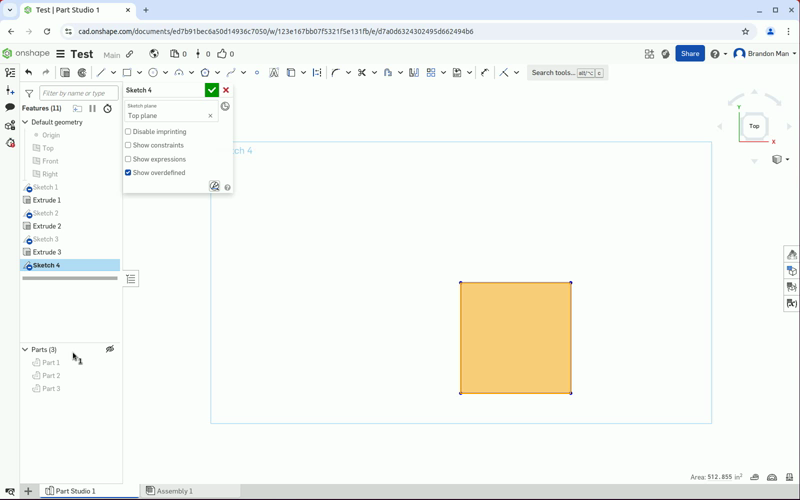
key(shift+y)
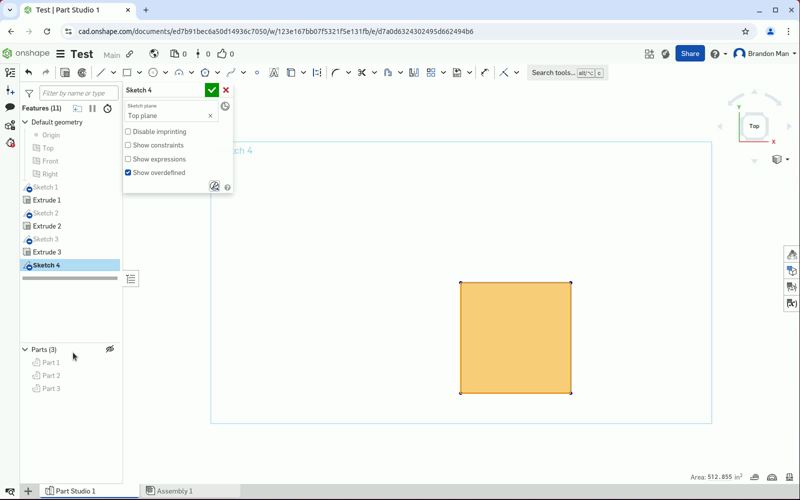
key(shift+e)
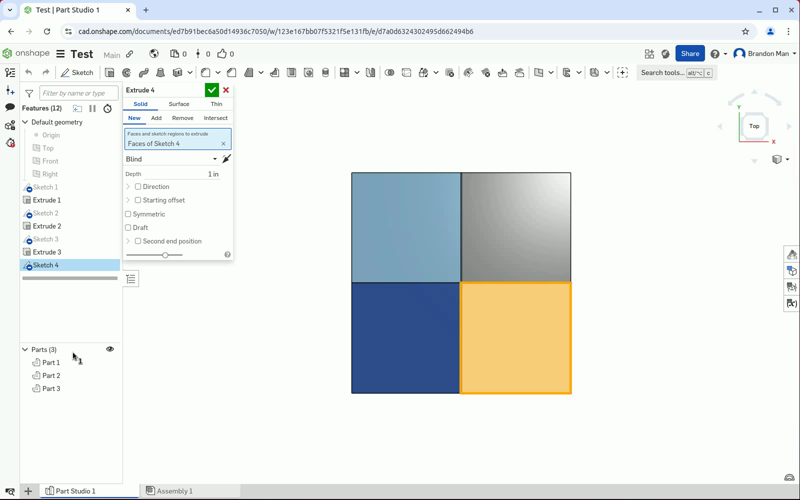
mouse_move(143, 106)
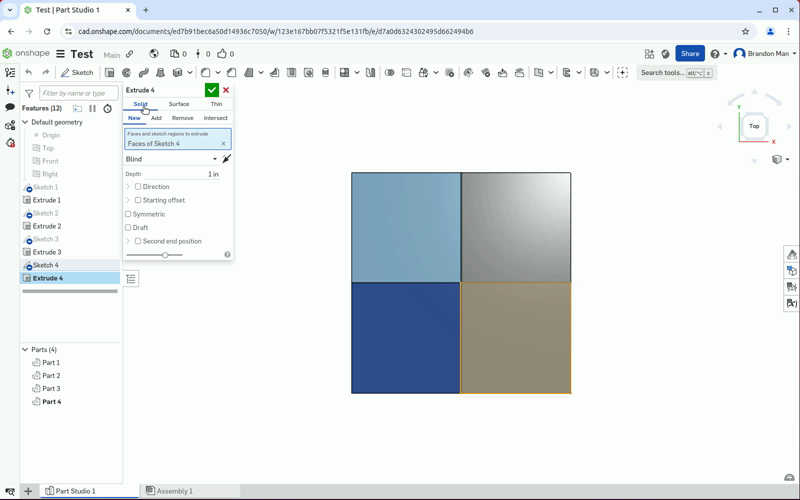
click(143, 106)
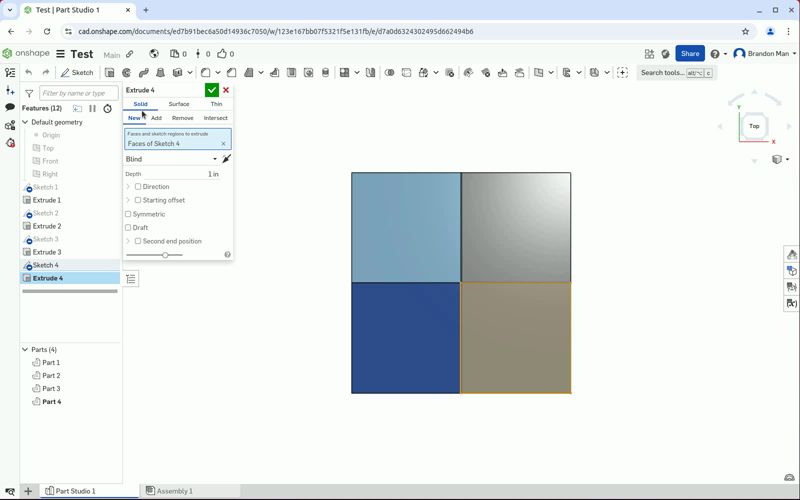
mouse_move(137, 120)
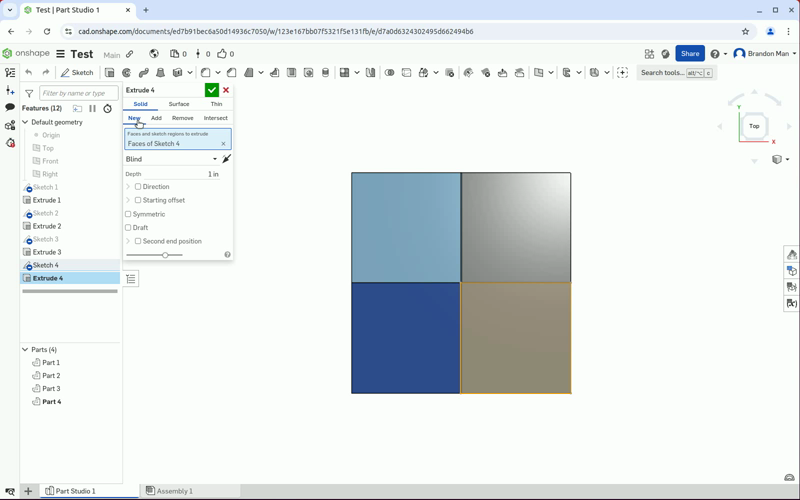
click(137, 120)
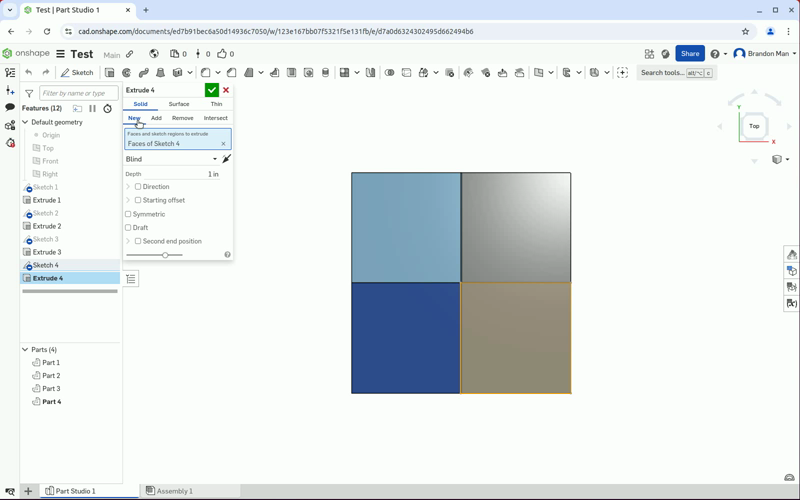
key(tab, 4)
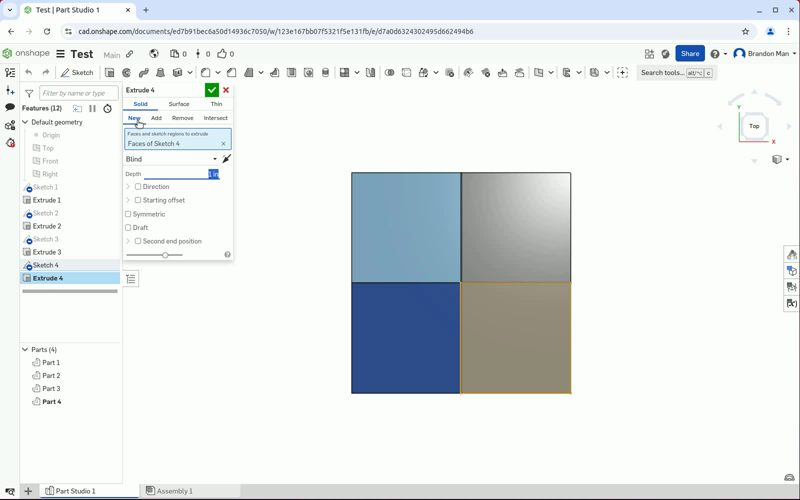
text(0.722)
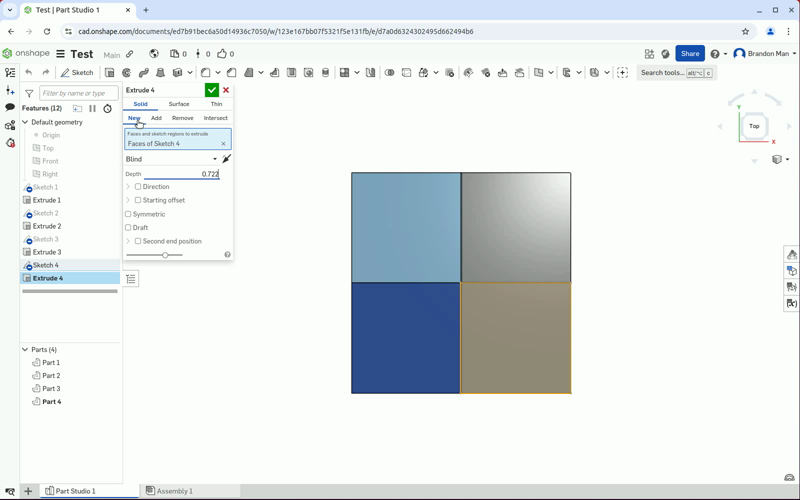
key(enter)
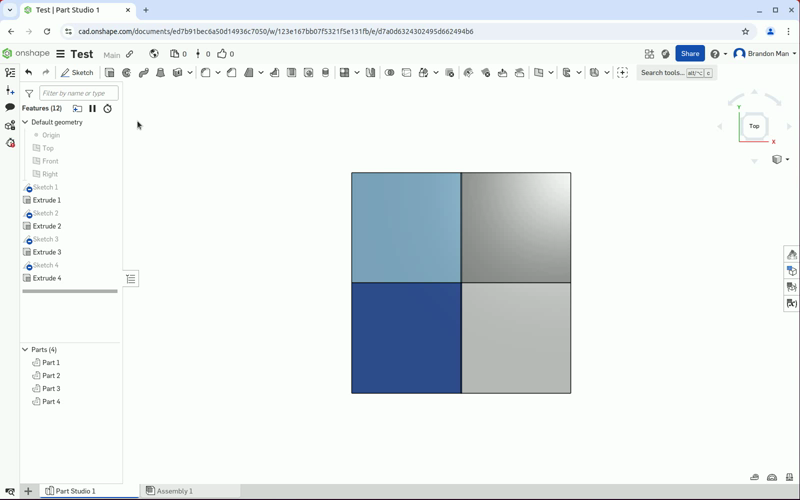
key(shift+h)
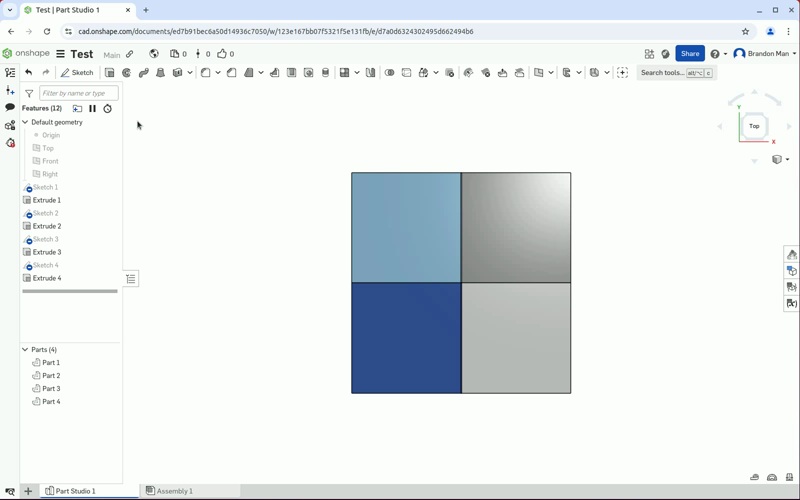
key(shift+h)
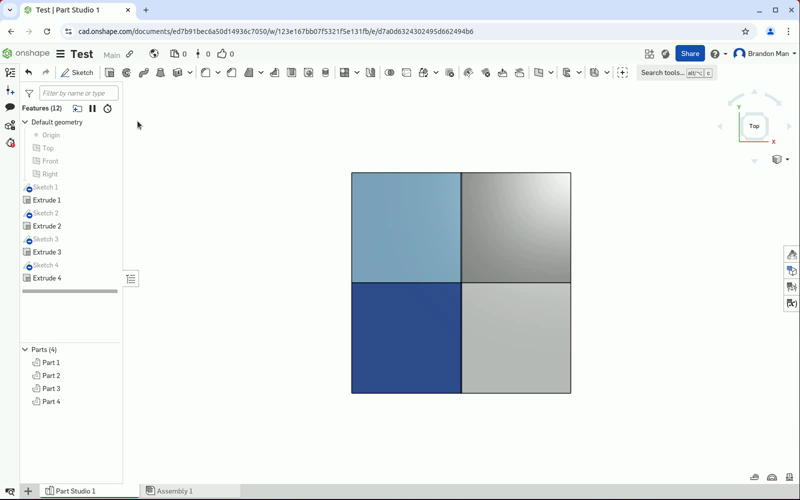
mouse_move(73, 189)
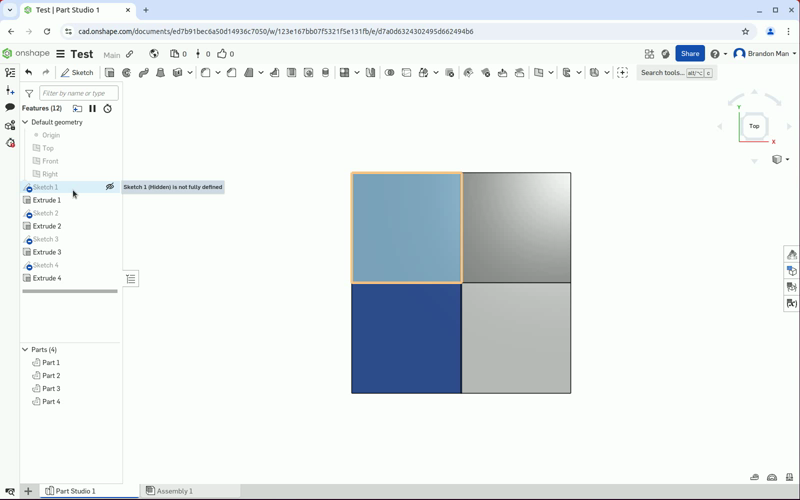
click(73, 189)
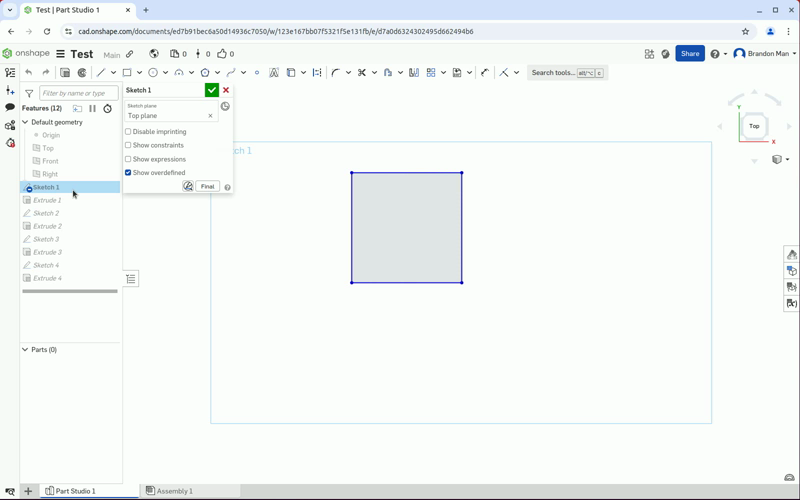
mouse_move(229, 92)
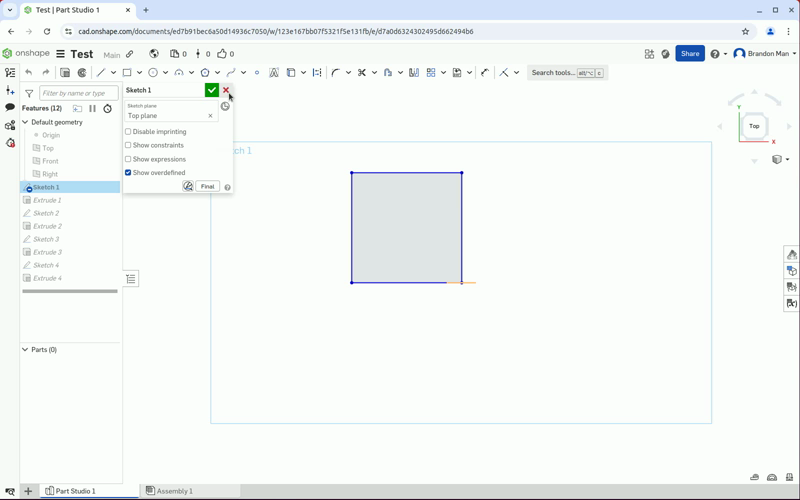
click(229, 92)
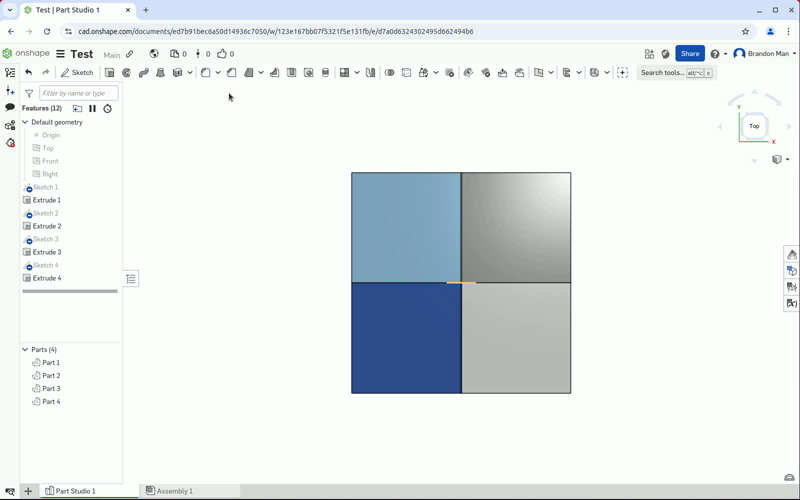
mouse_move(73, 352)
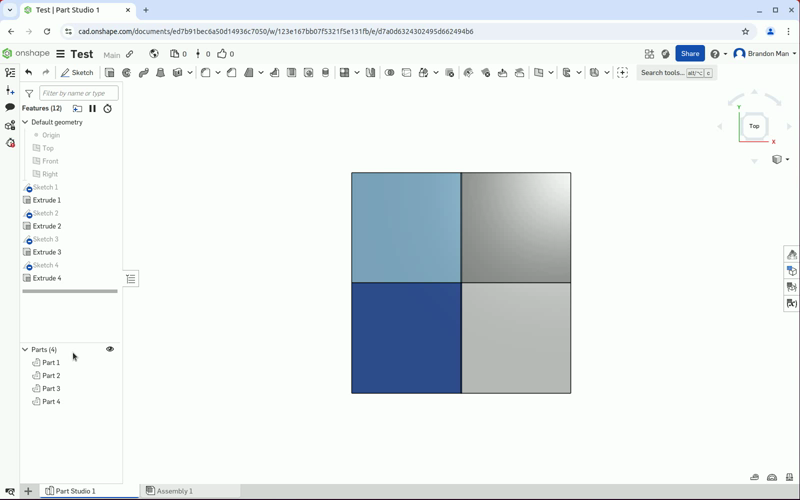
key(y)
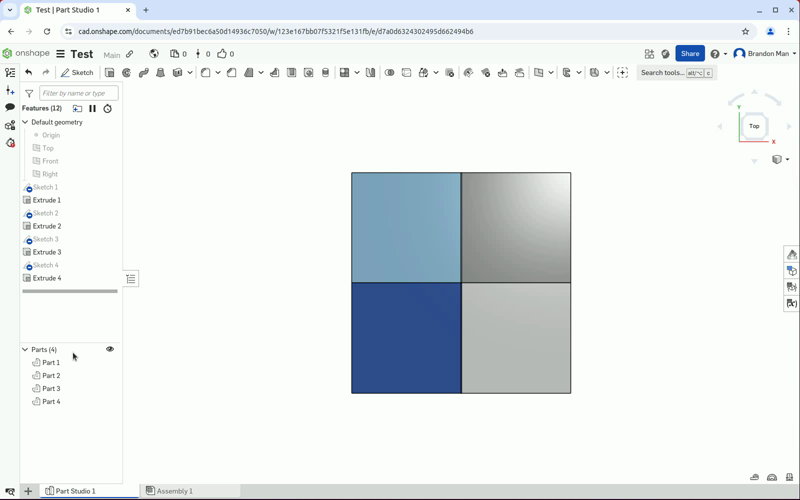
key(shift+p)
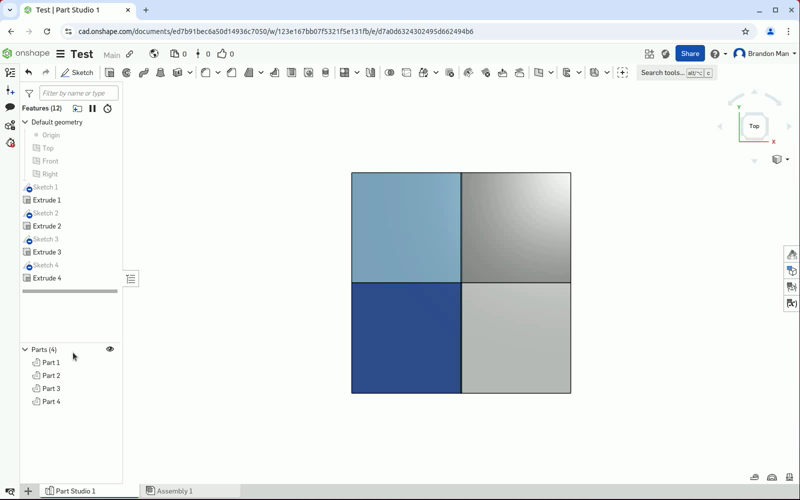
key(space)
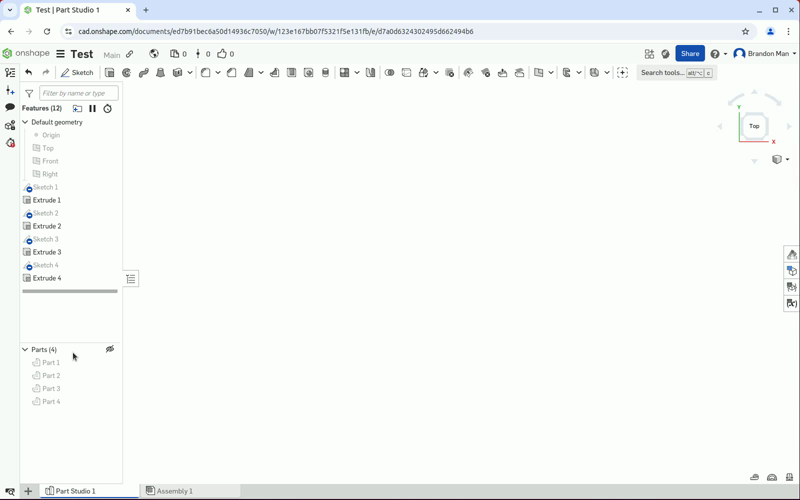
key_down(shift)
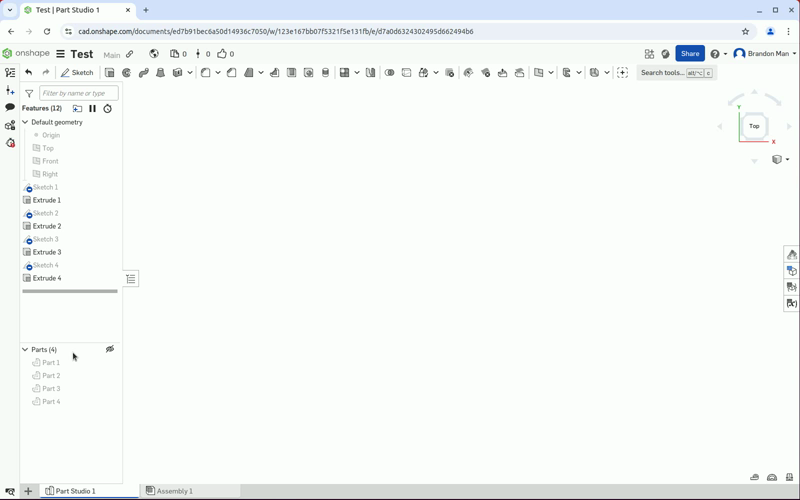
key(up)
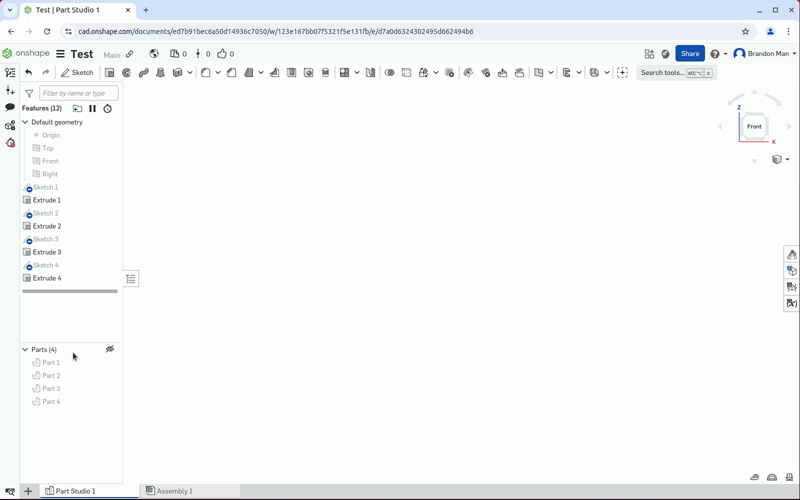
key_up(shift)
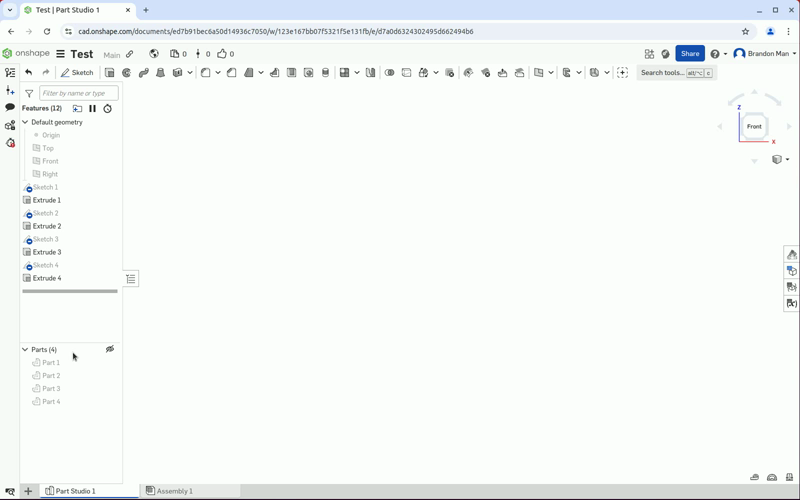
key(space)
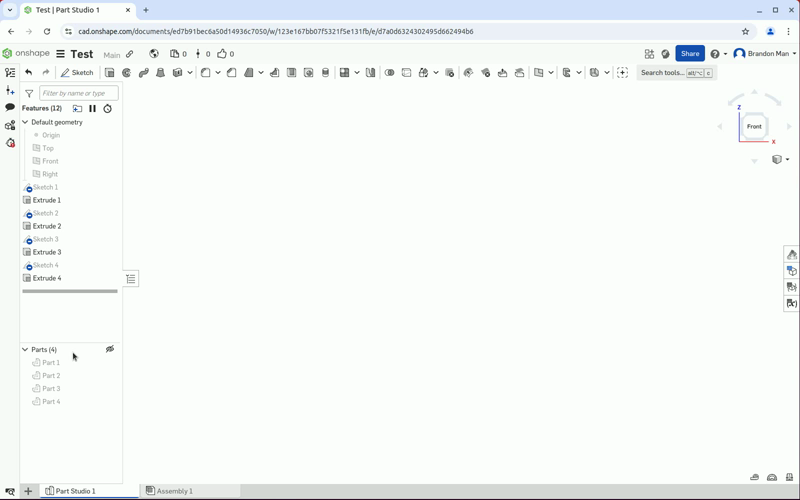
key_down(shift)
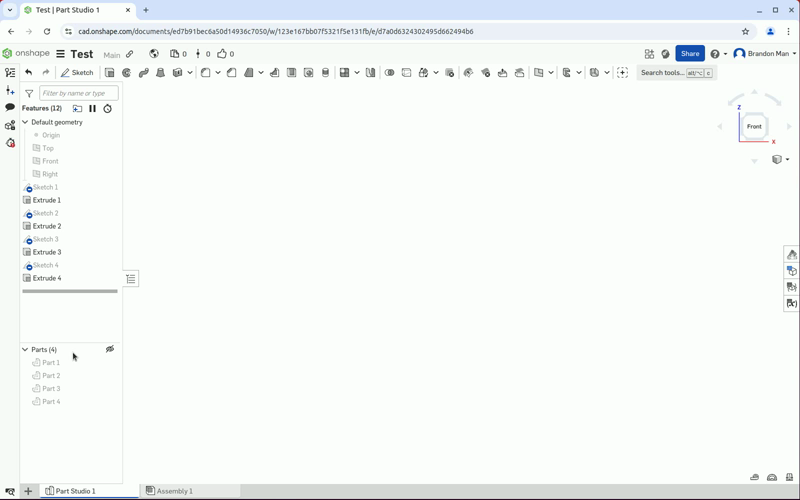
key(left)
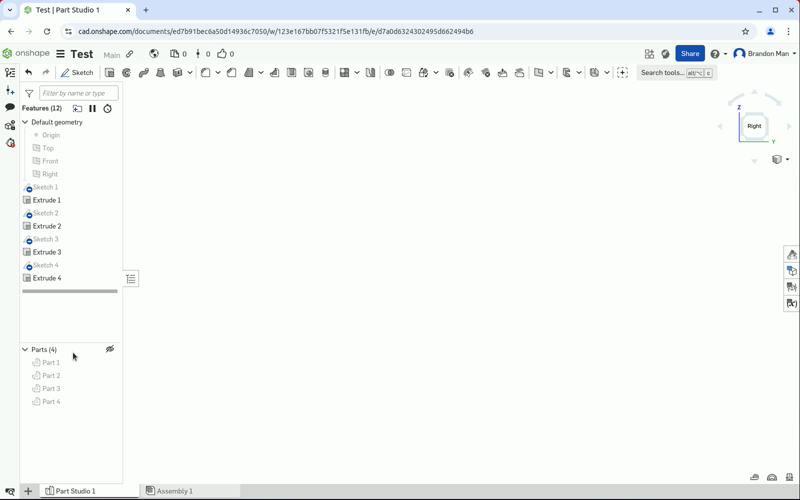
key_up(shift)
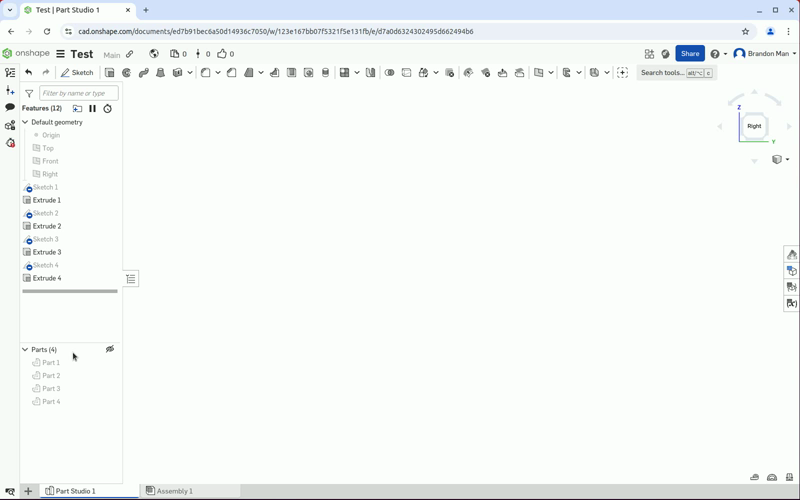
mouse_move(73, 352)
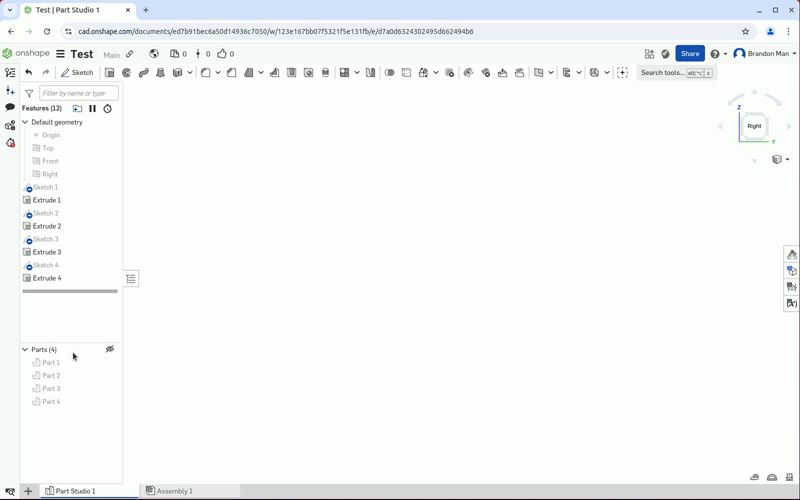
key(shift+y)
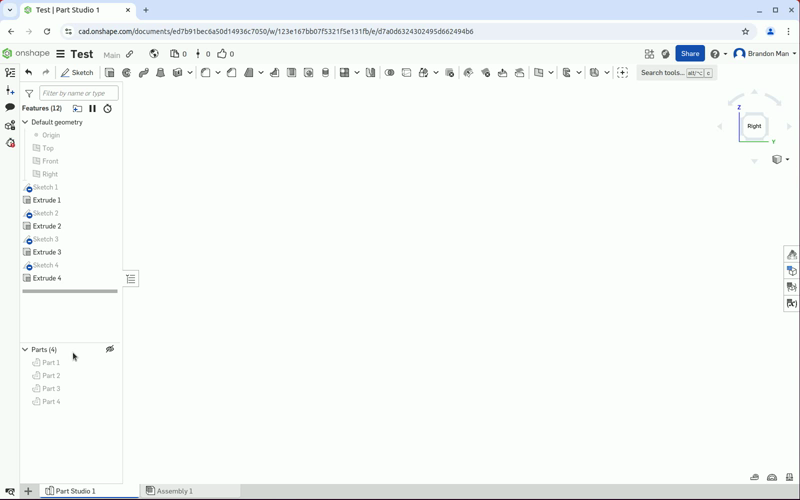
key(shift+s)
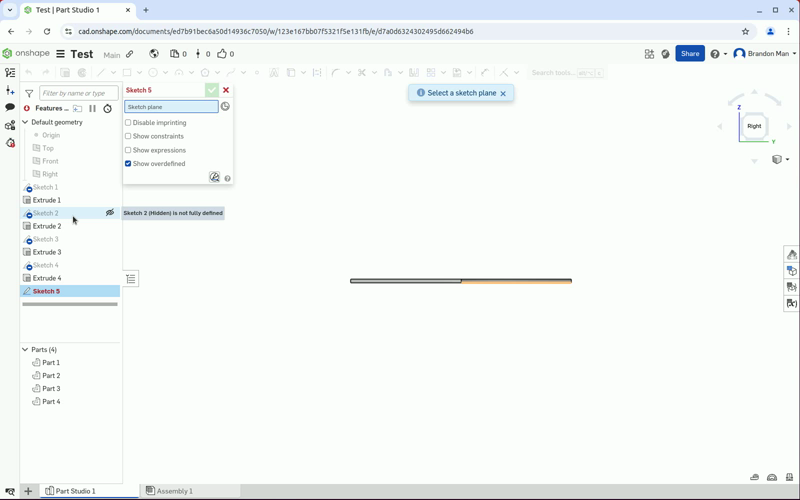
scroll(3)
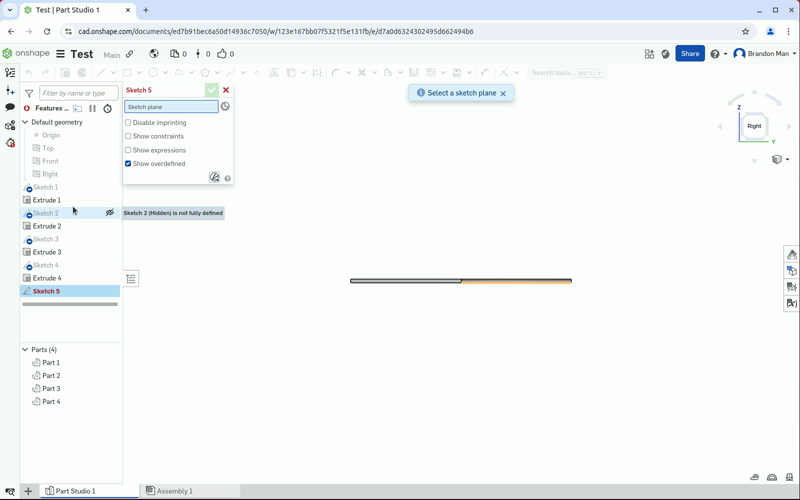
mouse_move(73, 176)
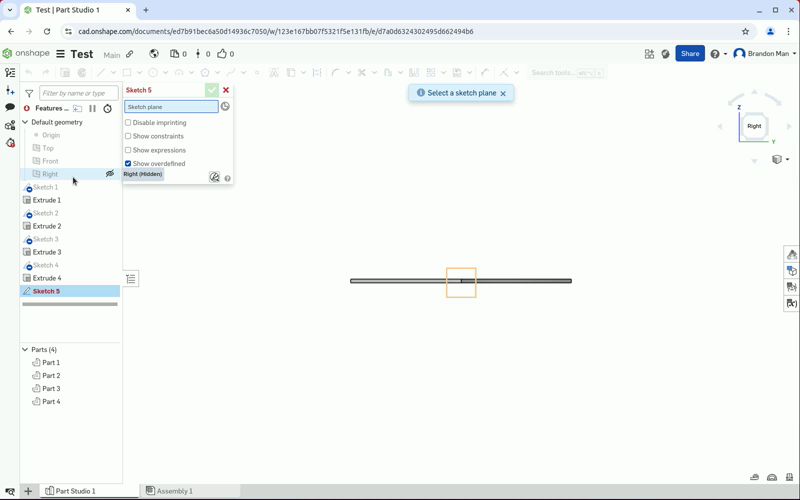
click(73, 176)
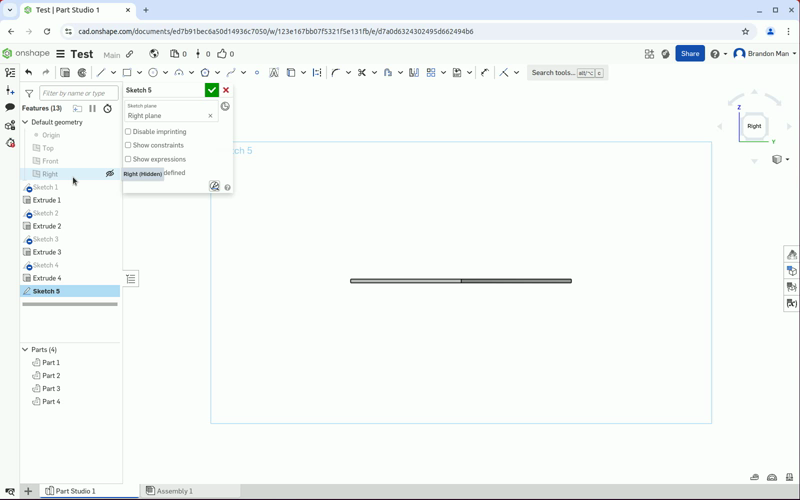
mouse_move(73, 352)
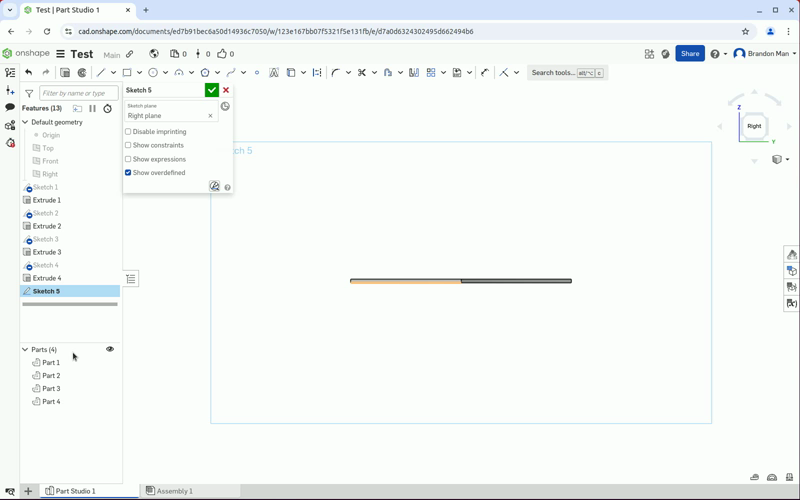
key(y)
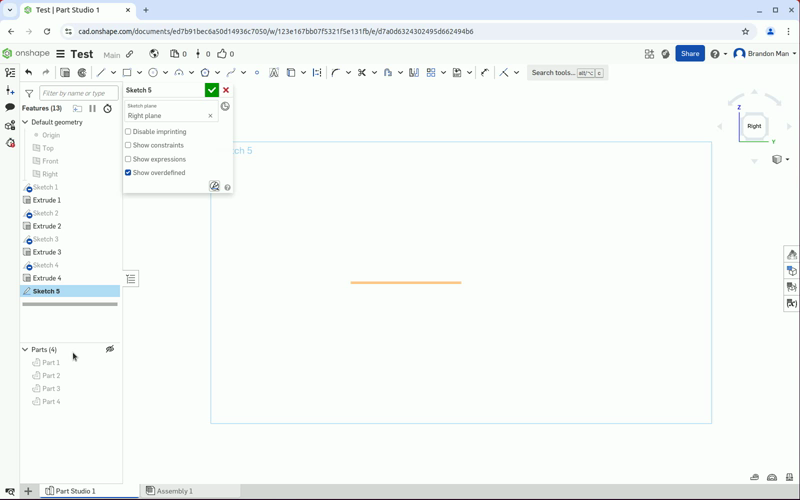
key(l)
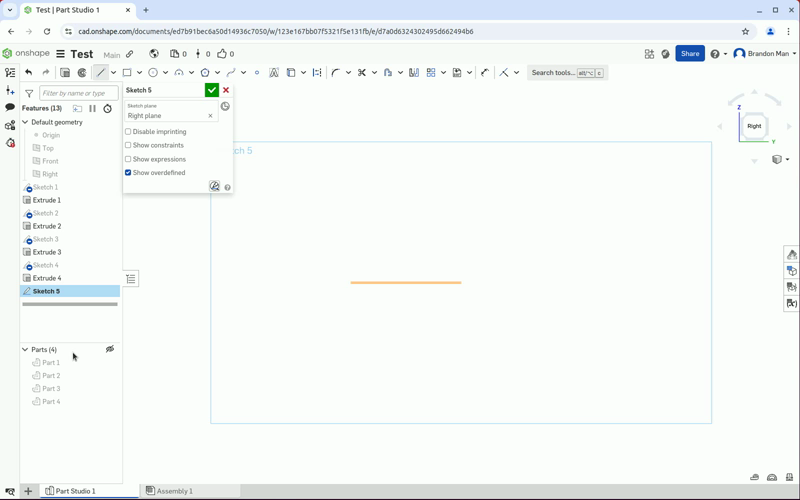
key_down(shift)
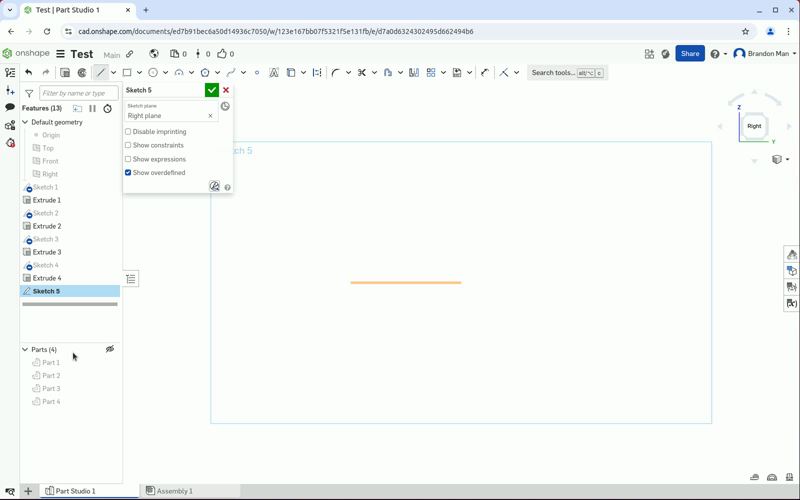
mouse_move(350, 279)
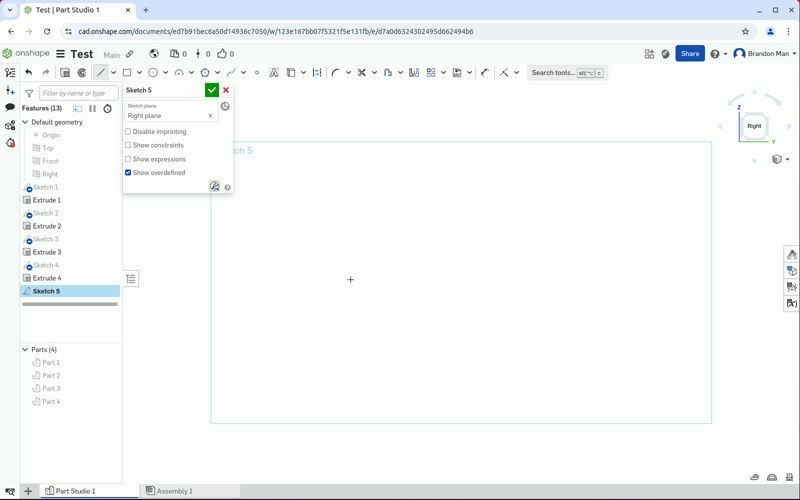
click(350, 279)
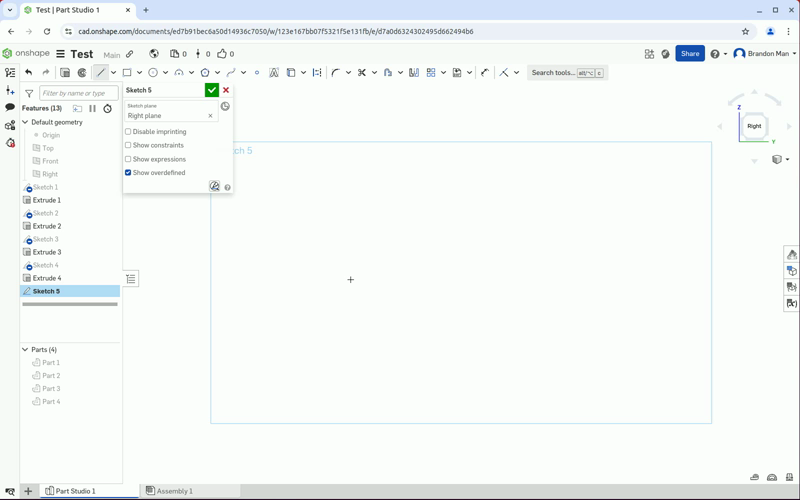
key_up(shift)
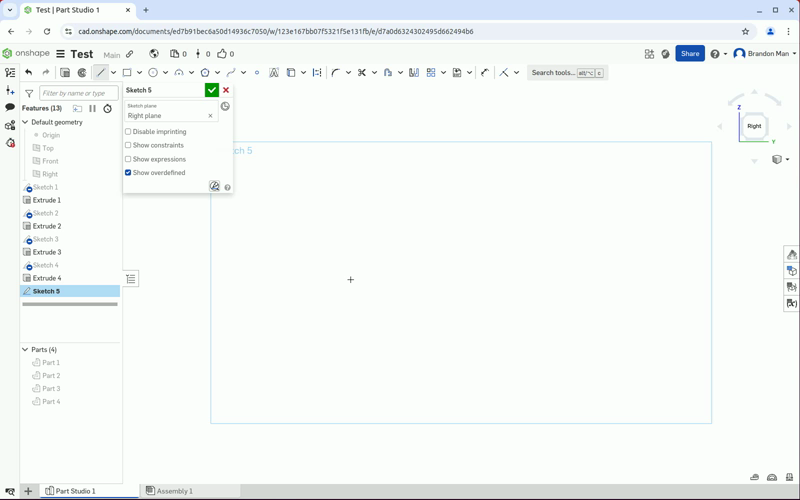
key_down(shift)
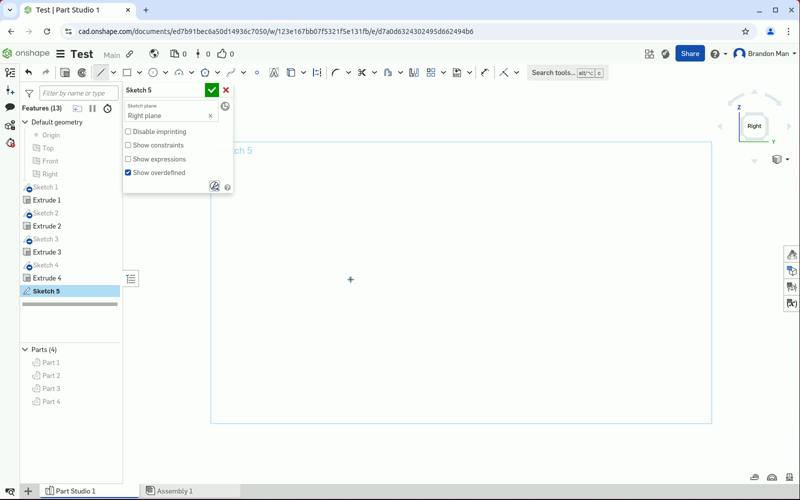
mouse_move(568, 279)
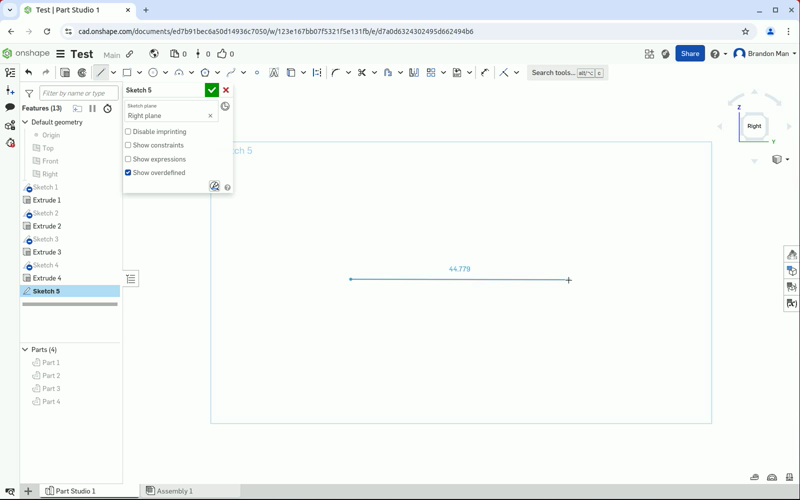
click(568, 279)
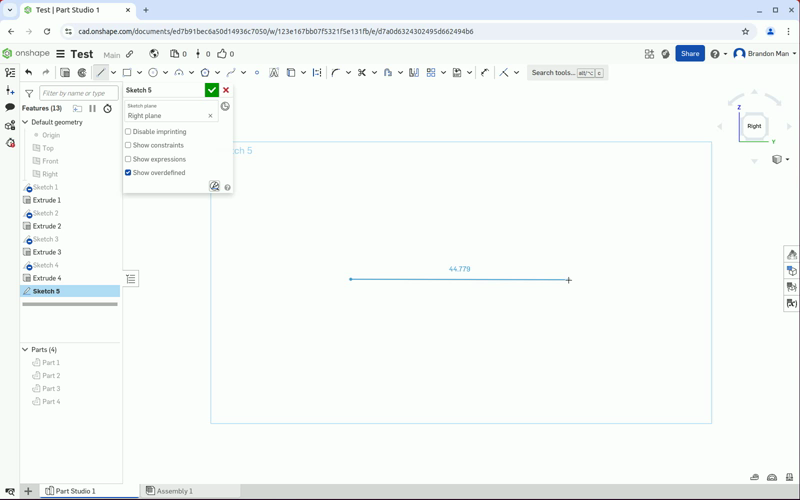
key_up(shift)
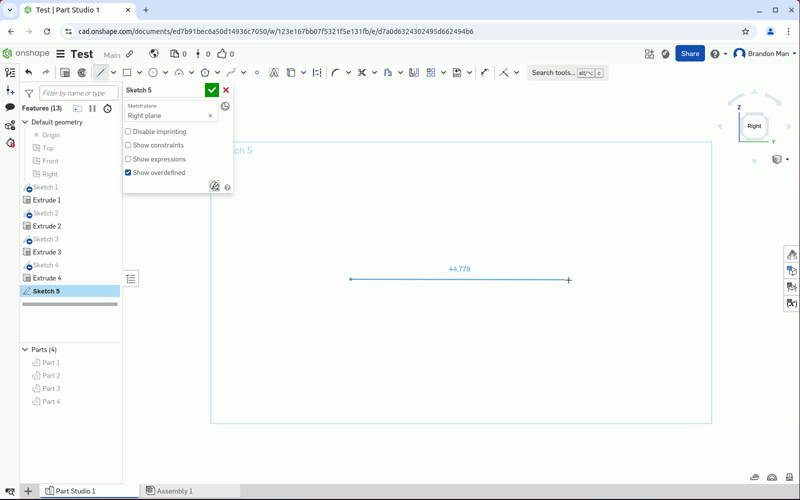
key_down(shift)
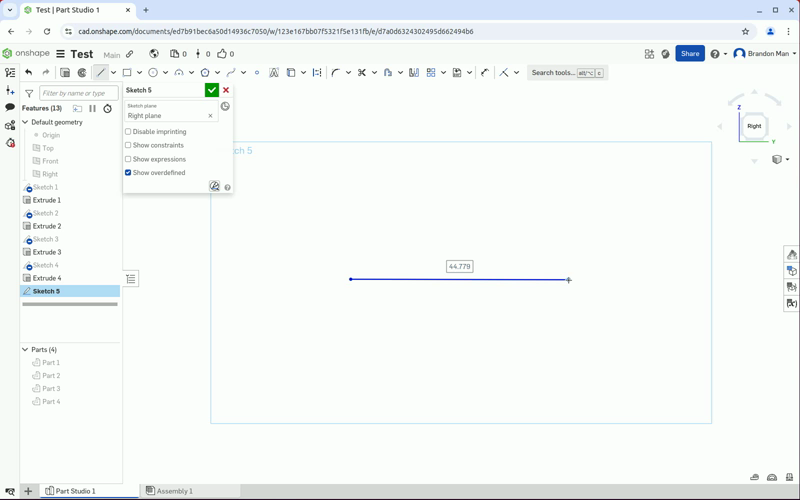
mouse_move(460, 171)
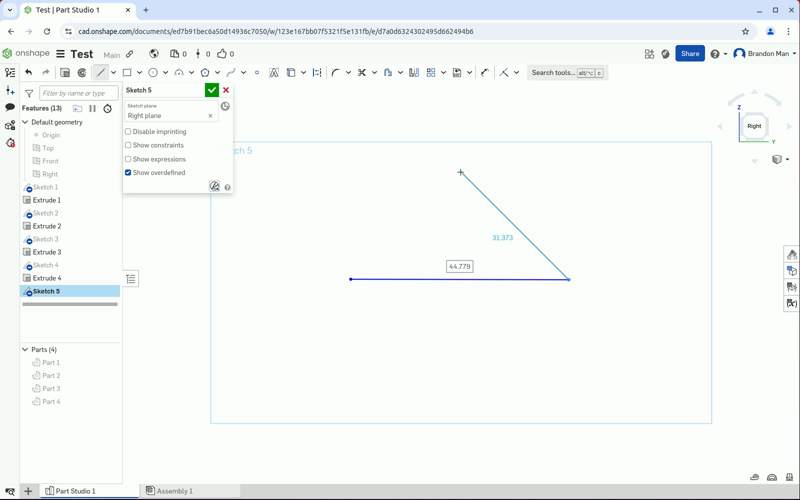
click(460, 171)
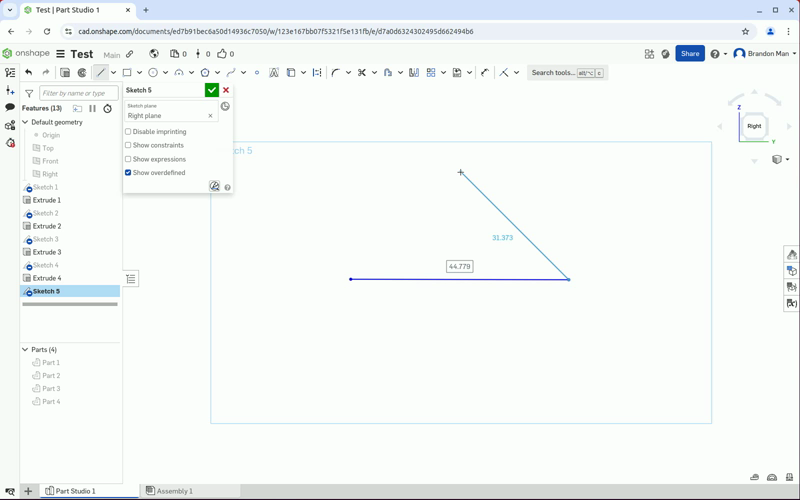
key_up(shift)
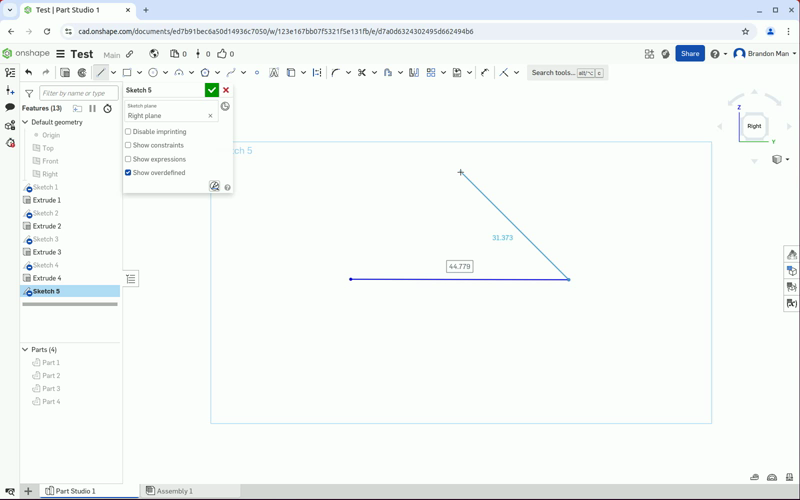
key_down(shift)
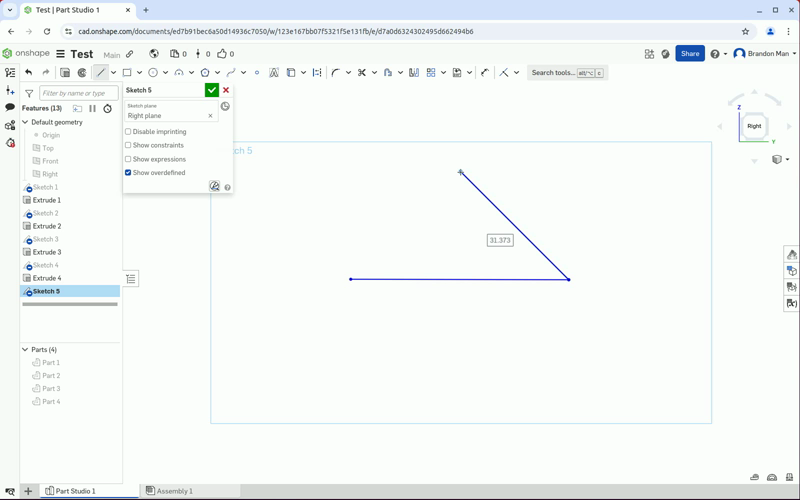
mouse_move(350, 279)
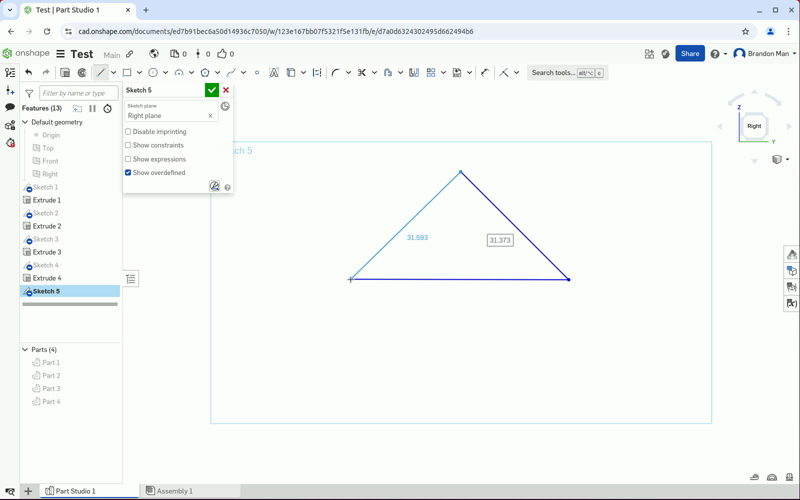
key_up(shift)
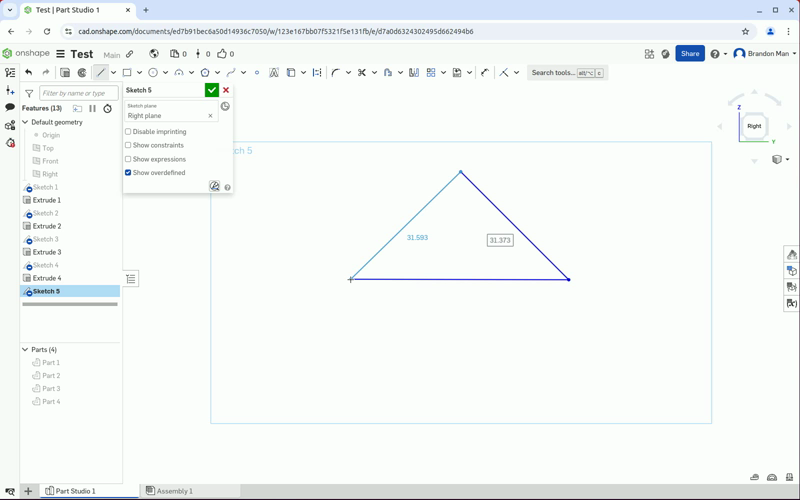
click(350, 279)
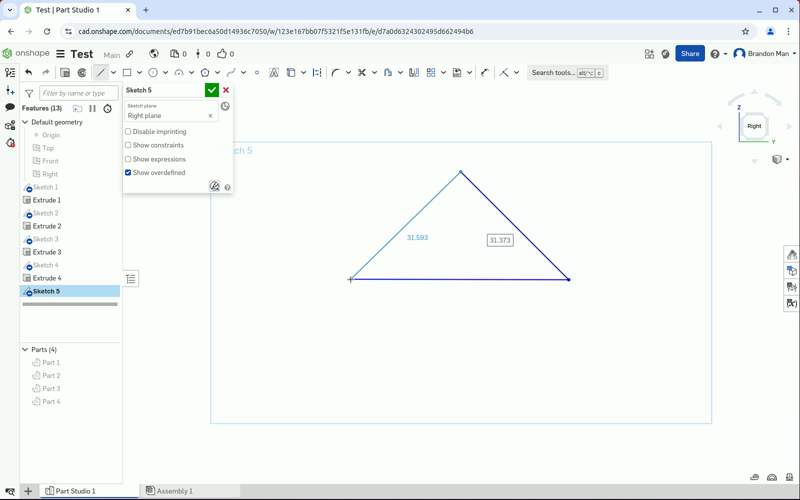
key(esc)
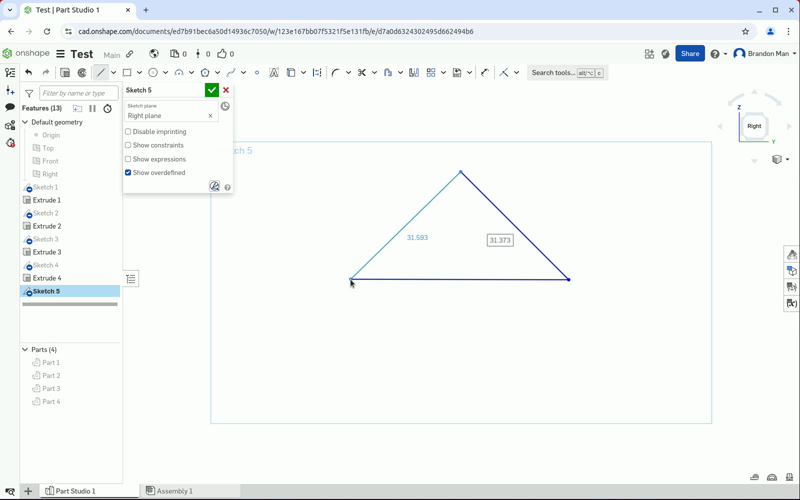
mouse_move(459, 247)
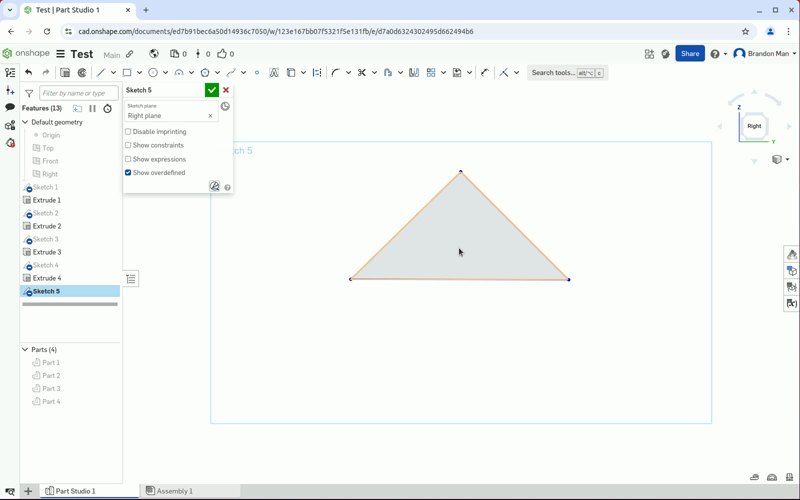
click(459, 247)
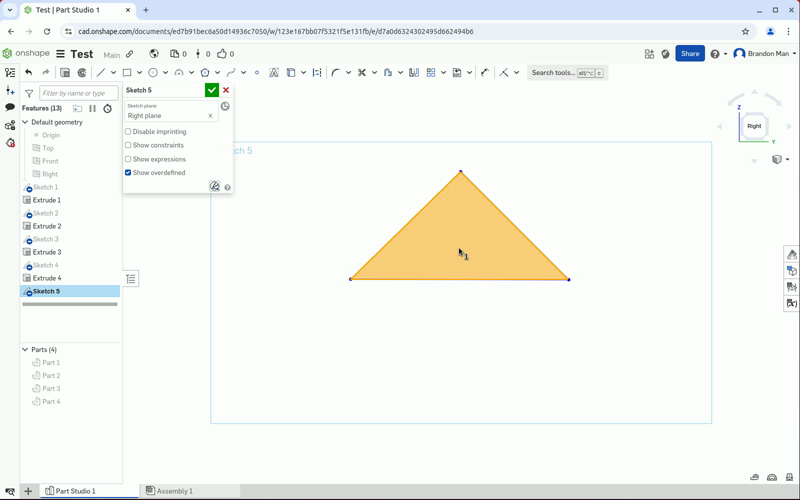
mouse_move(73, 352)
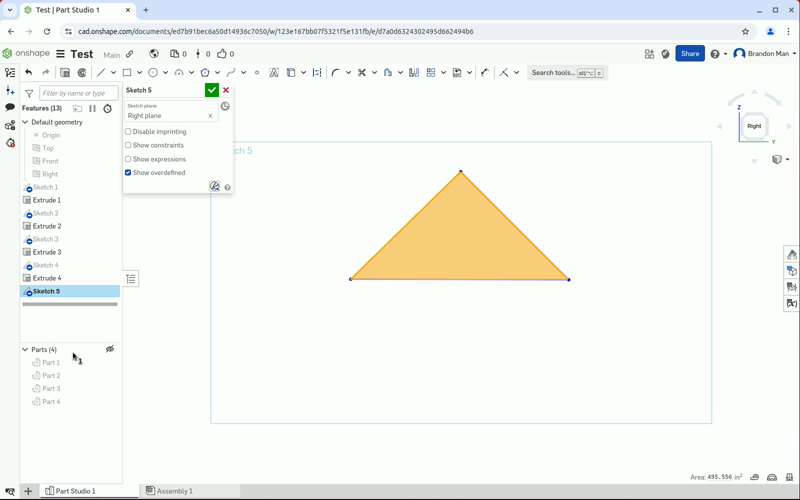
key(shift+y)
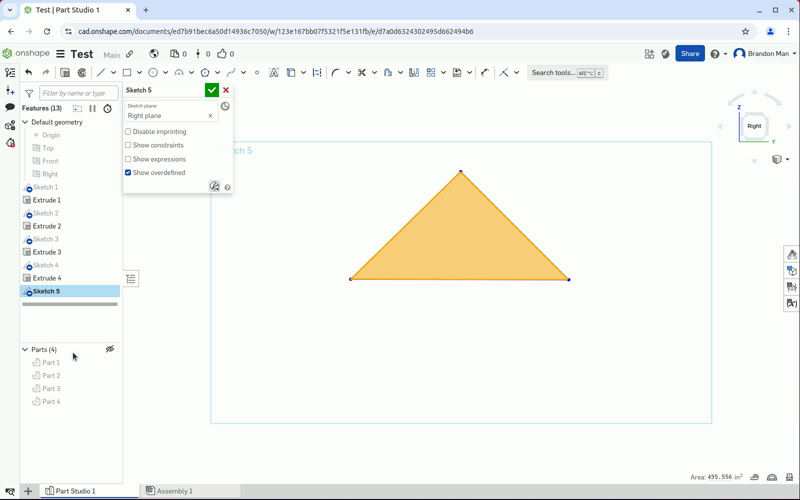
key(shift+e)
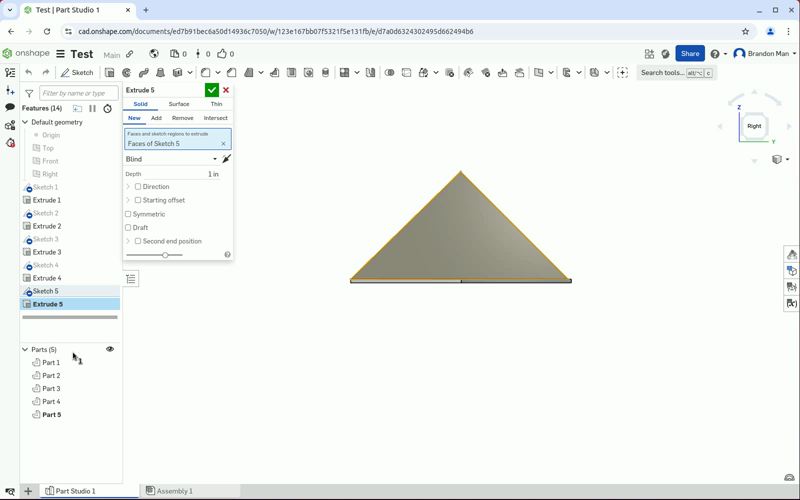
mouse_move(143, 106)
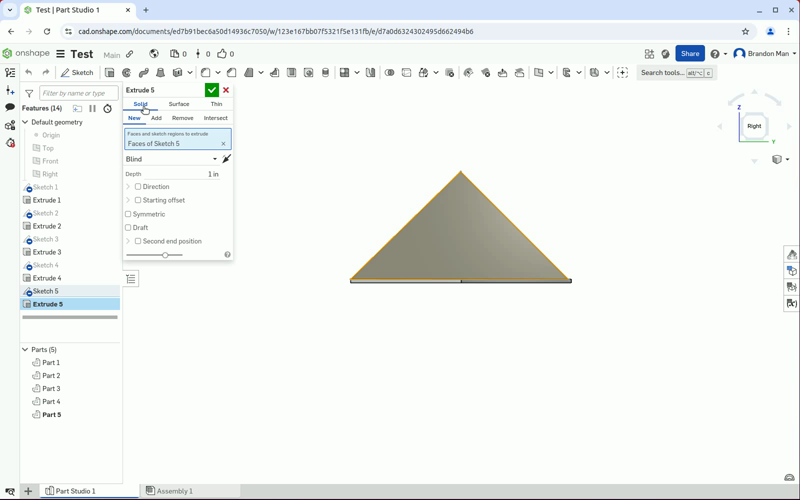
click(143, 106)
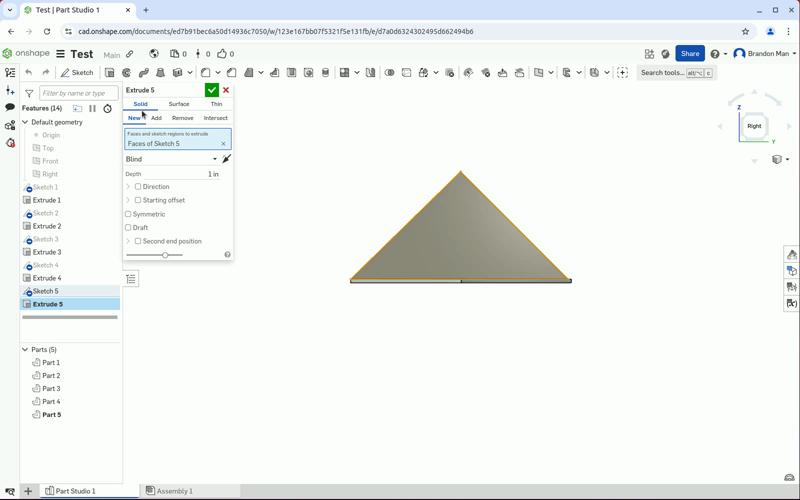
mouse_move(137, 120)
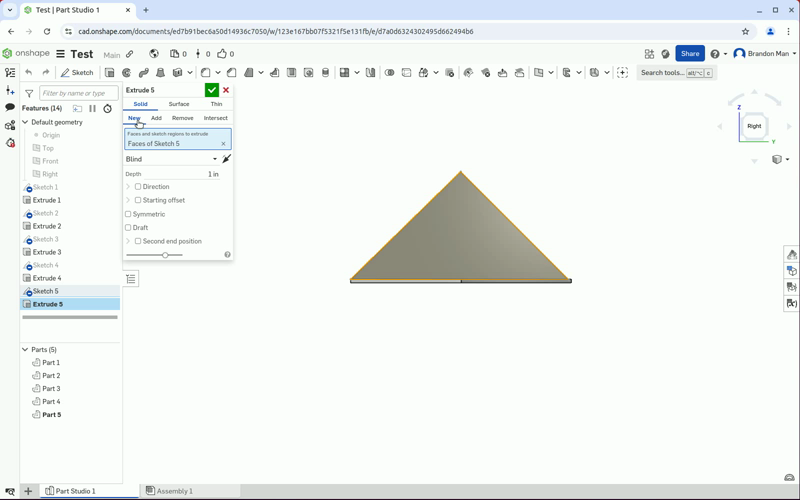
click(137, 120)
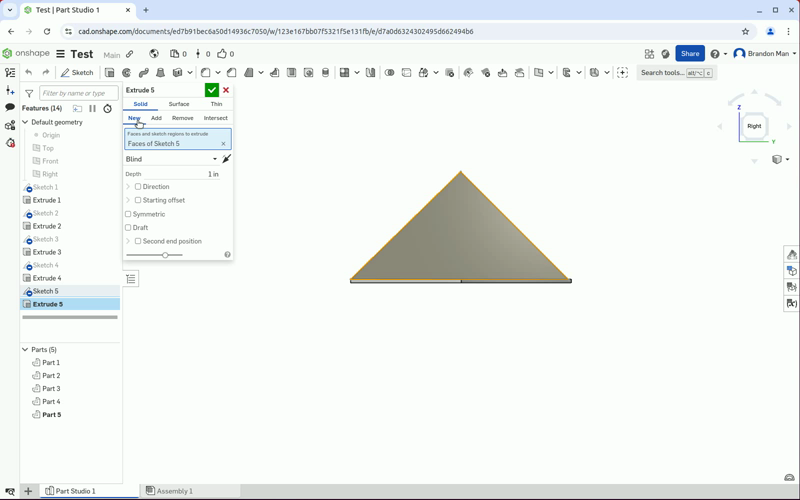
key(tab, 4)
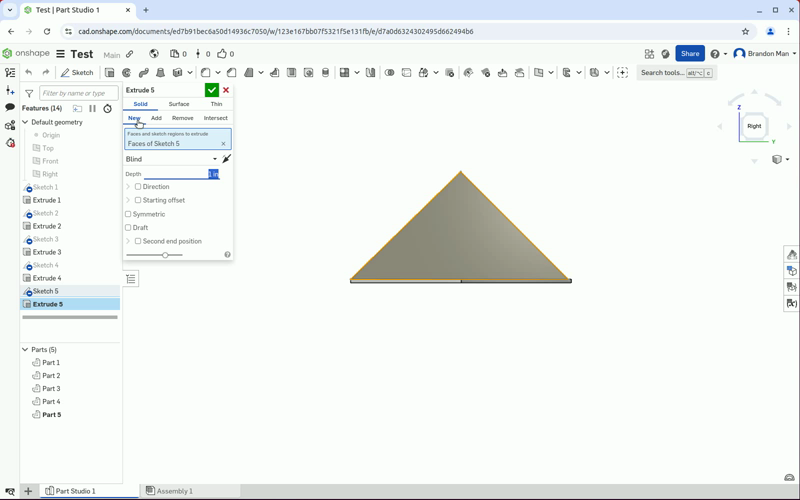
text(45.254)
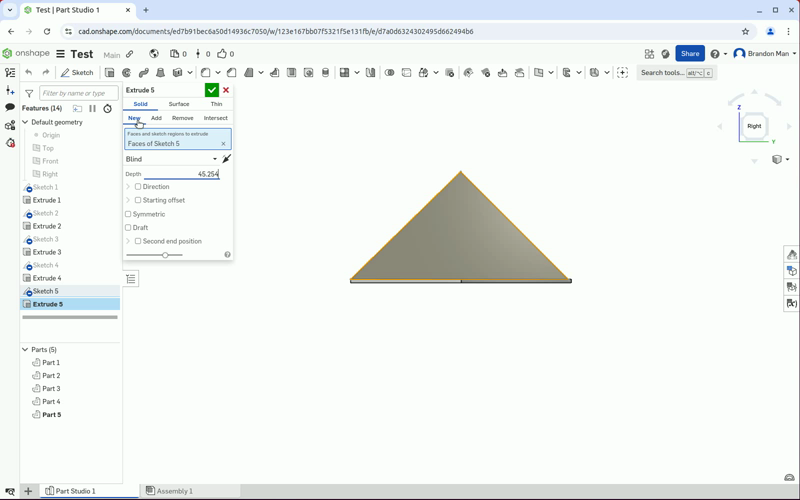
key(tab, 3)
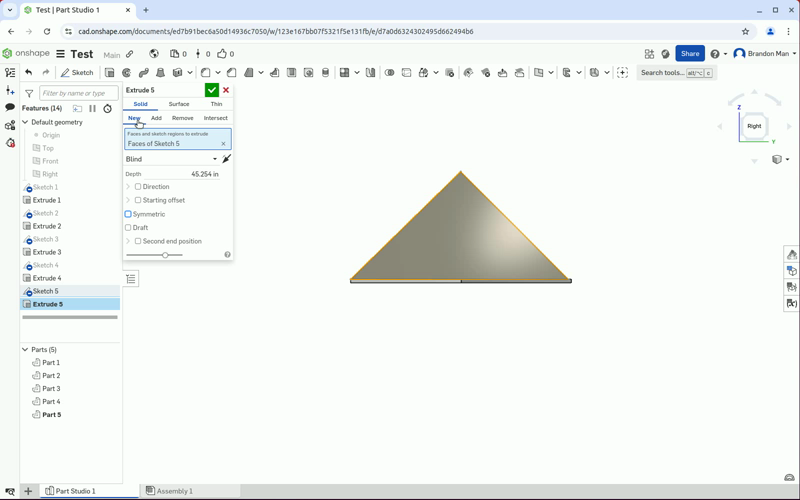
key(space)
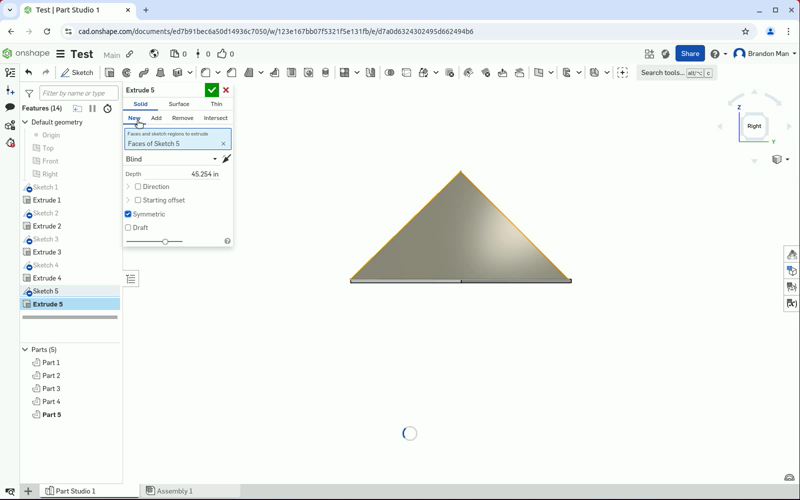
key(enter)
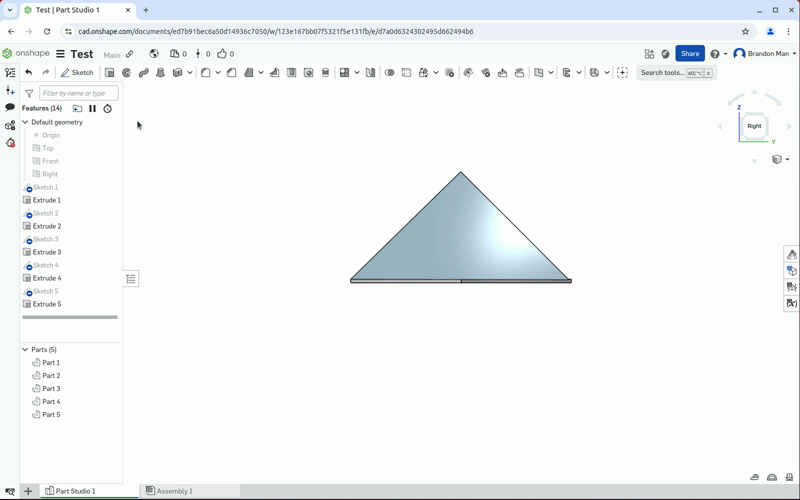
key(shift+h)
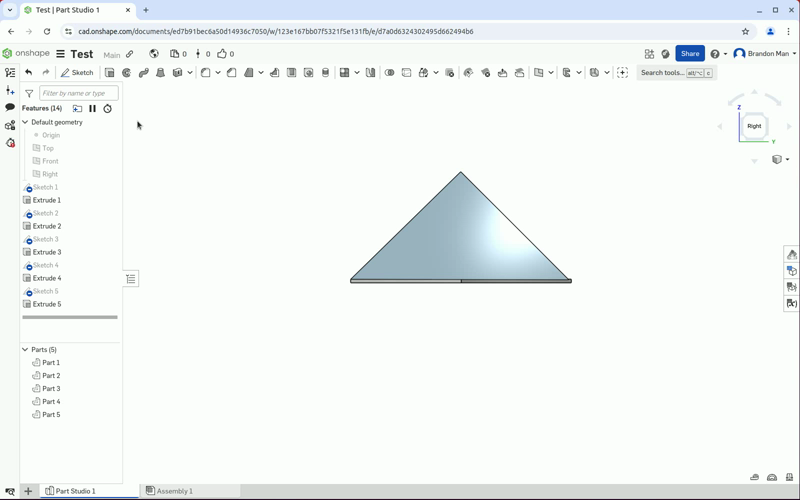
key(shift+h)
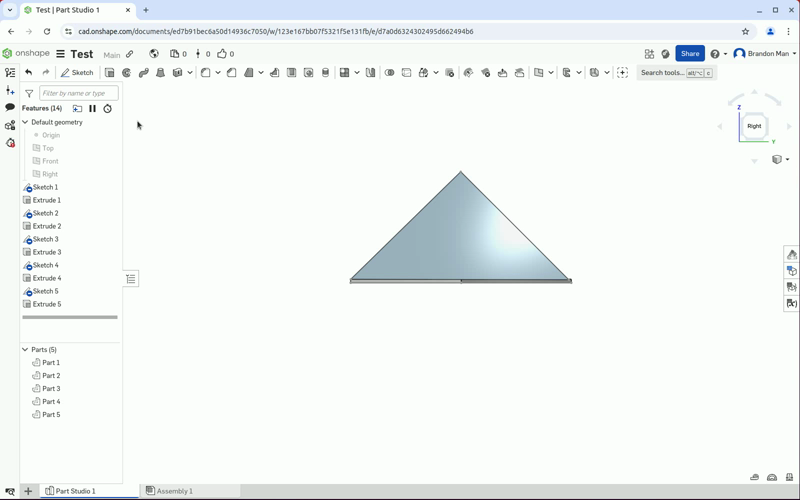
key(shift+7)
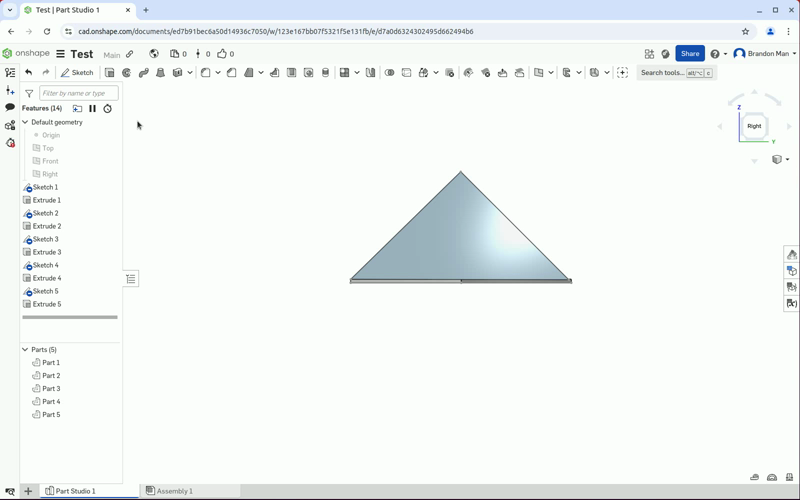
key(right, 2)
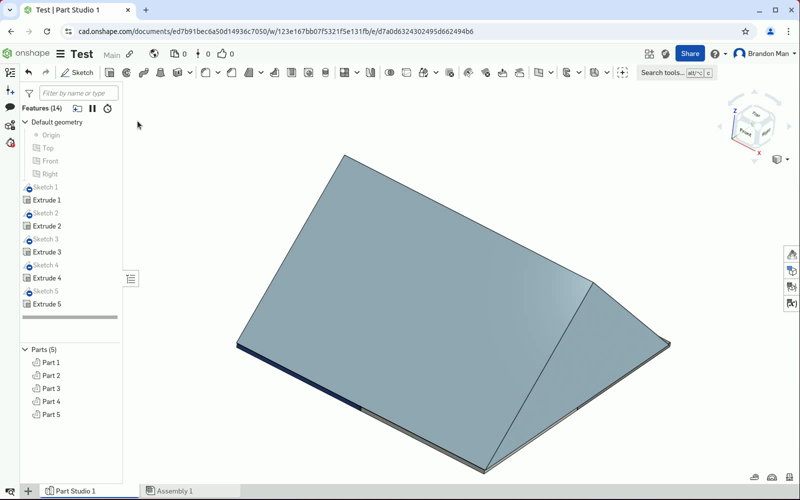
key(down, 2)
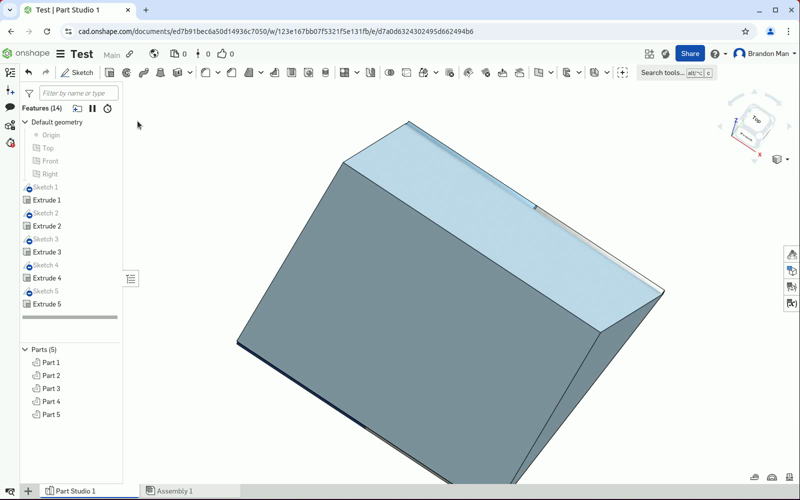
key(up, 2)
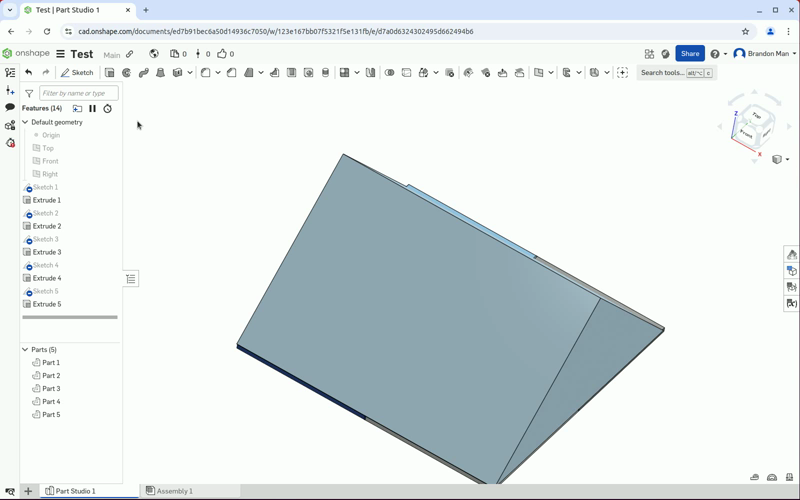
key(left, 2)
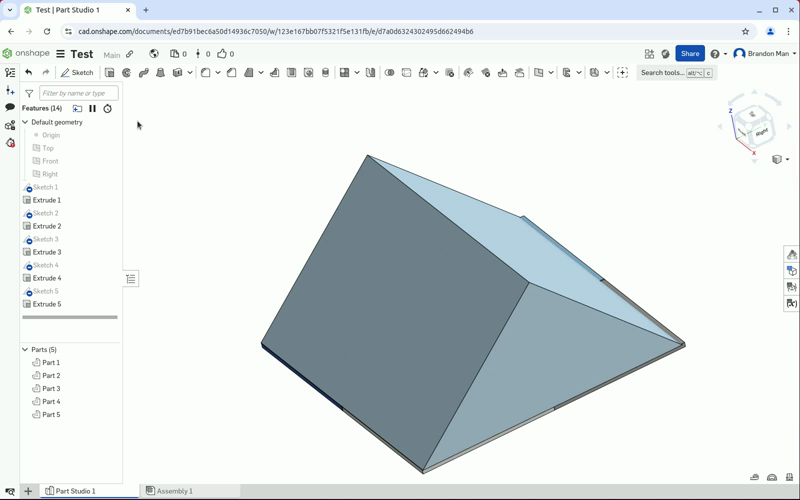
mouse_move(73, 189)
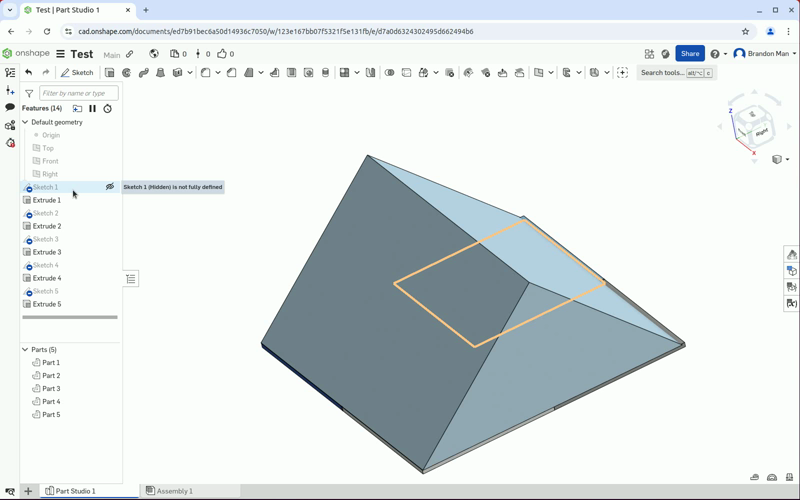
click(73, 189)